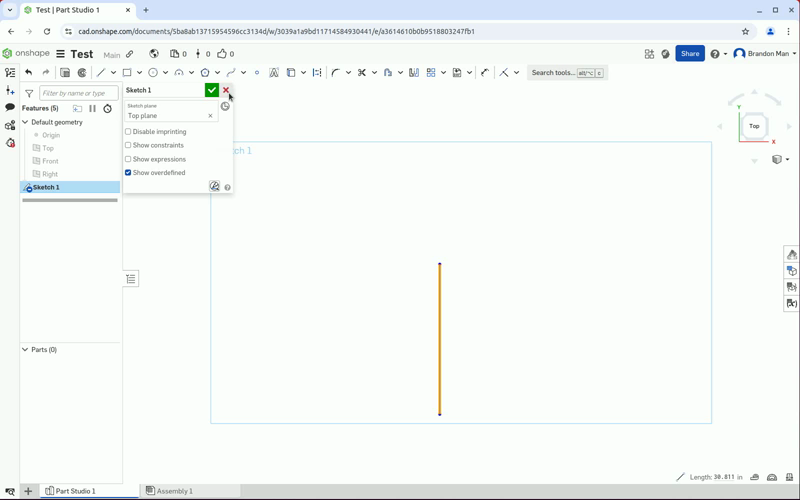
key(shift+h)
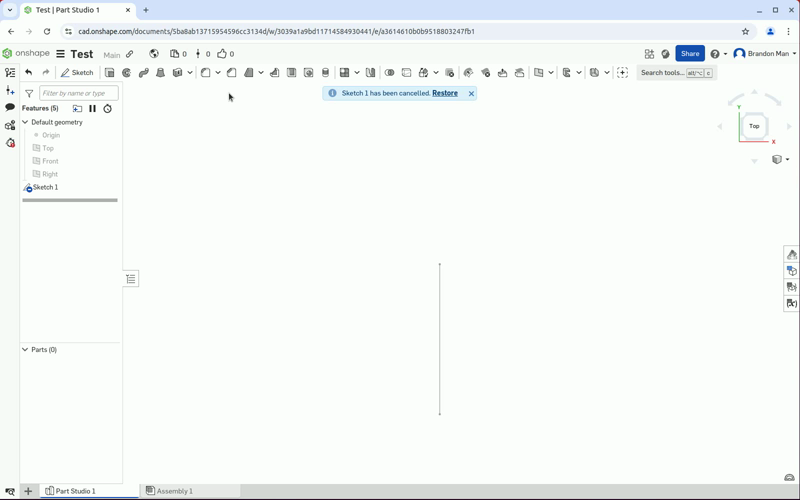
mouse_move(73, 352)
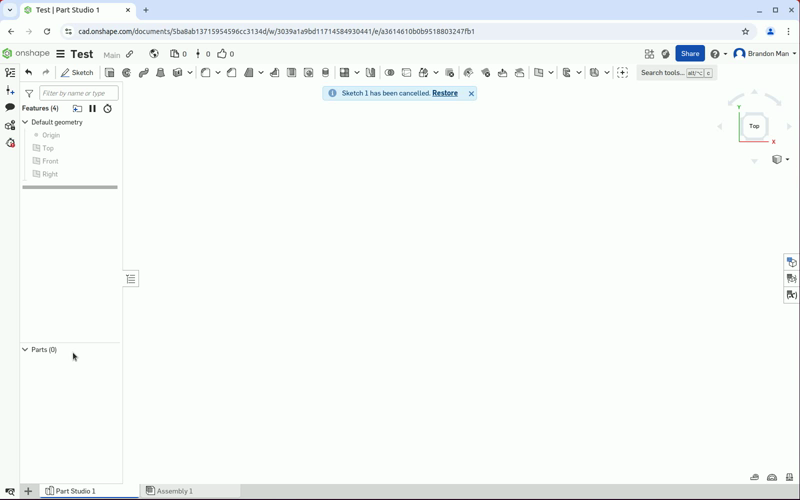
key(y)
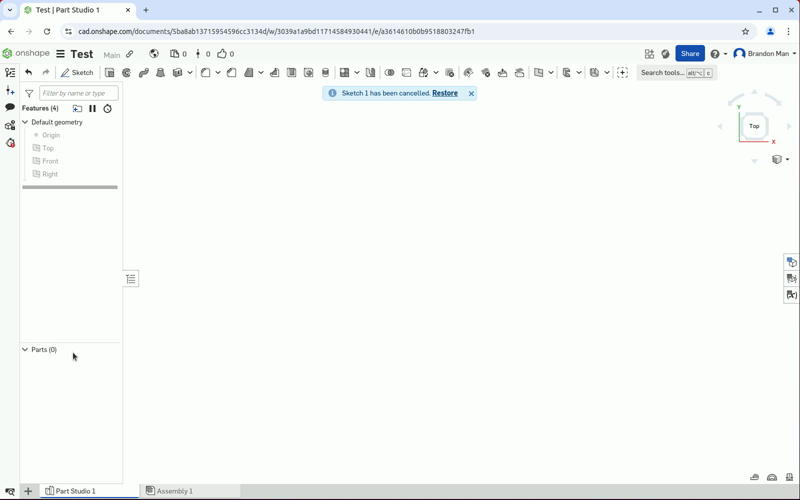
key(shift+p)
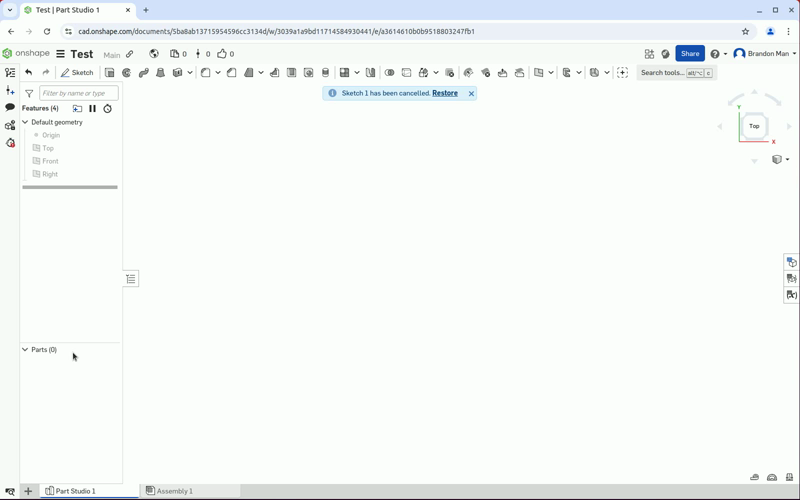
key(space)
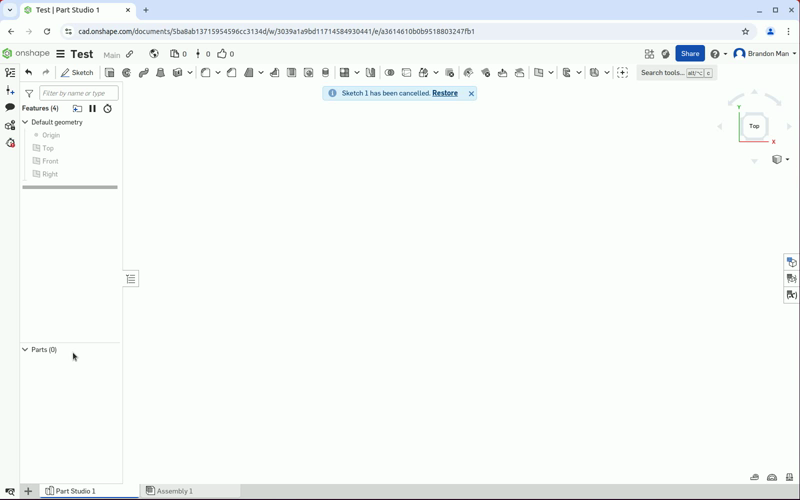
key_down(shift)
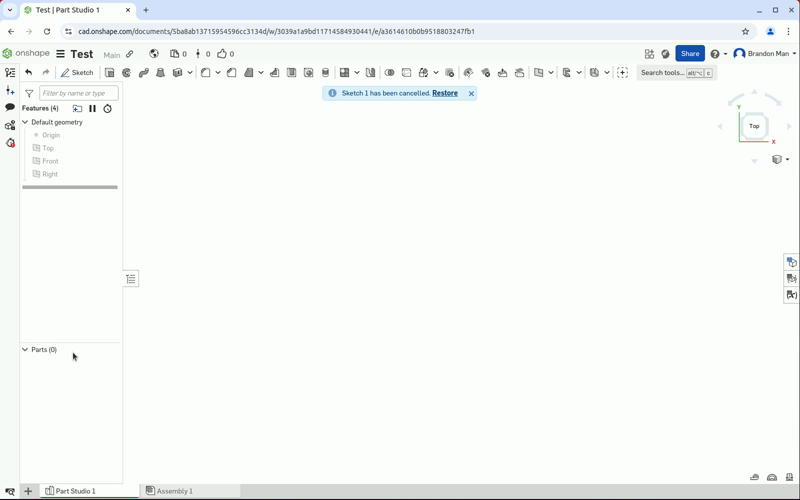
key(up)
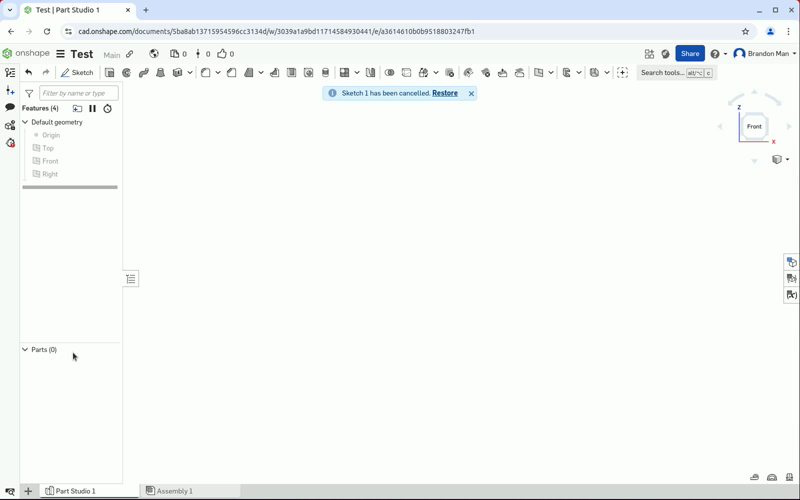
key_up(shift)
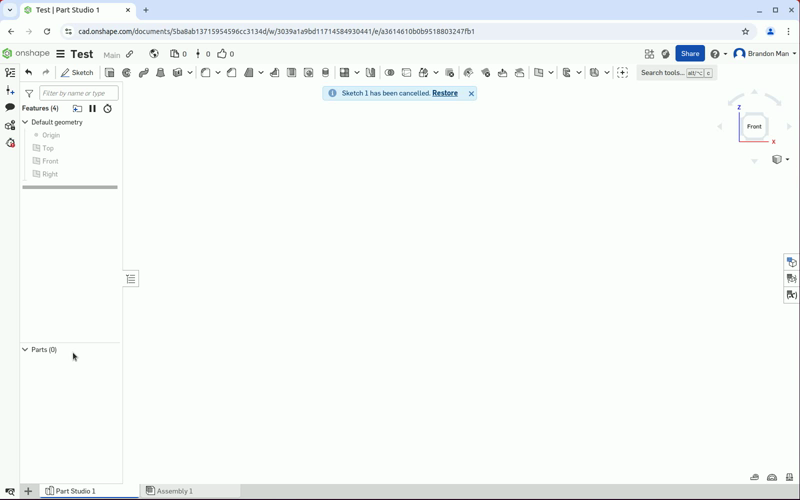
key(space)
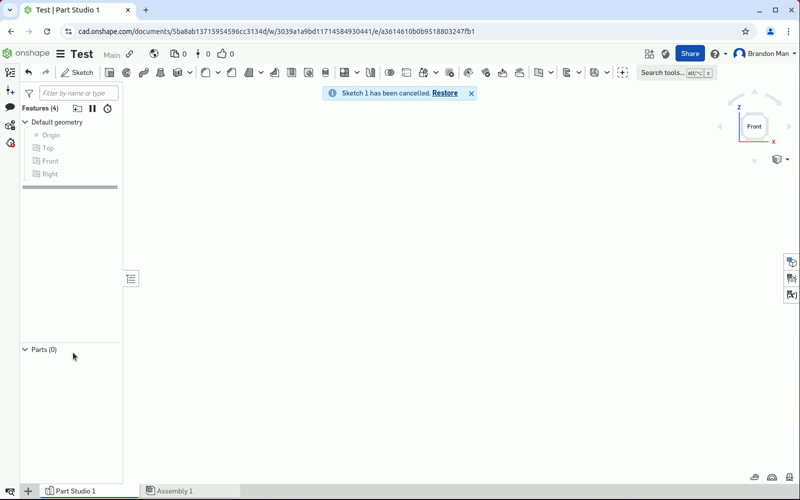
key_down(shift)
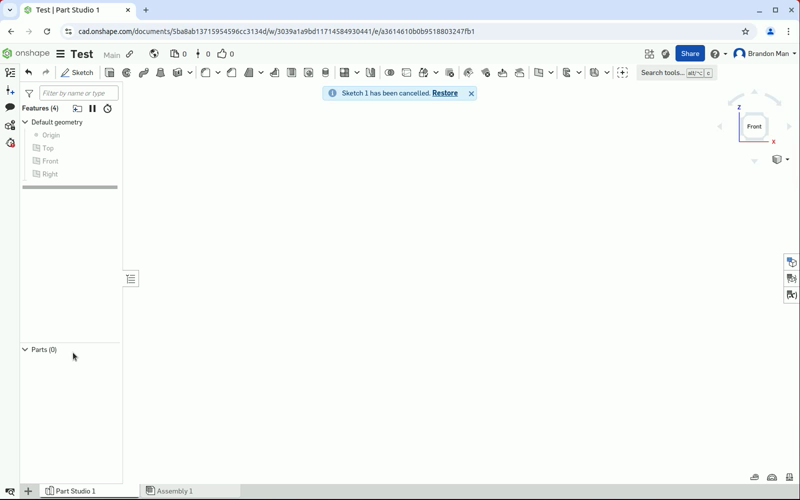
key(left)
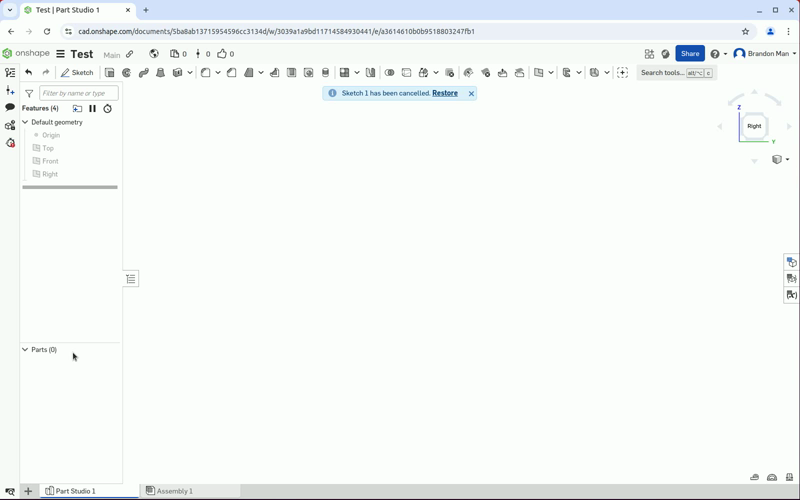
key_up(shift)
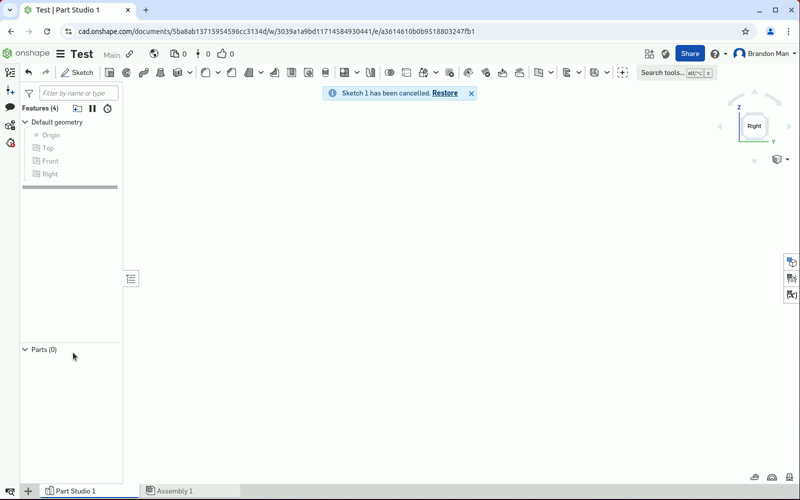
mouse_move(73, 352)
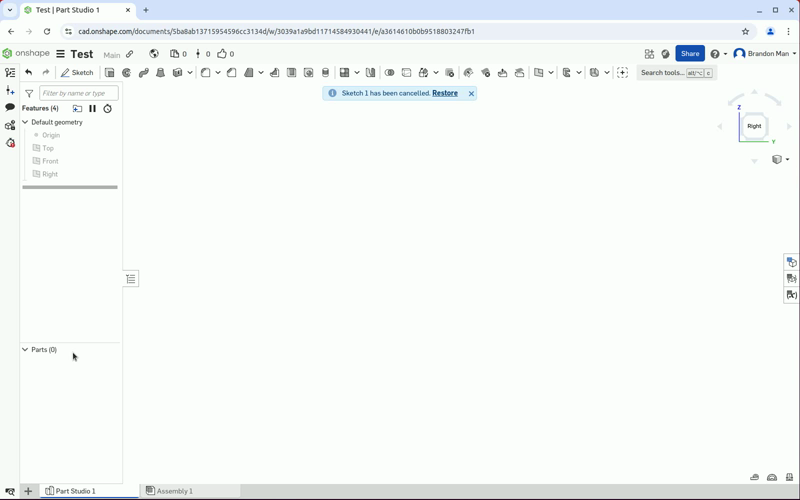
key(shift+y)
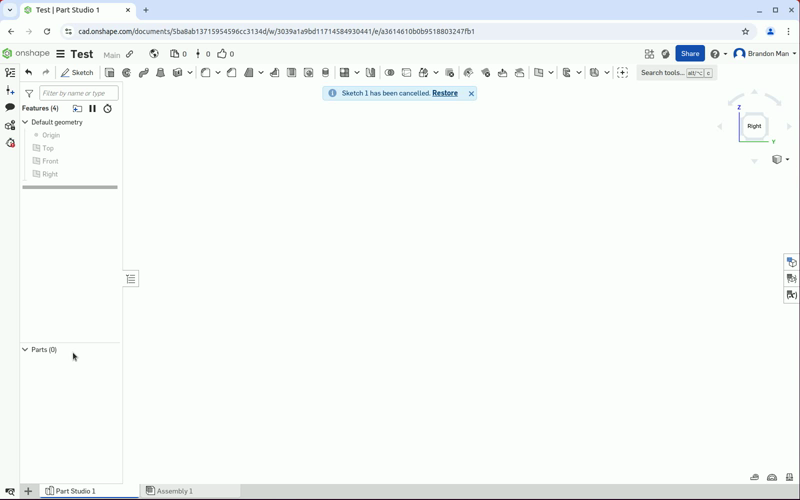
key(shift+s)
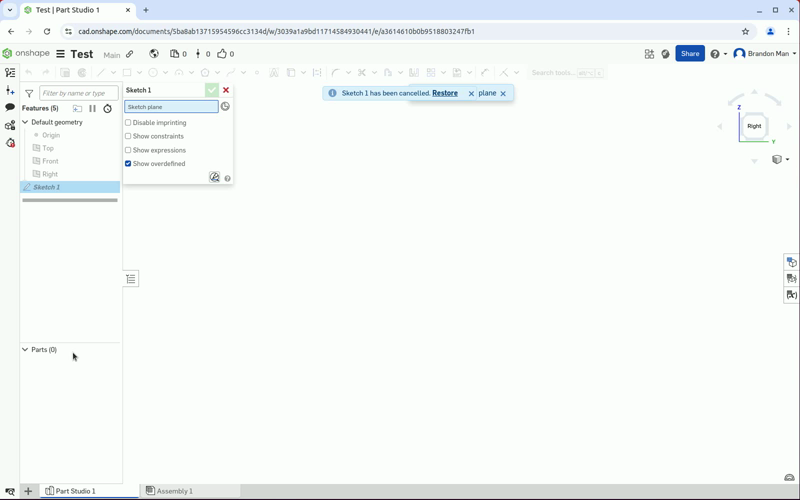
mouse_move(73, 176)
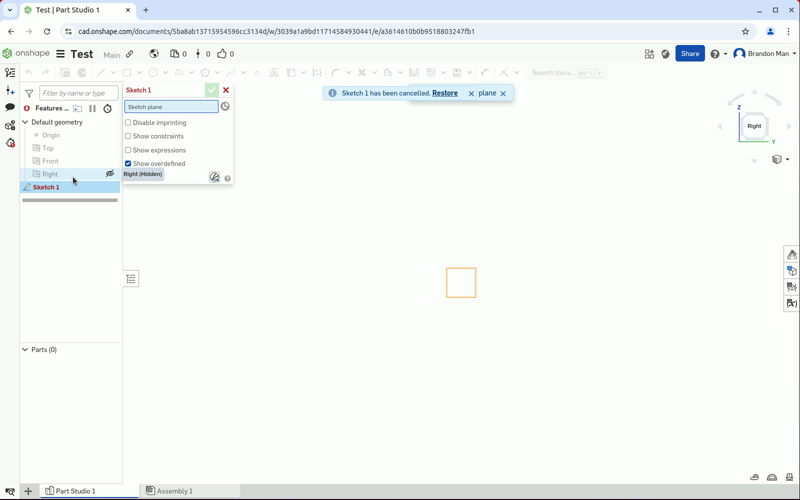
click(73, 176)
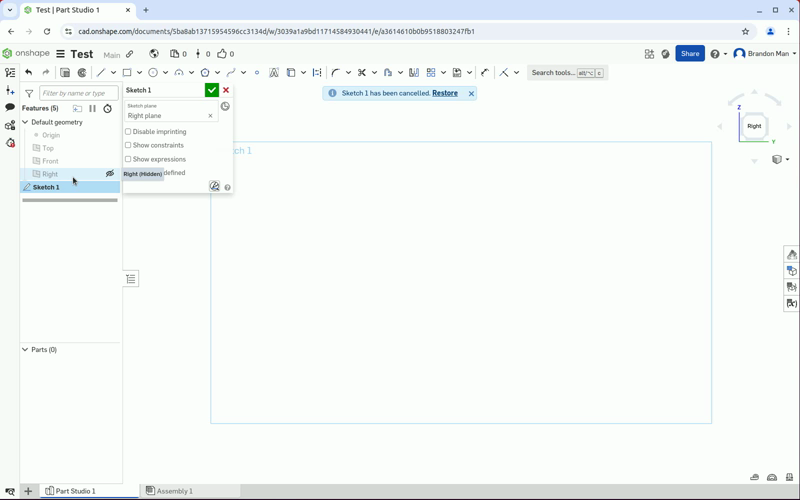
mouse_move(73, 352)
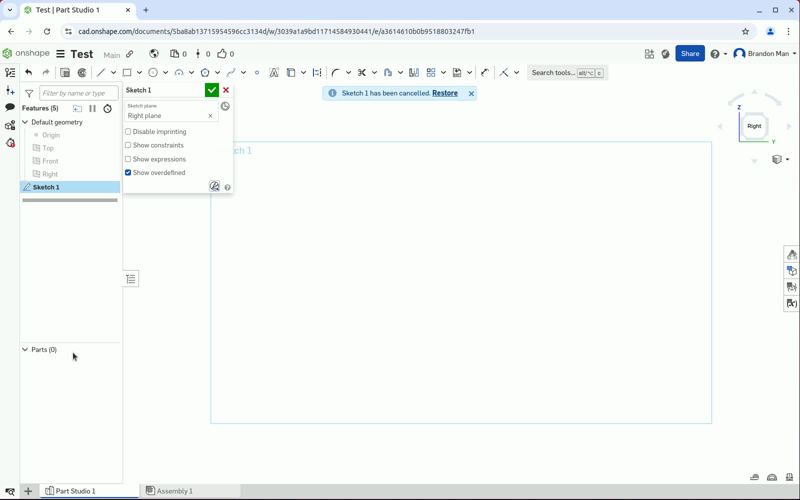
key(y)
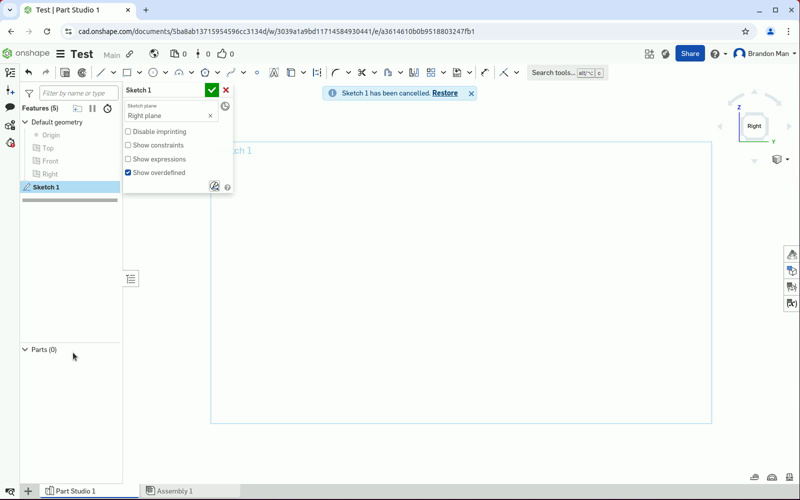
key(l)
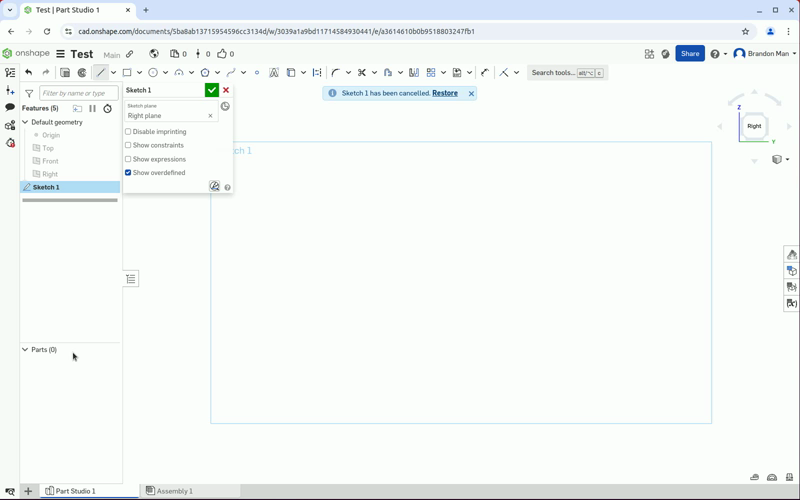
key_down(shift)
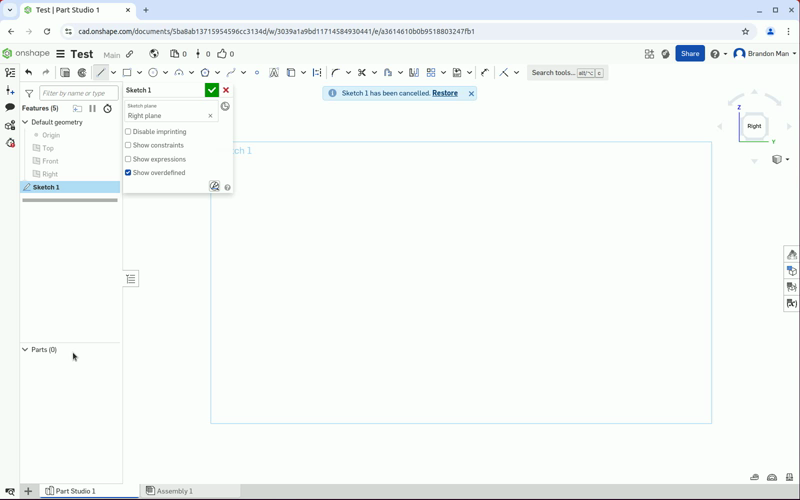
mouse_move(460, 282)
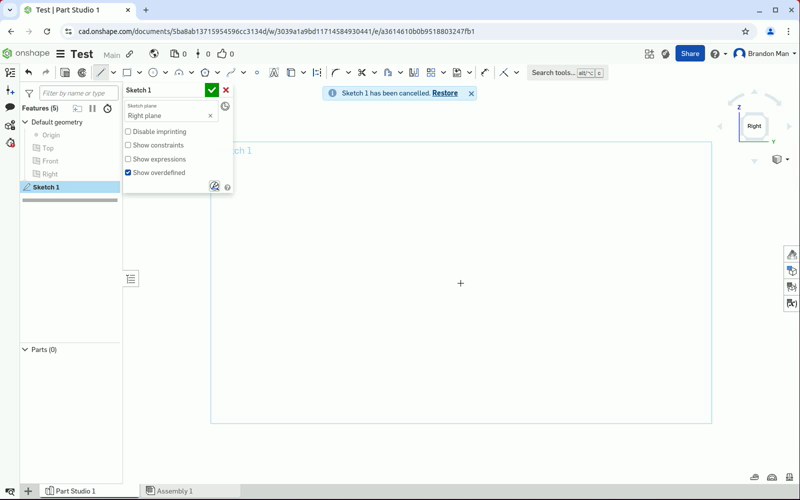
click(460, 282)
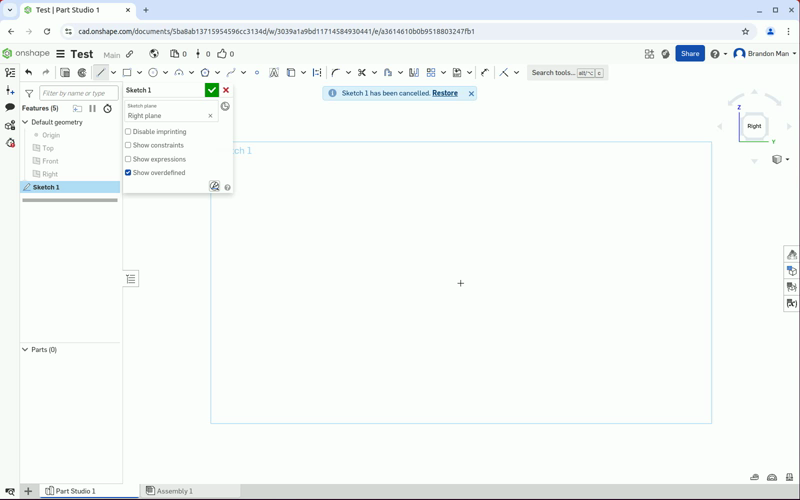
key_up(shift)
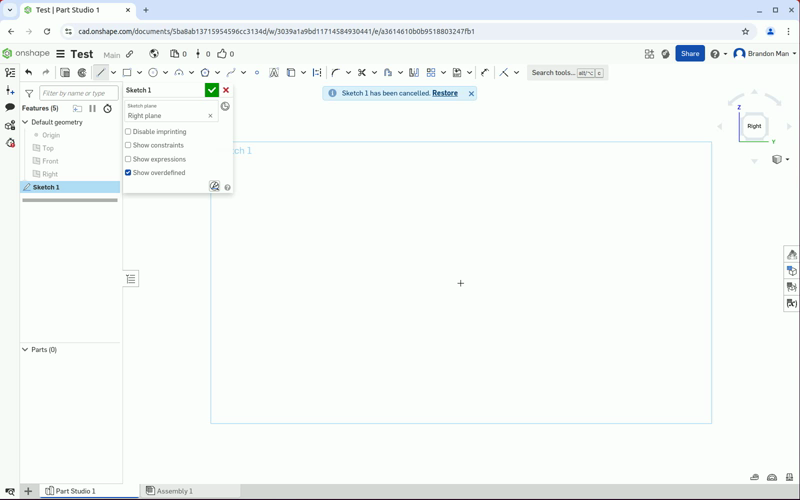
key_down(shift)
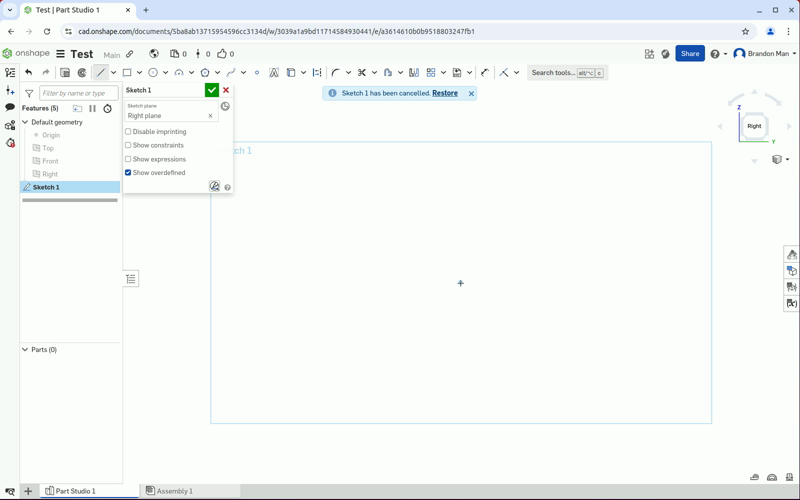
mouse_move(534, 282)
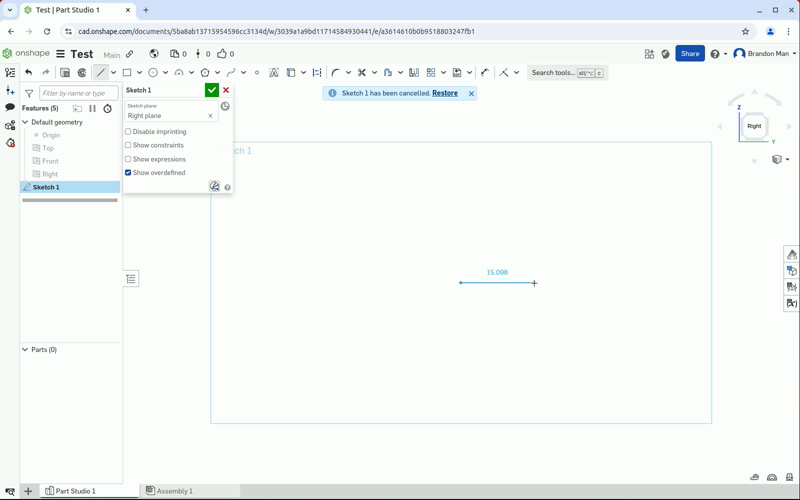
click(534, 282)
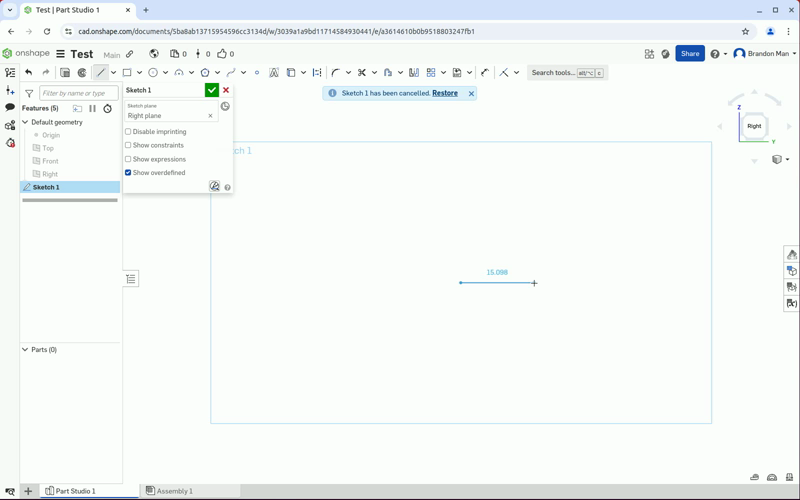
key_up(shift)
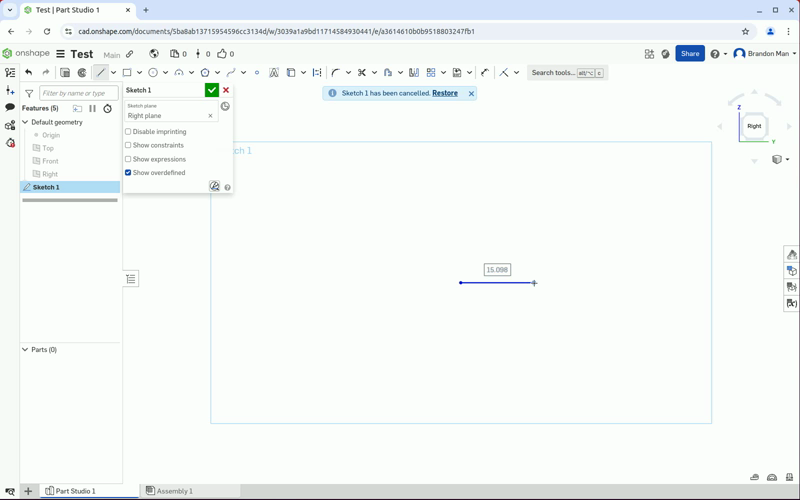
key_down(shift)
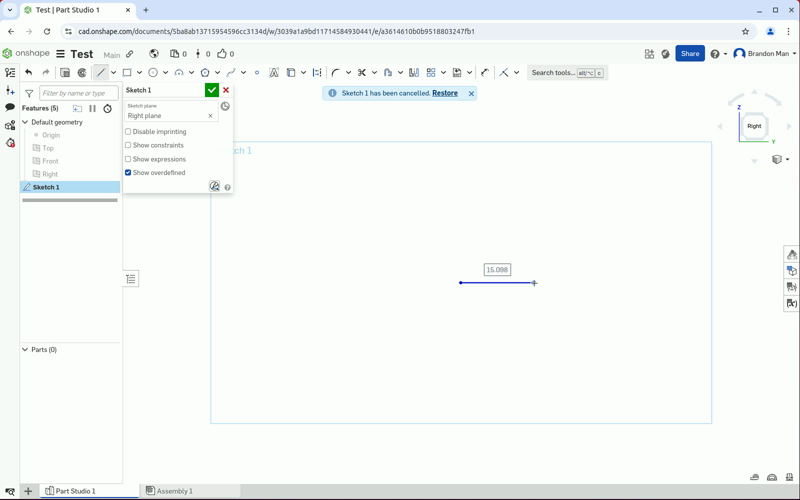
mouse_move(534, 189)
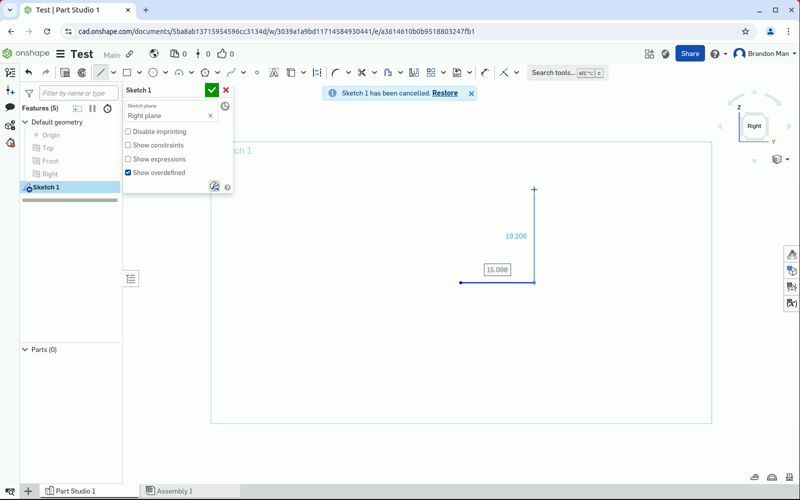
click(534, 189)
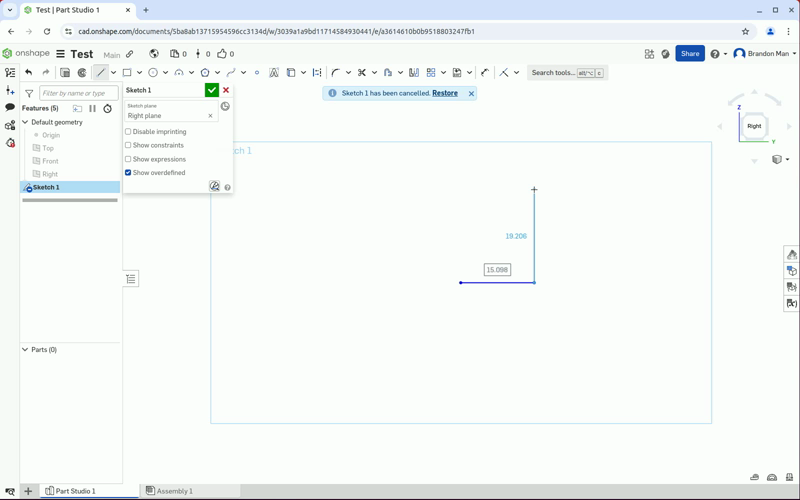
key_up(shift)
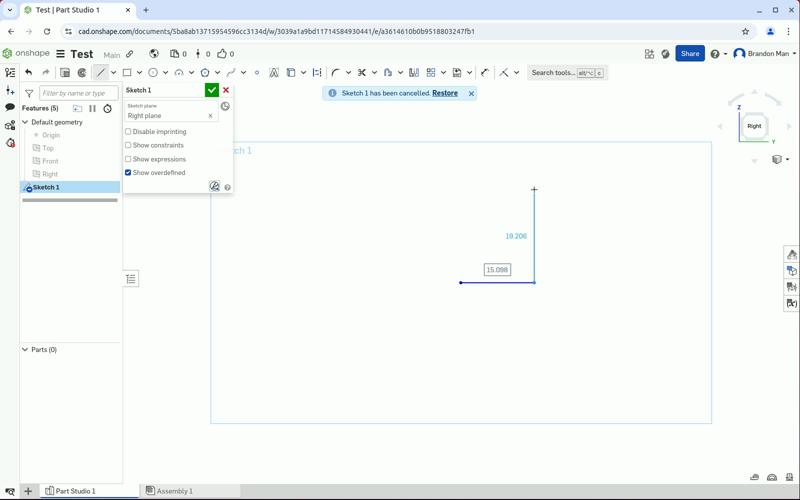
key_down(shift)
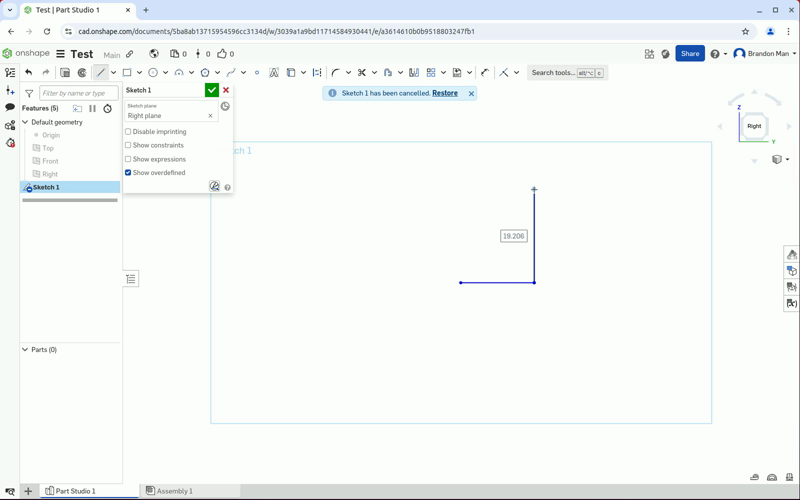
mouse_move(564, 189)
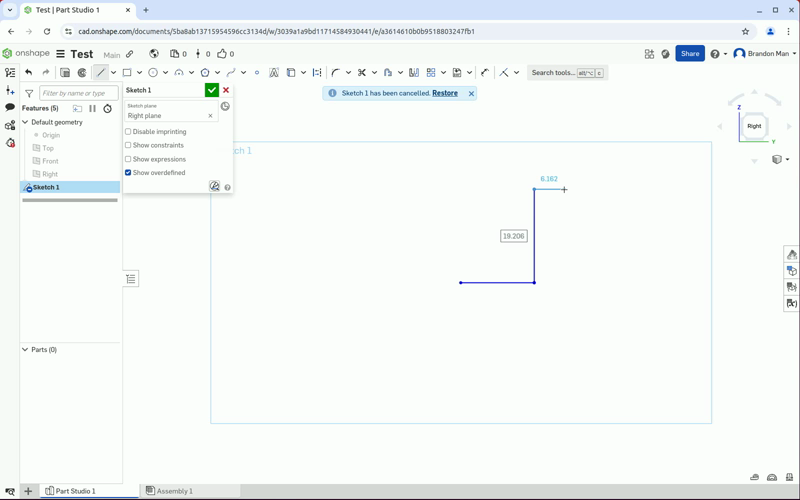
mouse_move(509, 189)
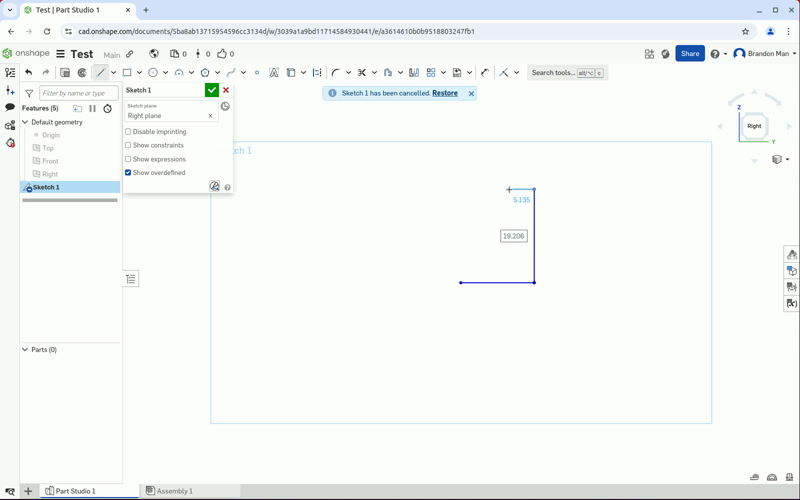
click(509, 189)
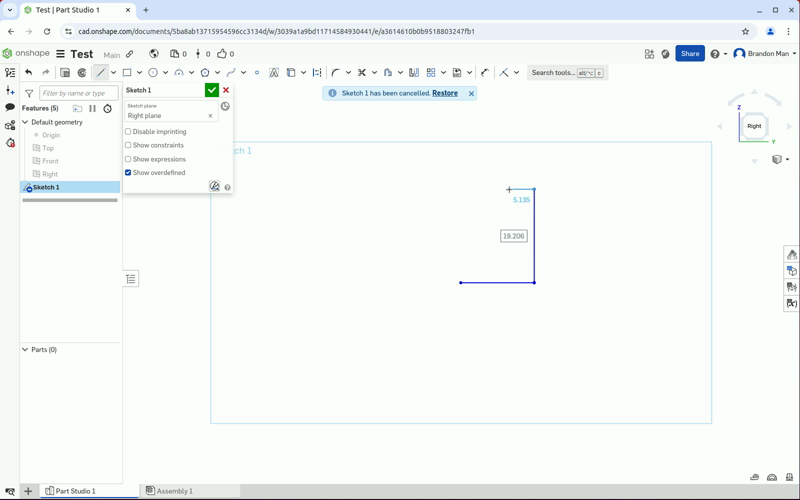
key_up(shift)
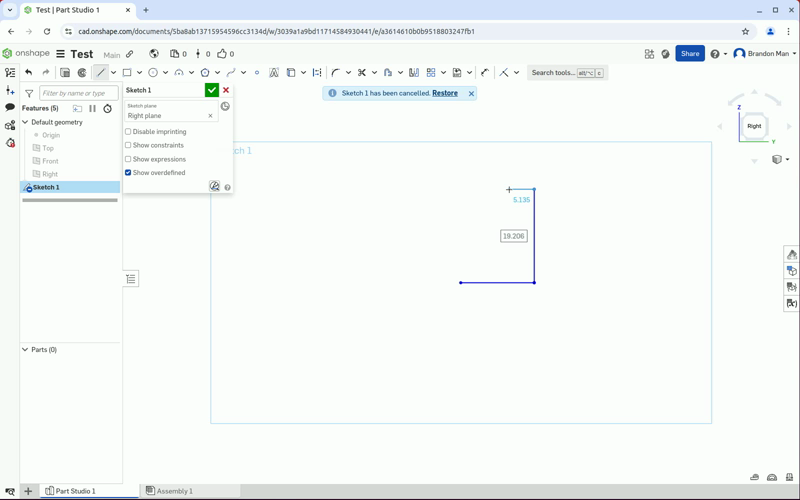
key_down(shift)
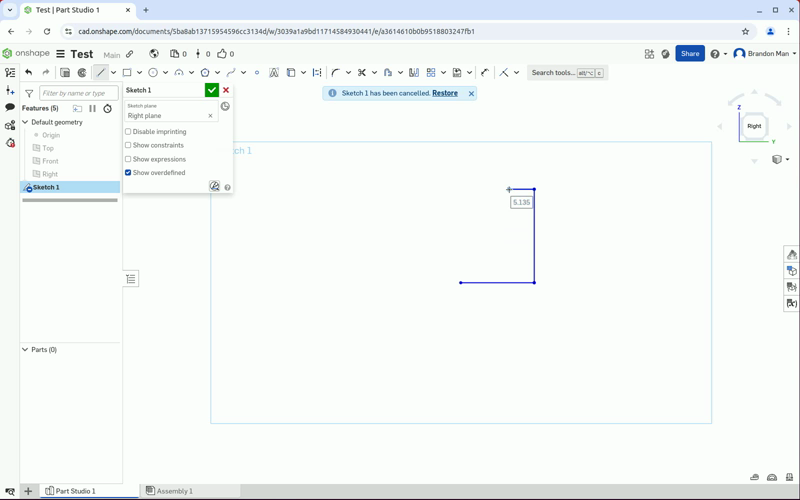
mouse_move(539, 189)
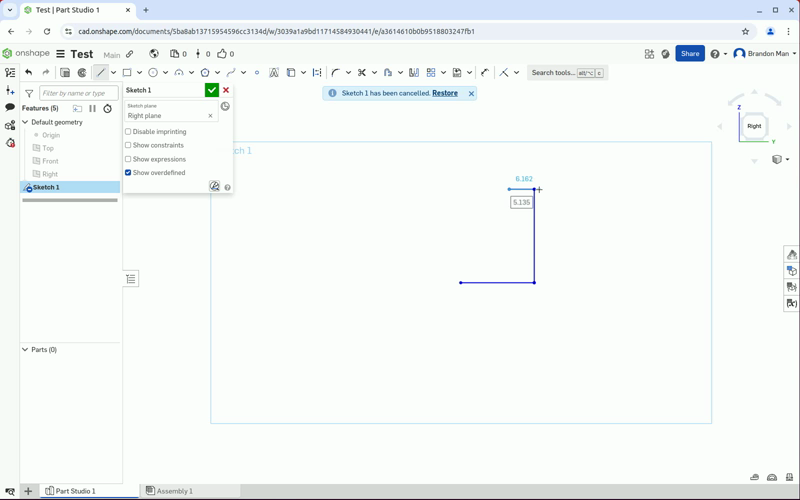
mouse_move(509, 234)
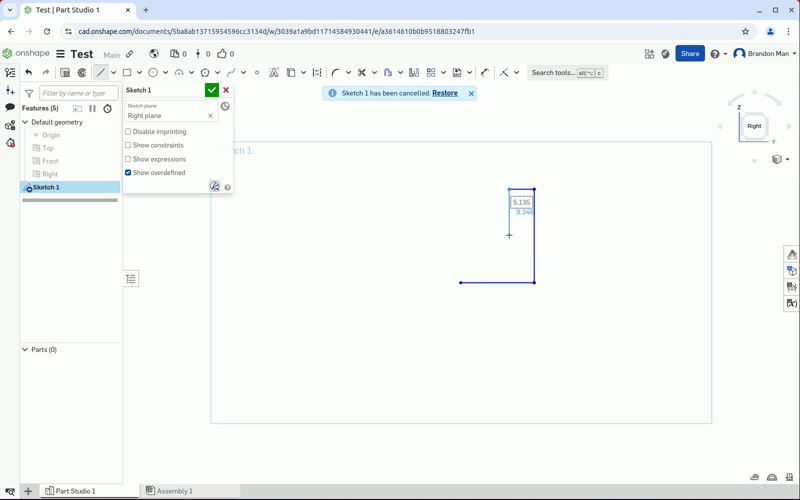
click(509, 234)
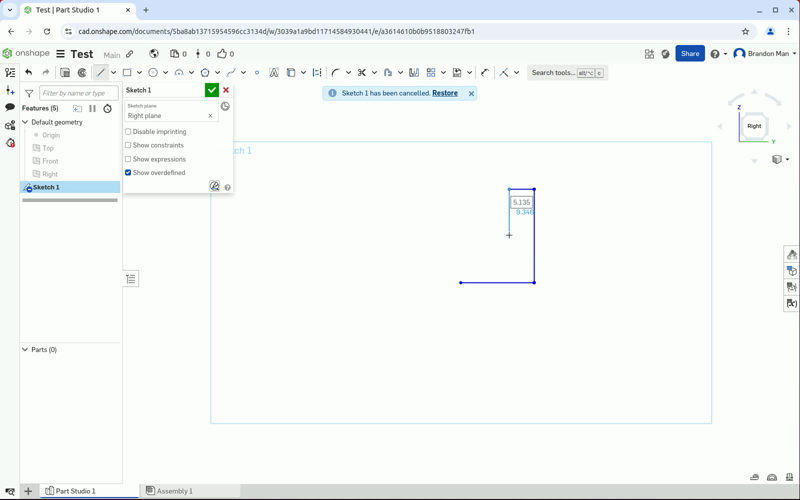
key_up(shift)
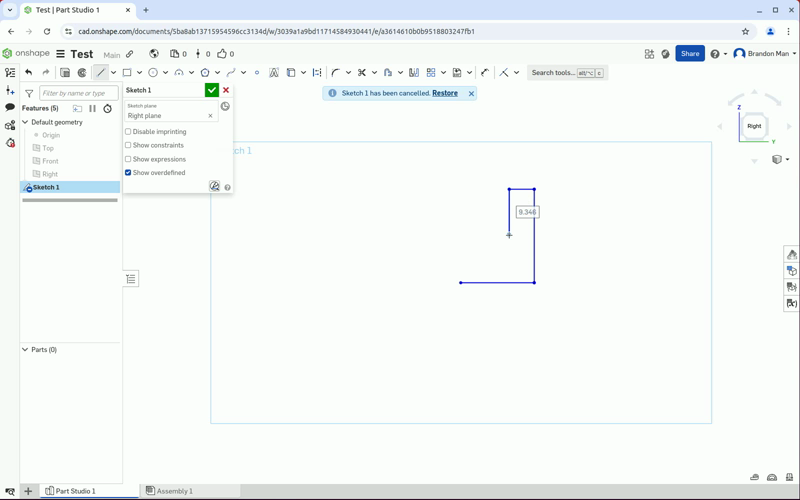
key(esc)
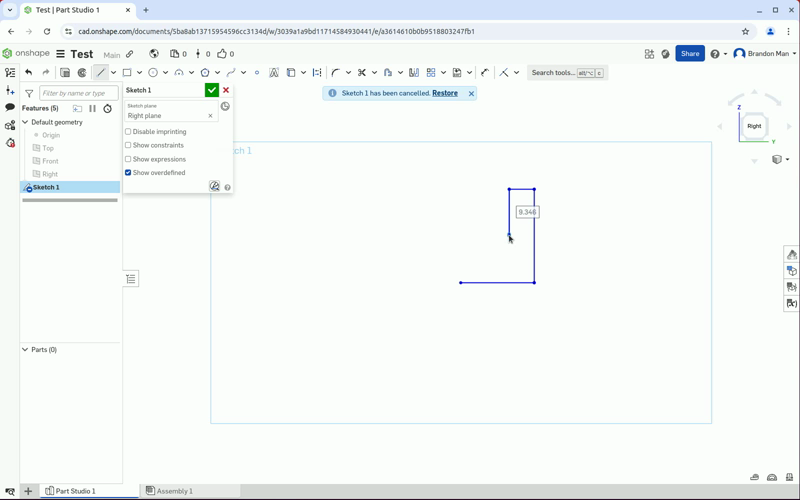
key(a)
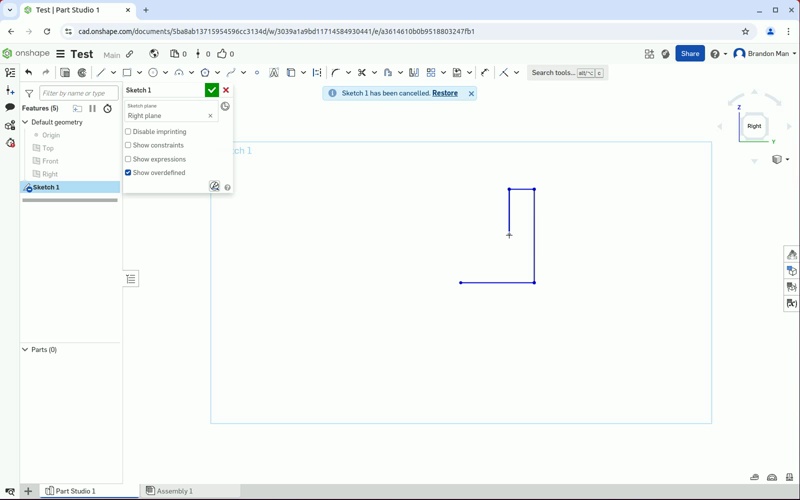
mouse_move(509, 234)
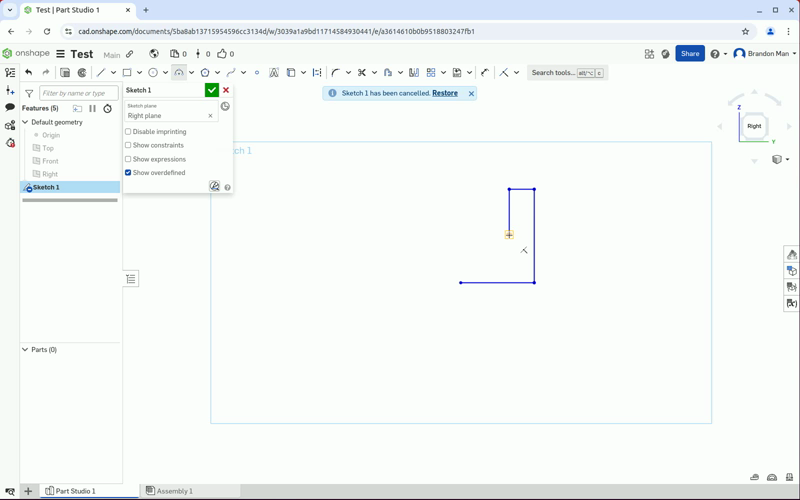
click(509, 234)
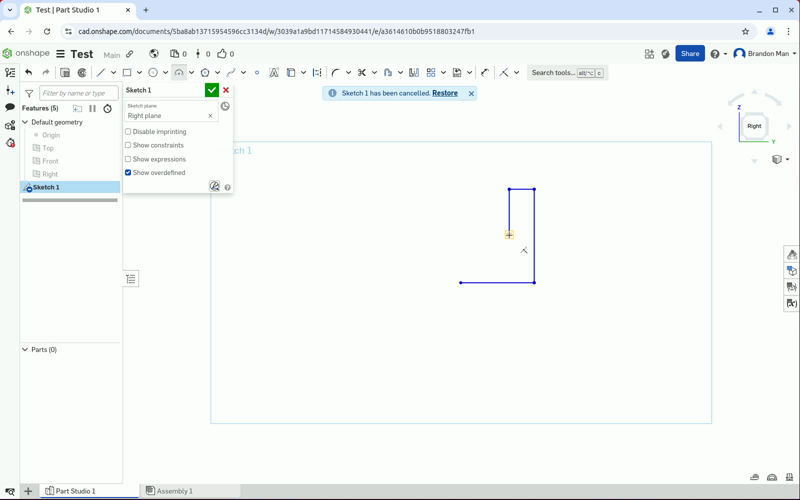
key_down(shift)
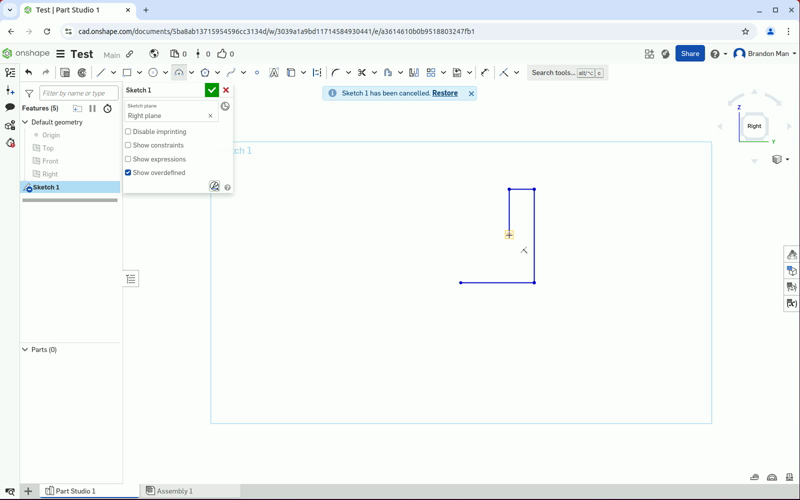
mouse_move(485, 234)
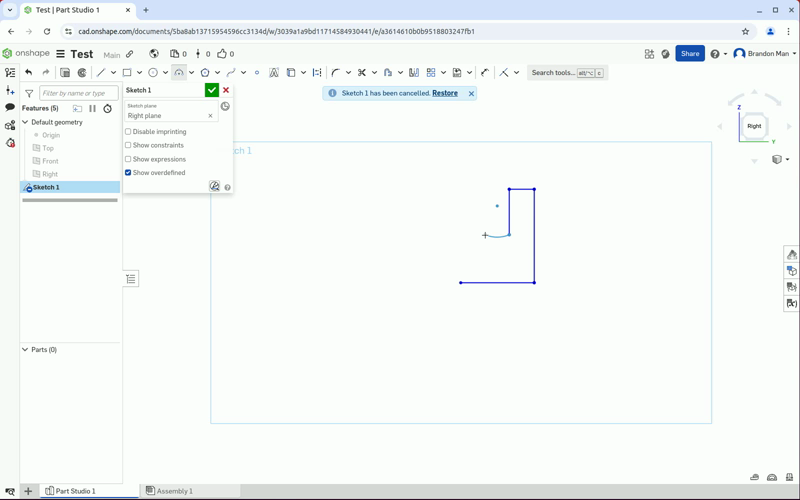
click(485, 234)
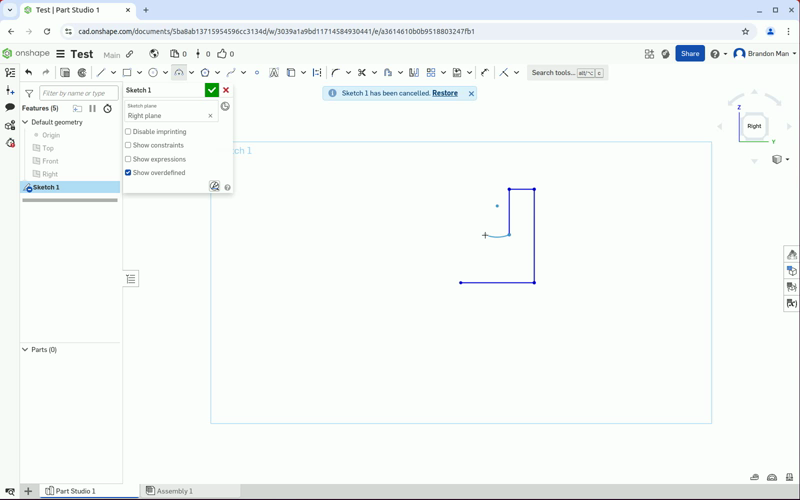
mouse_move(497, 246)
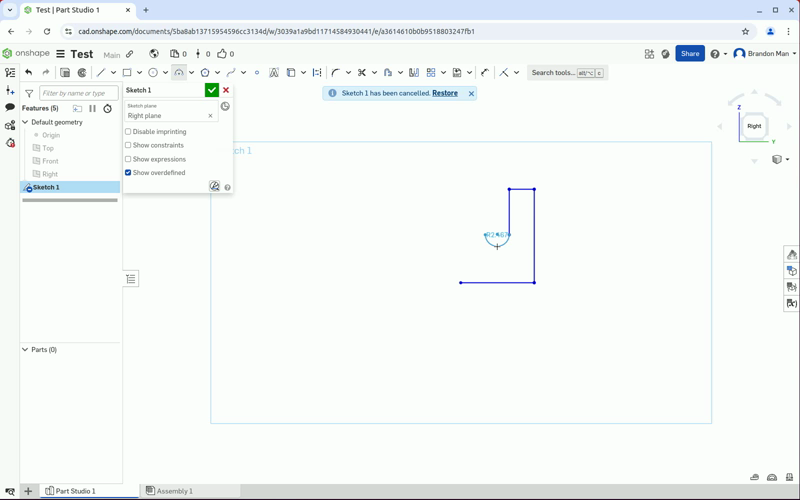
click(497, 246)
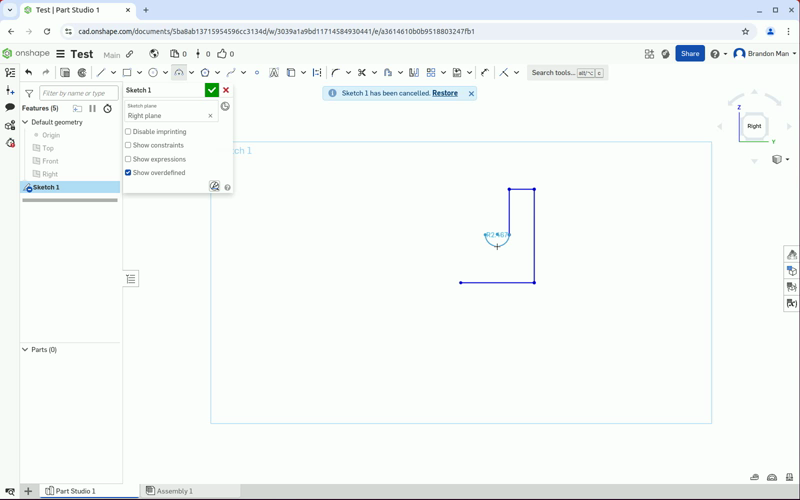
key_up(shift)
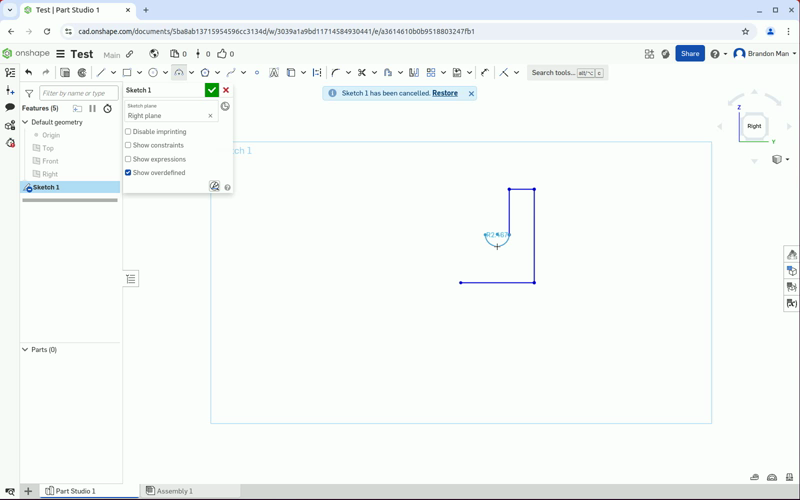
key(esc)
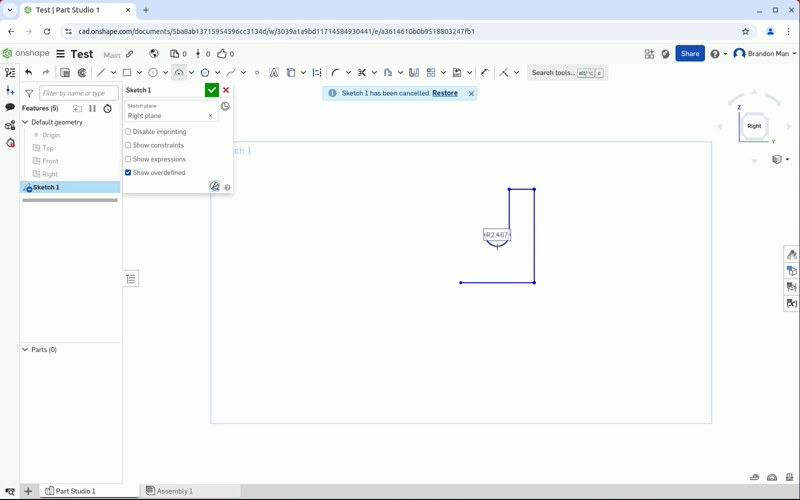
key(l)
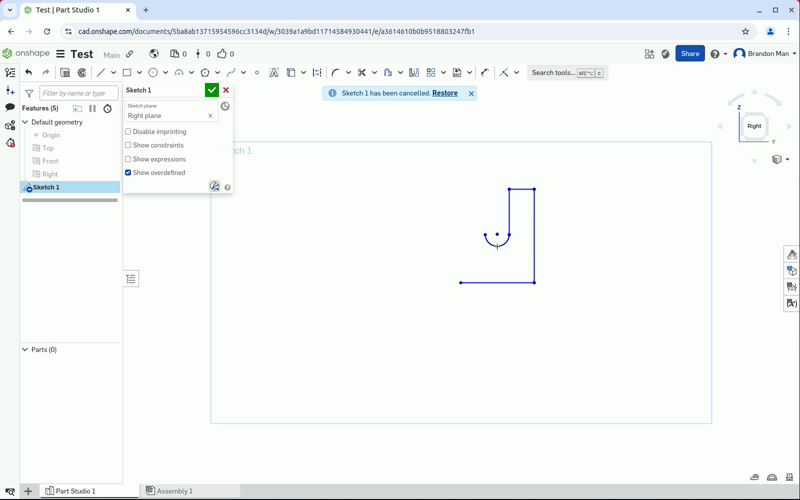
mouse_move(485, 234)
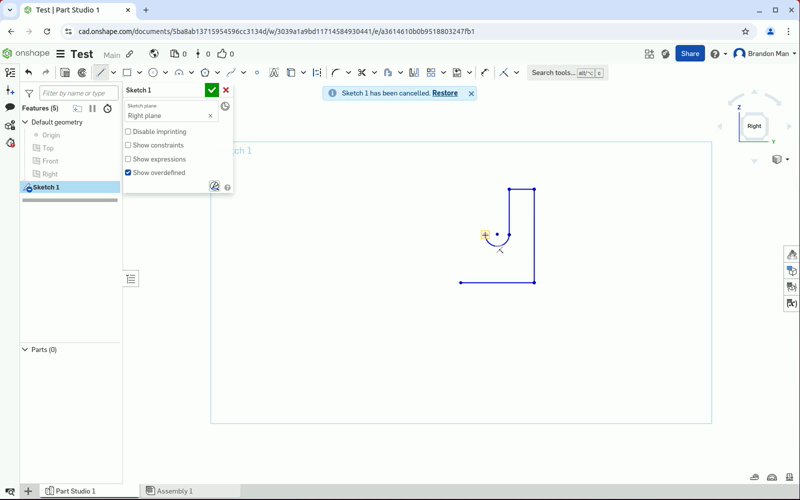
click(485, 234)
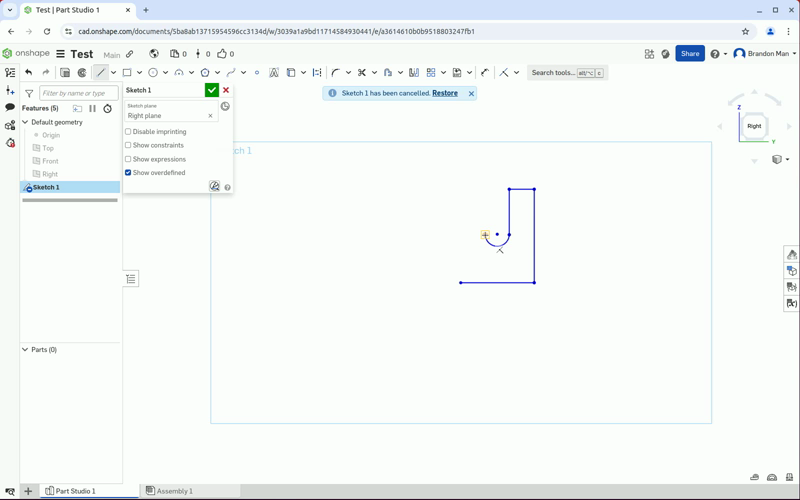
key_down(shift)
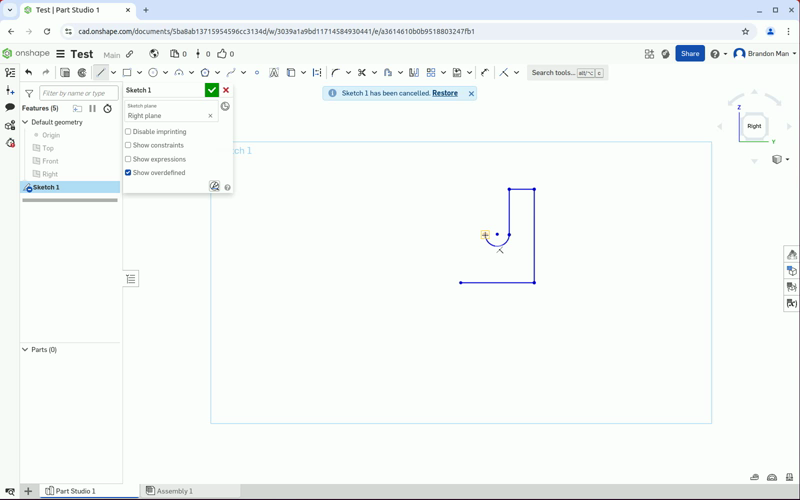
mouse_move(515, 234)
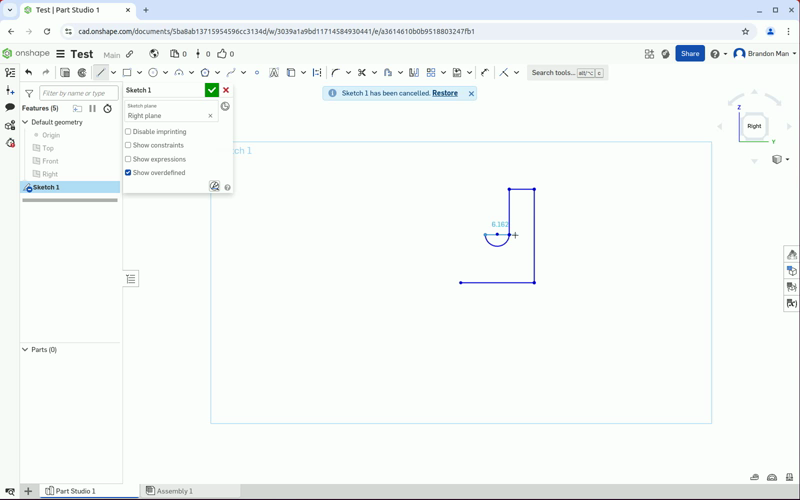
mouse_move(485, 189)
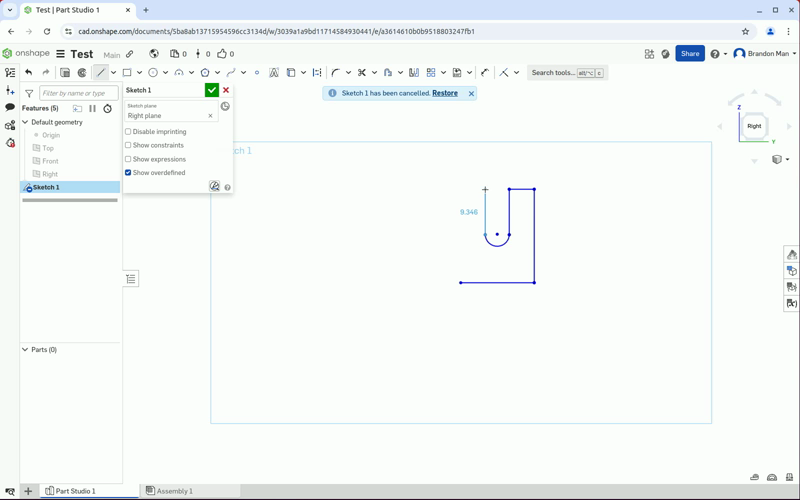
click(485, 189)
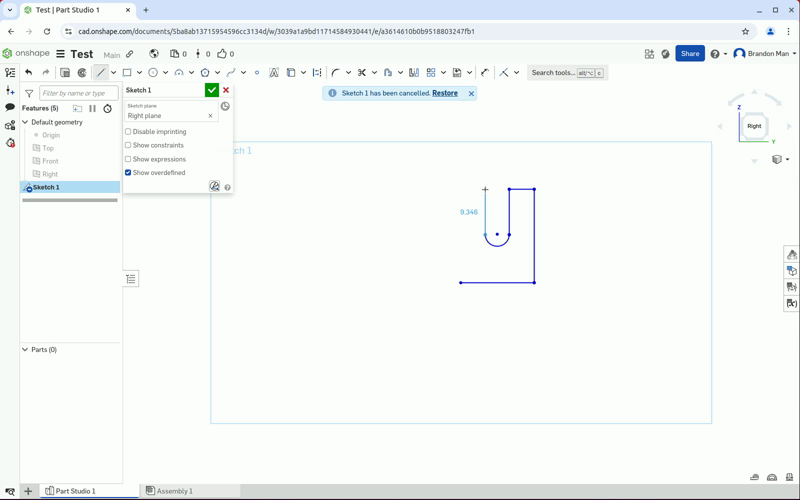
key_up(shift)
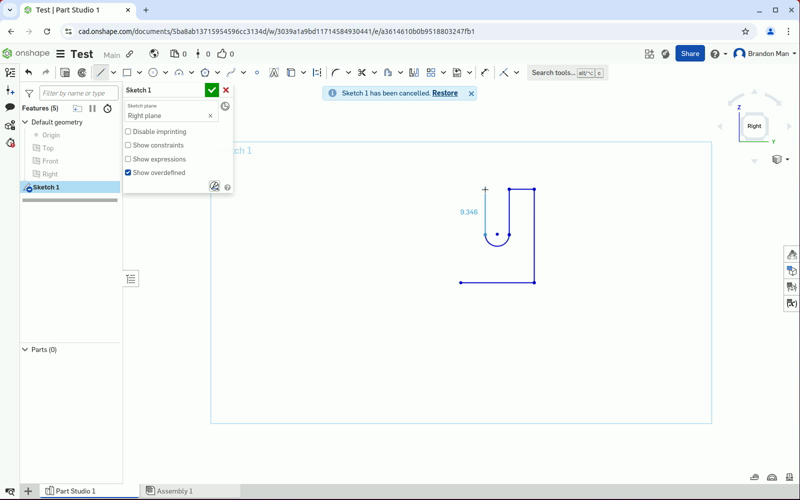
key_down(shift)
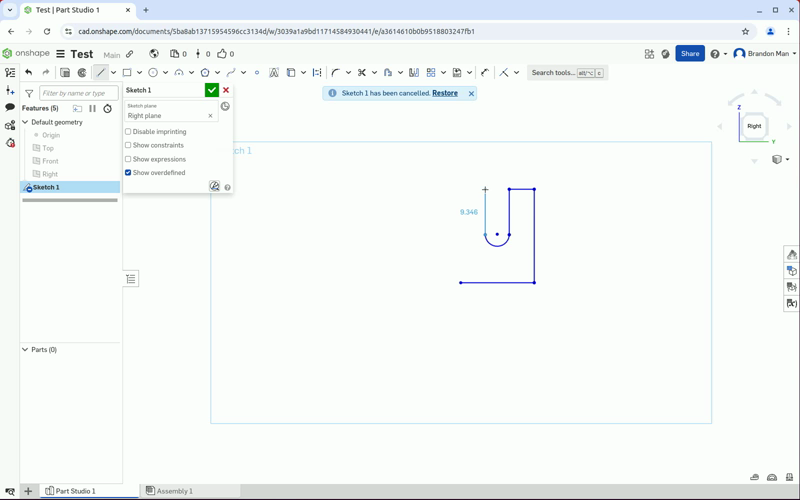
mouse_move(515, 189)
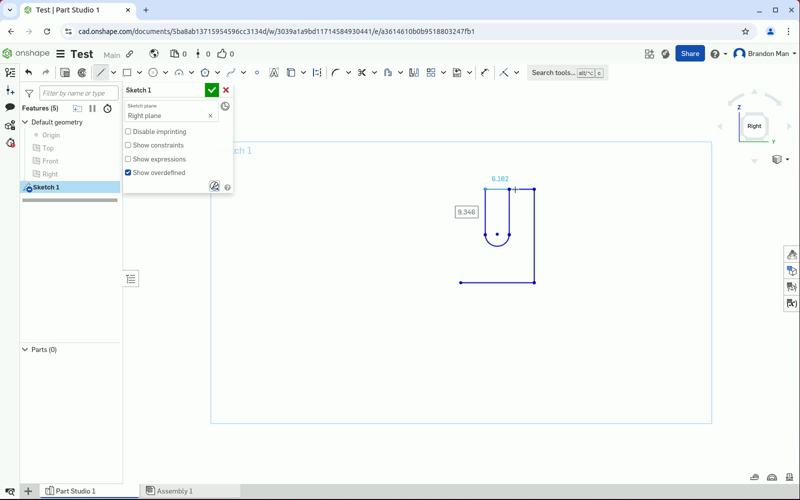
mouse_move(460, 189)
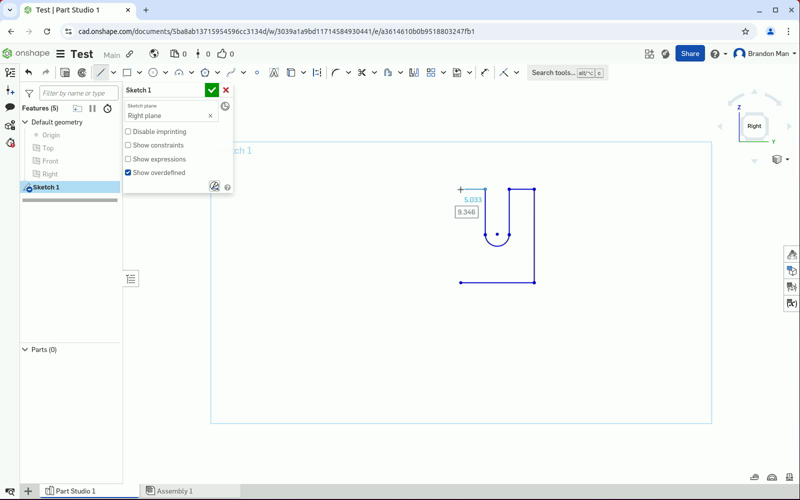
click(460, 189)
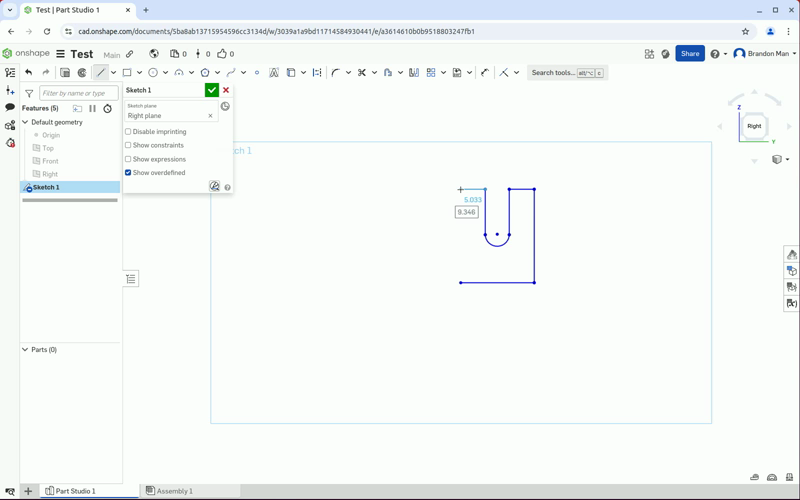
key_up(shift)
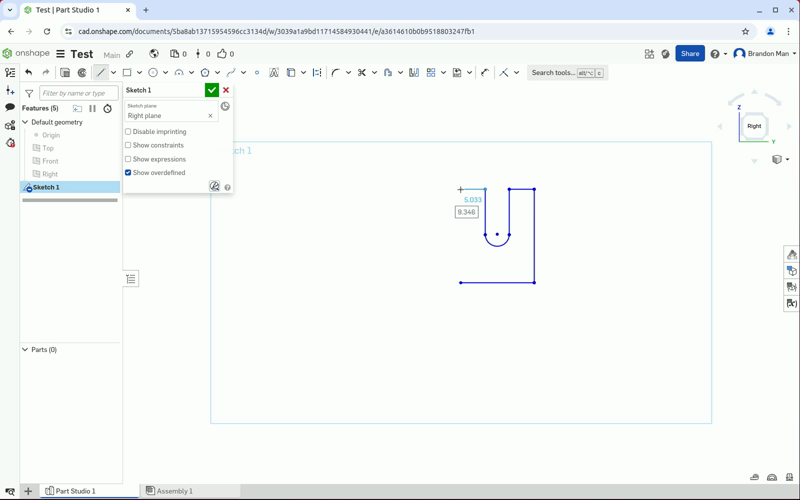
key_down(shift)
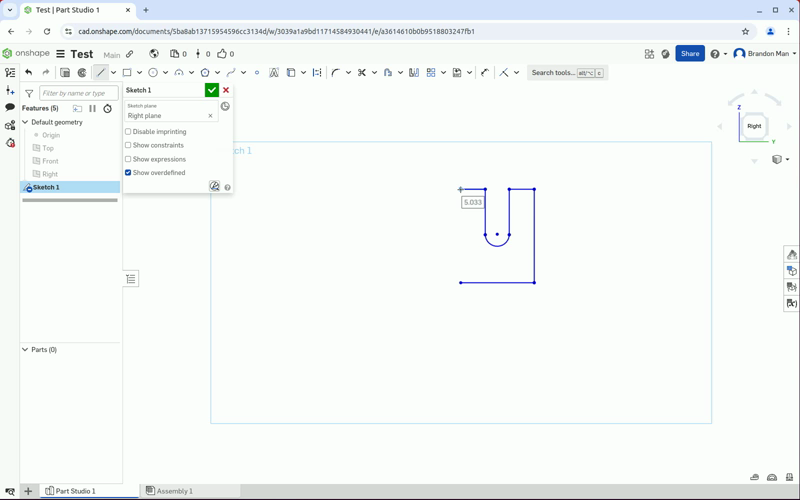
mouse_move(460, 282)
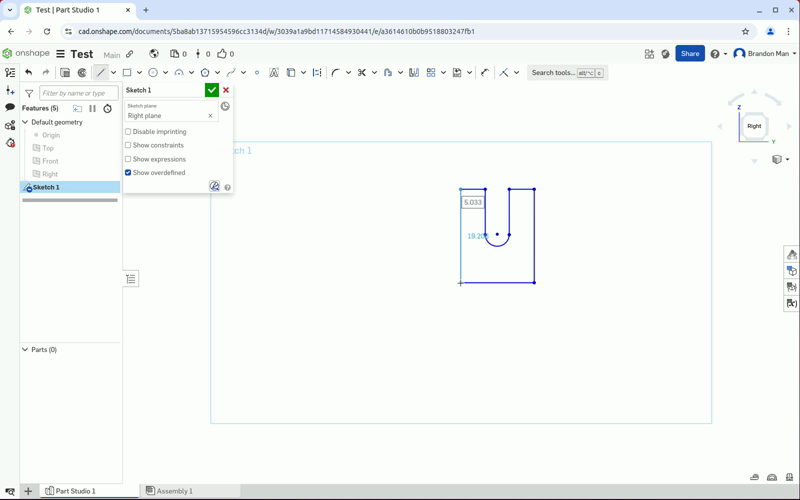
key_up(shift)
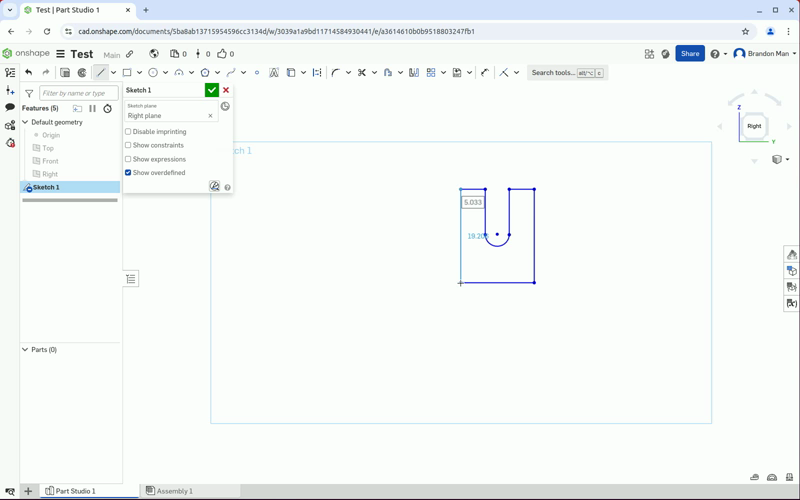
click(460, 282)
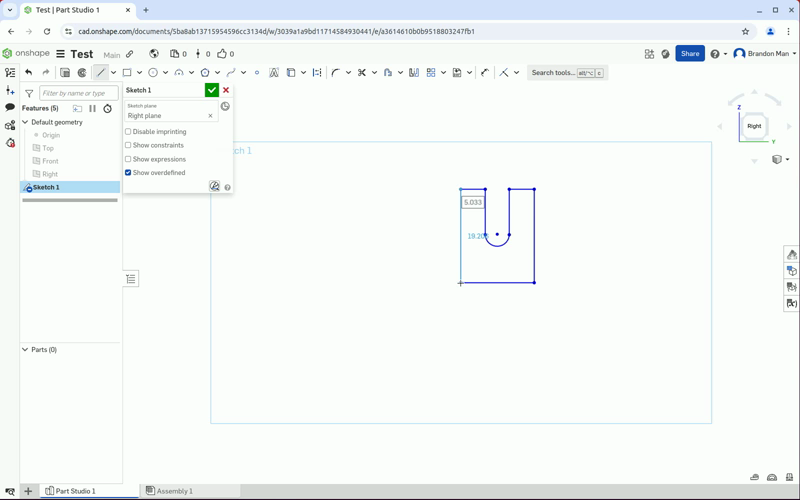
key(esc)
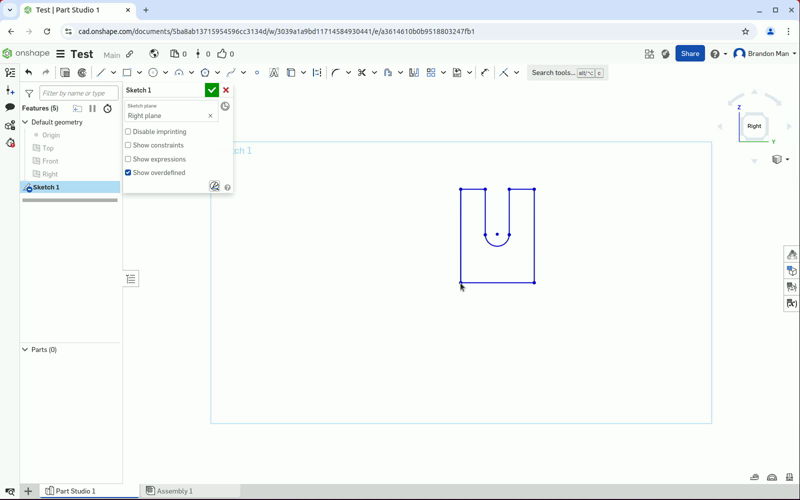
mouse_move(487, 253)
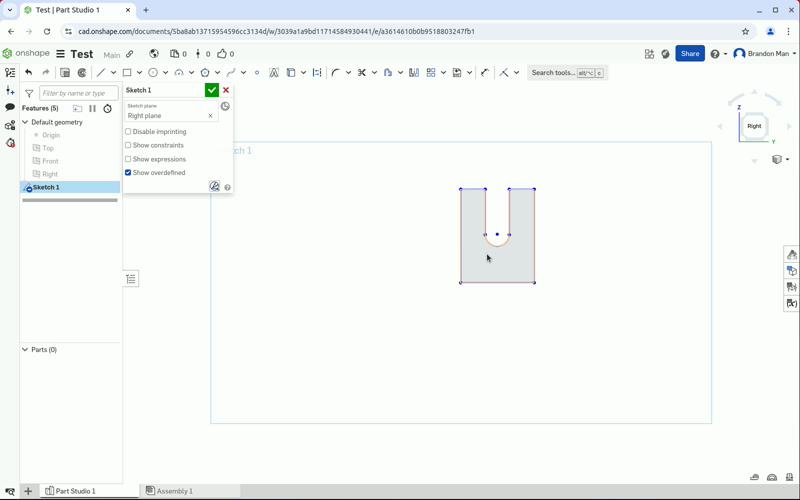
scroll(6)
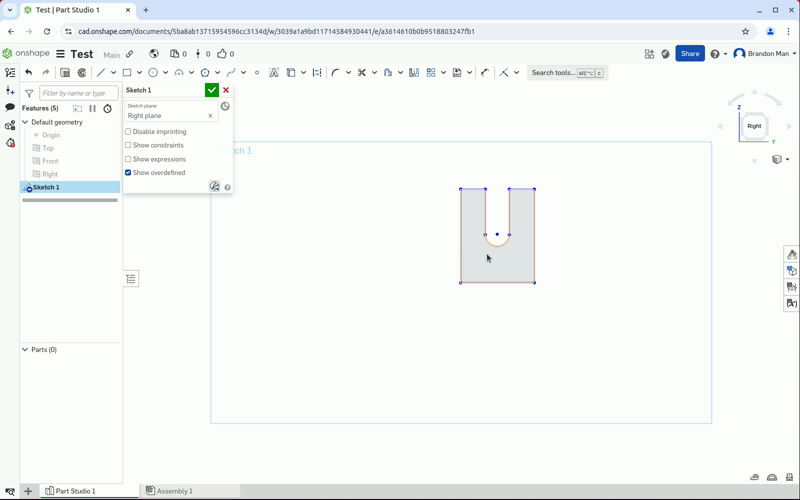
scroll(6)
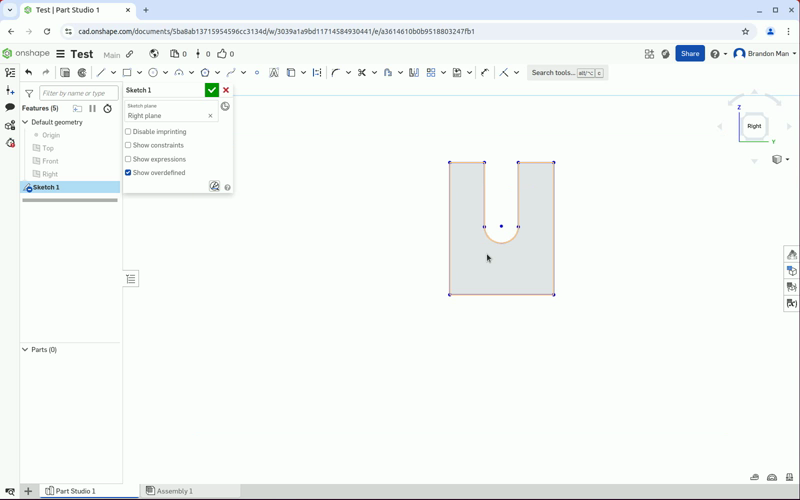
scroll(6)
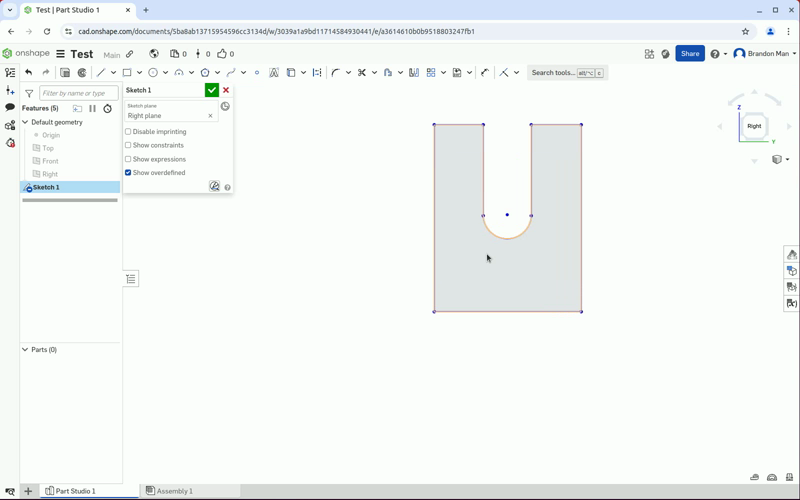
scroll(6)
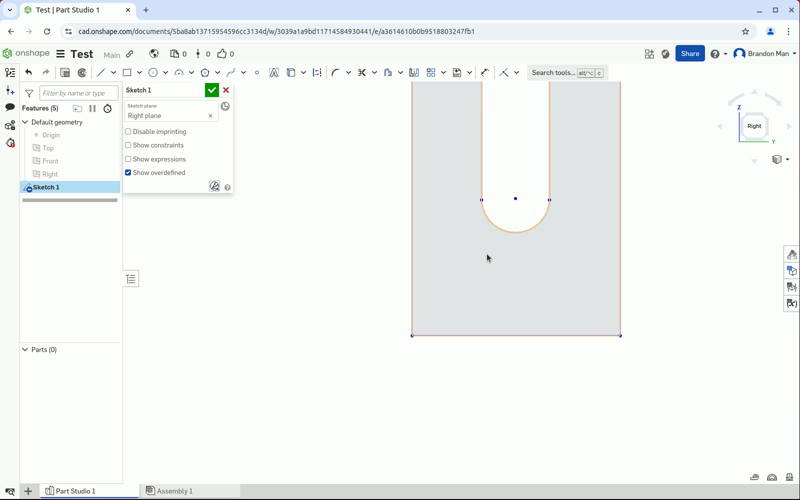
scroll(6)
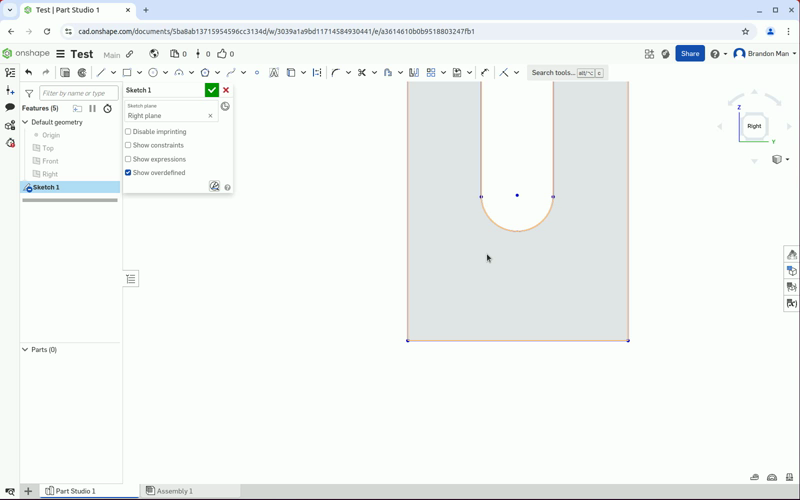
scroll(6)
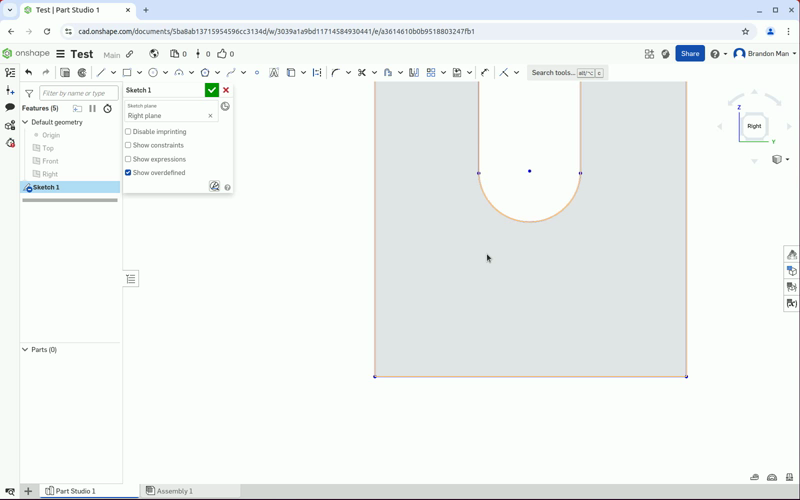
scroll(6)
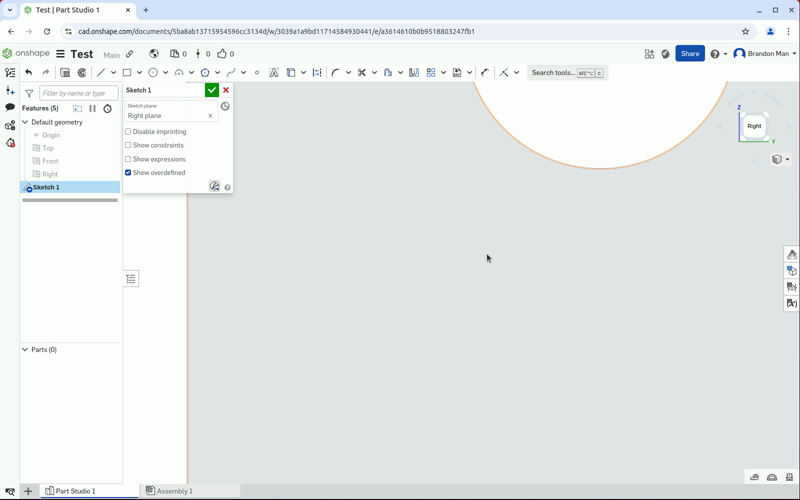
click(487, 253)
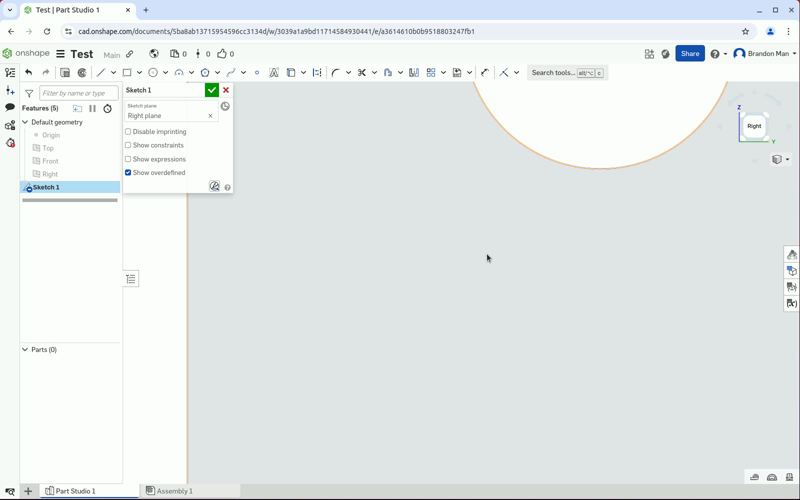
scroll(-6)
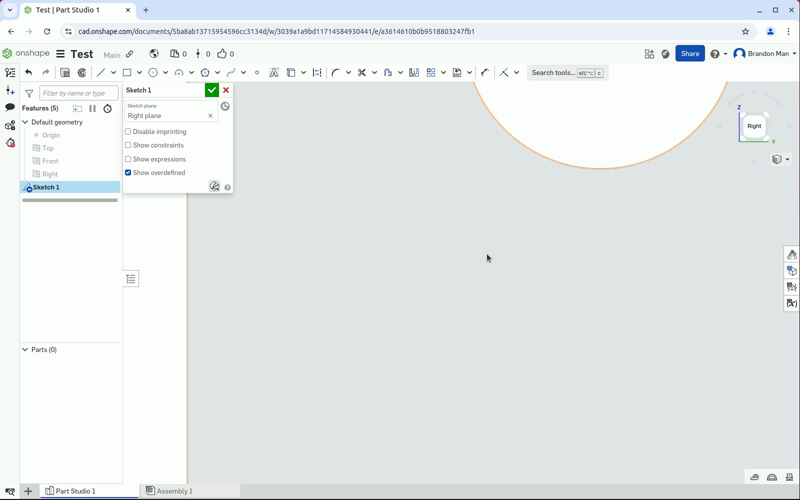
scroll(-6)
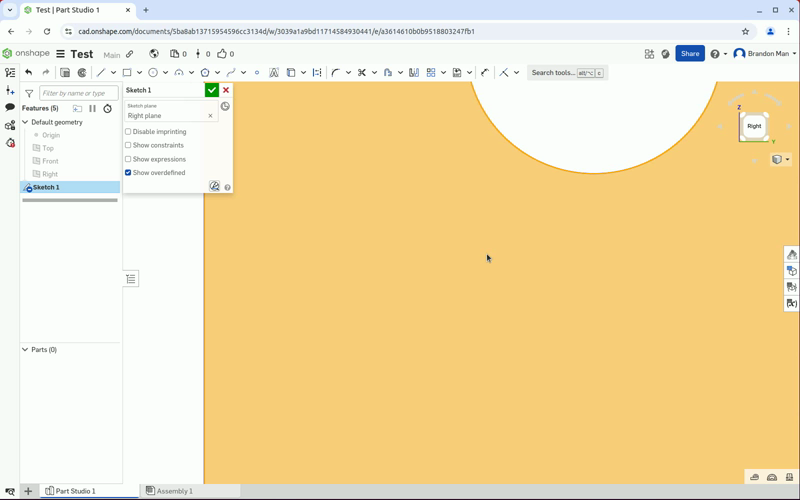
scroll(-6)
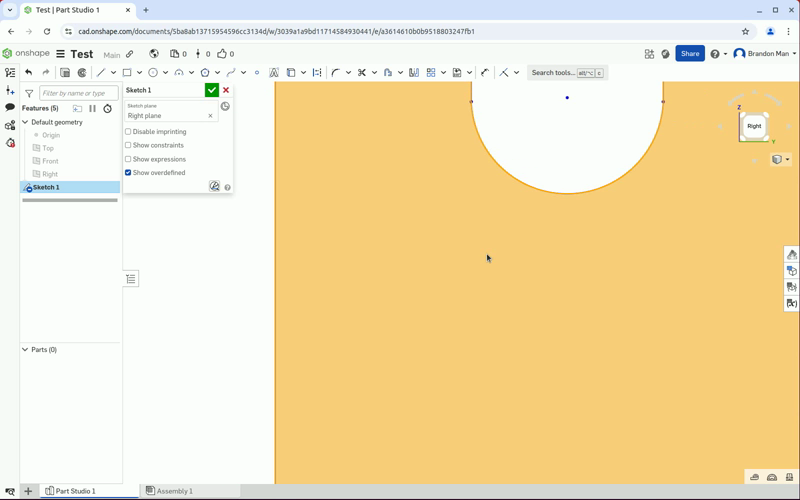
scroll(-6)
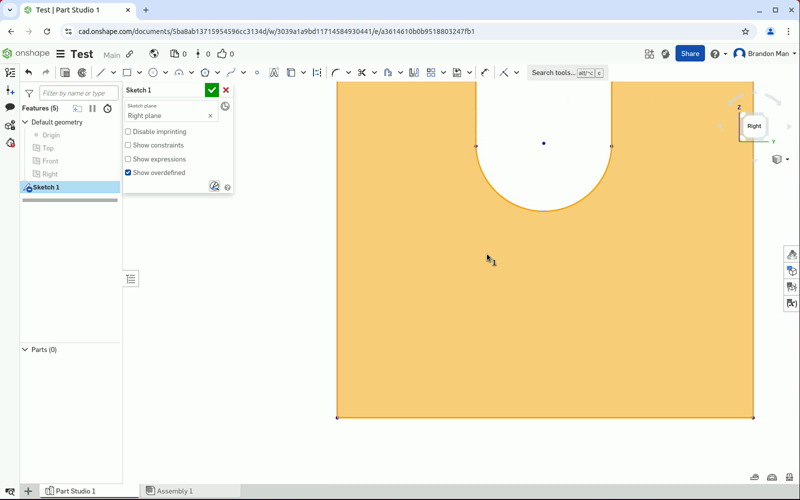
scroll(-6)
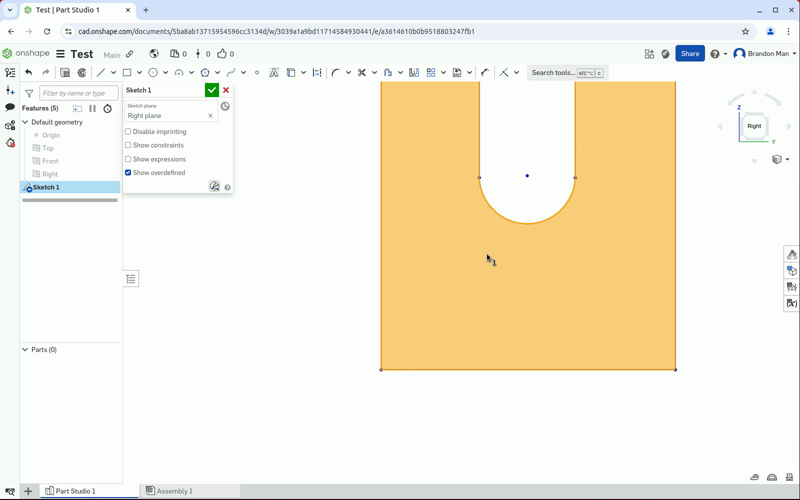
scroll(-6)
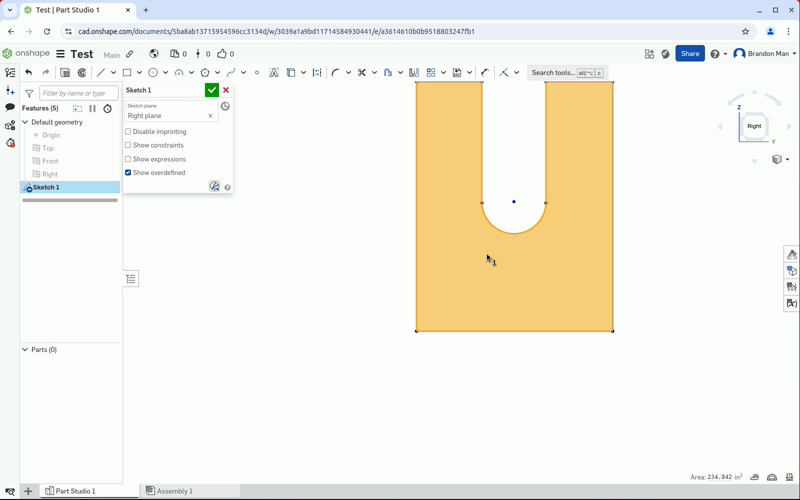
scroll(-6)
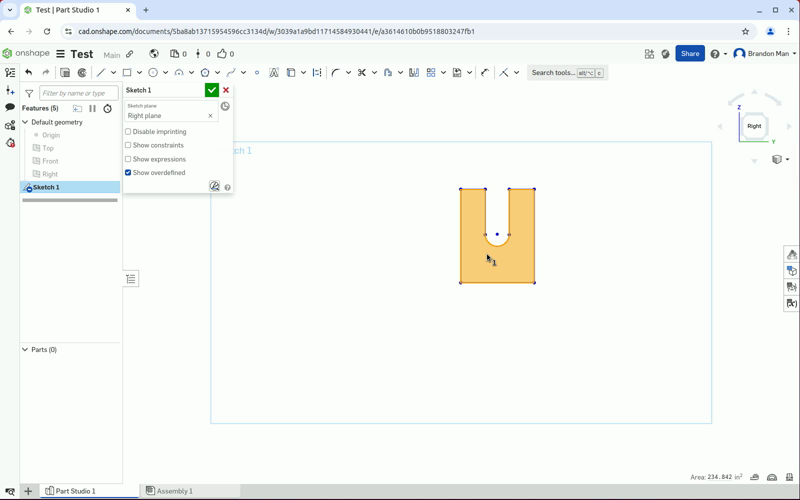
mouse_move(73, 352)
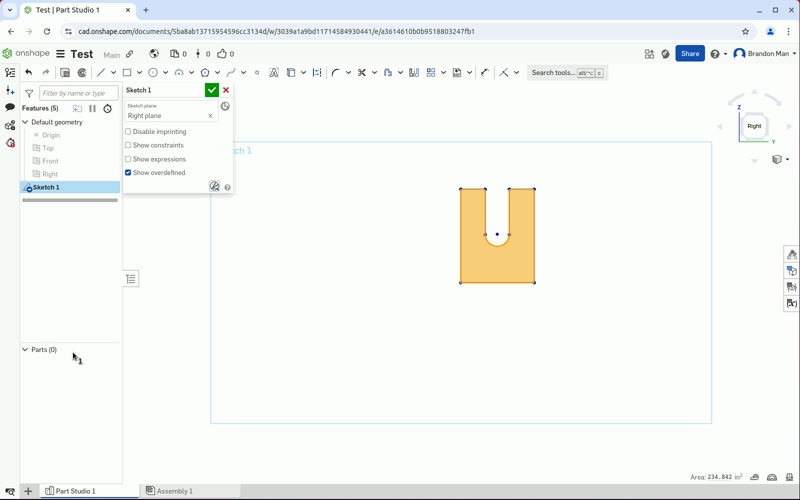
key(shift+y)
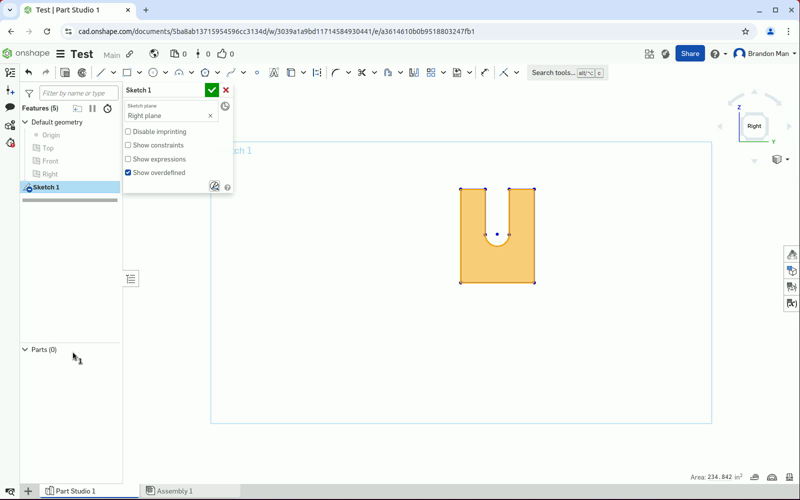
key(shift+e)
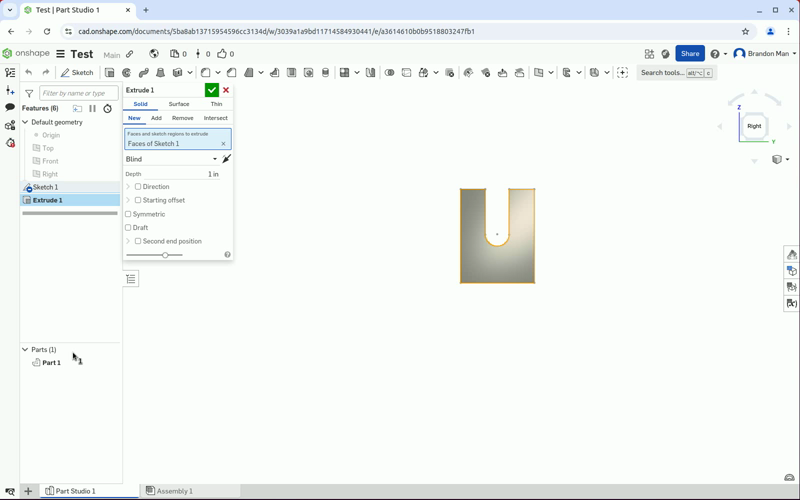
mouse_move(143, 106)
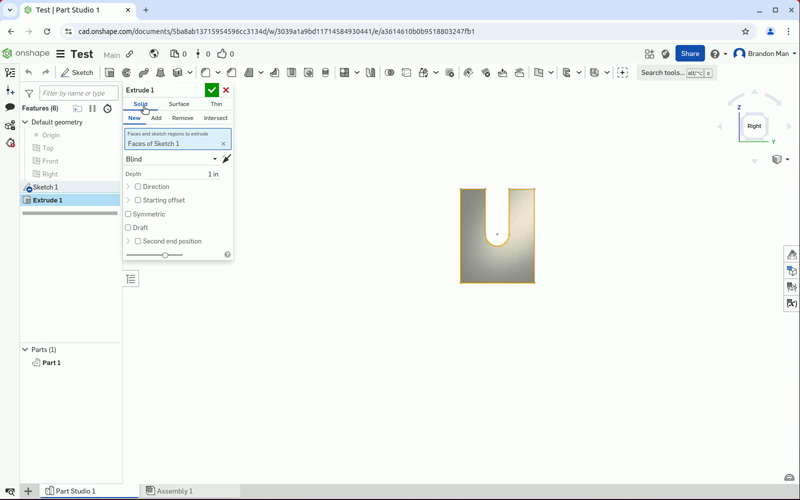
click(143, 106)
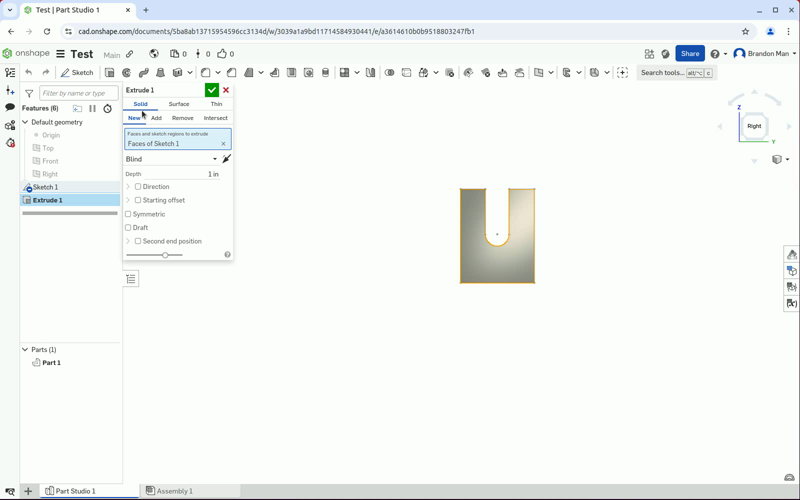
mouse_move(137, 120)
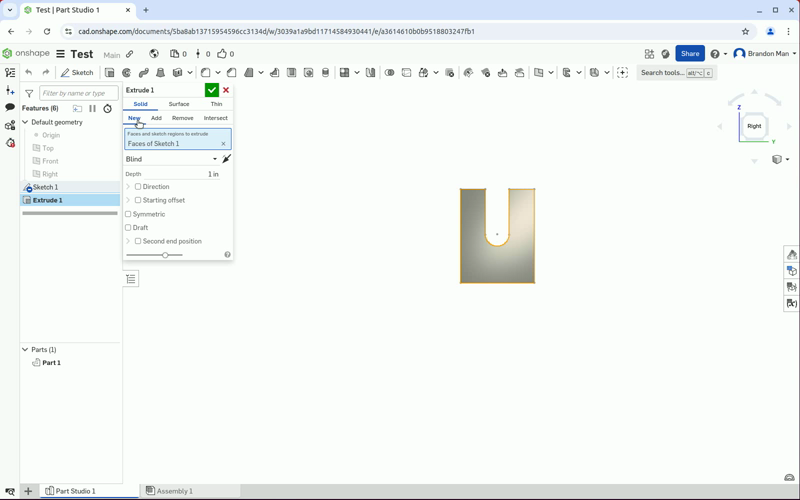
click(137, 120)
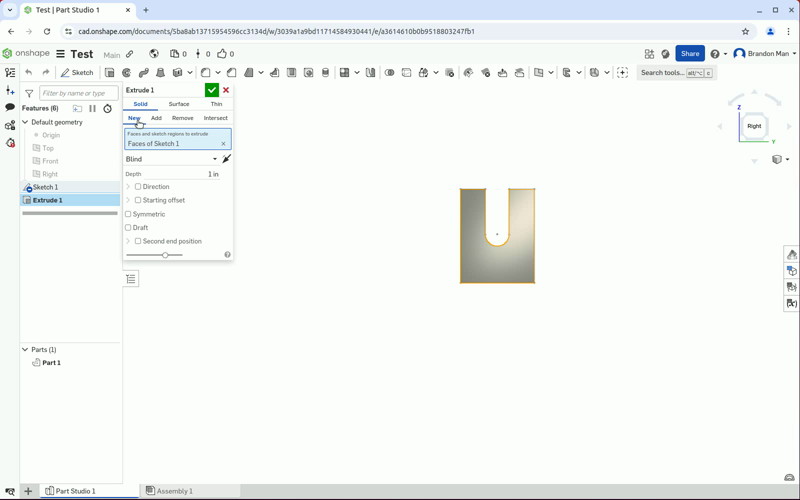
key(tab, 4)
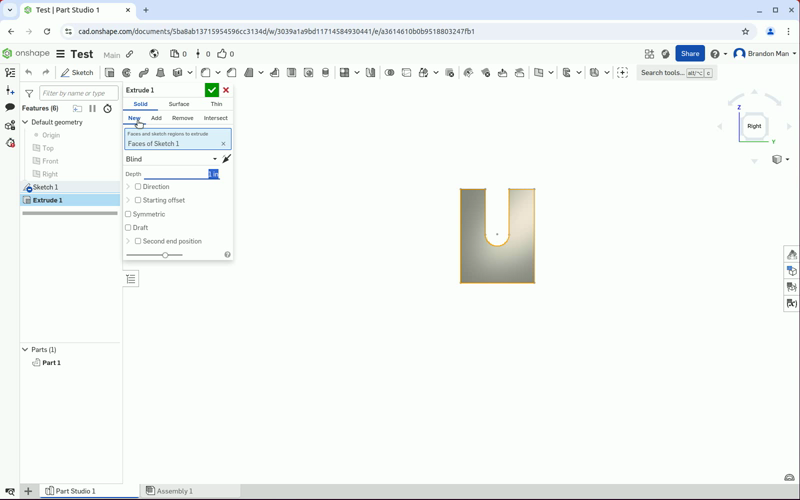
text(-3.851)
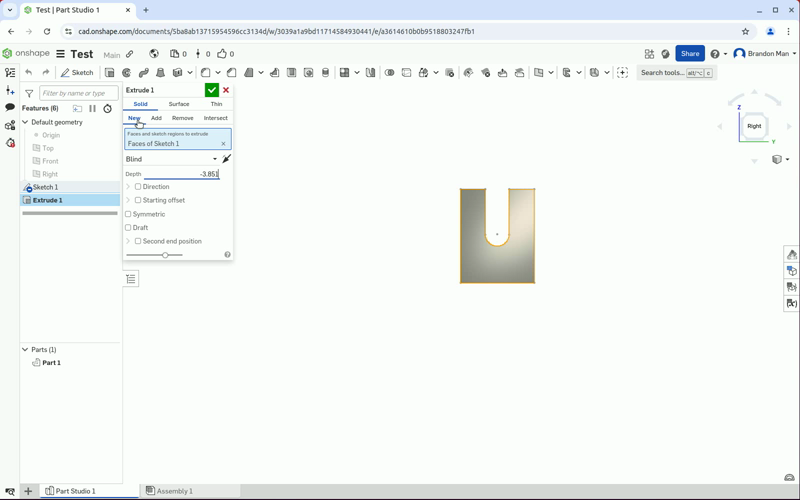
key(enter)
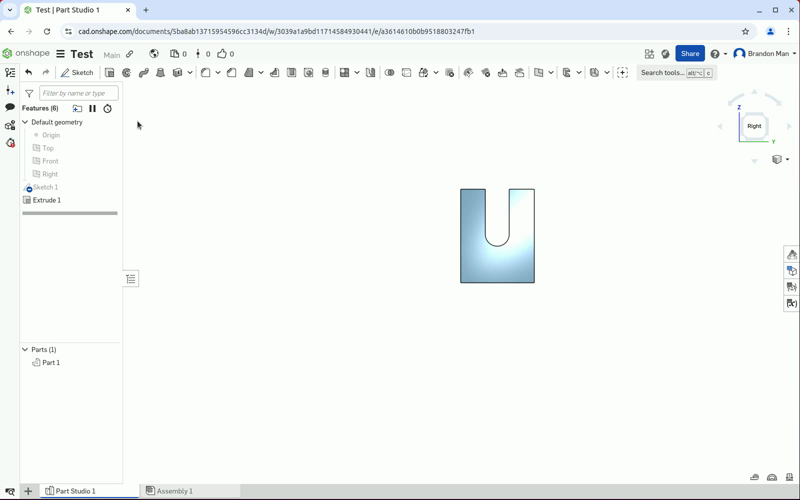
key(shift+h)
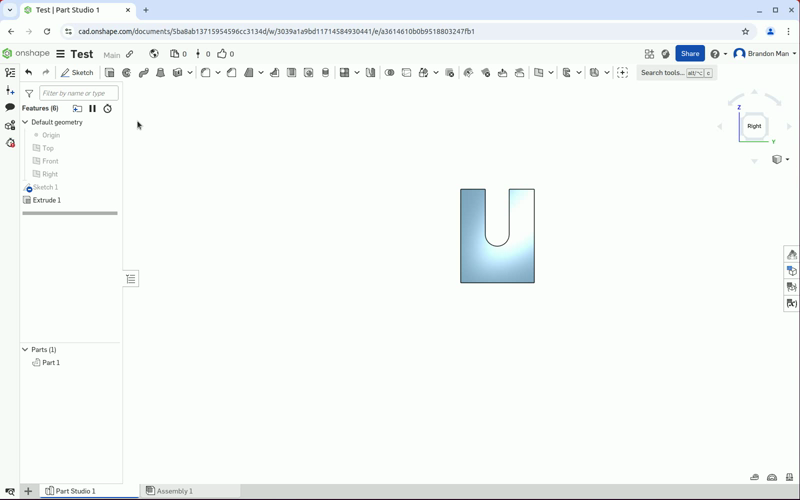
key(shift+h)
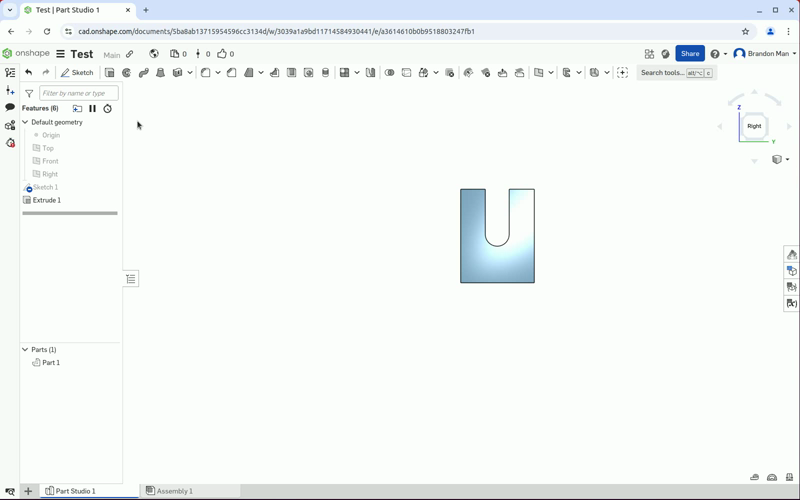
mouse_move(73, 189)
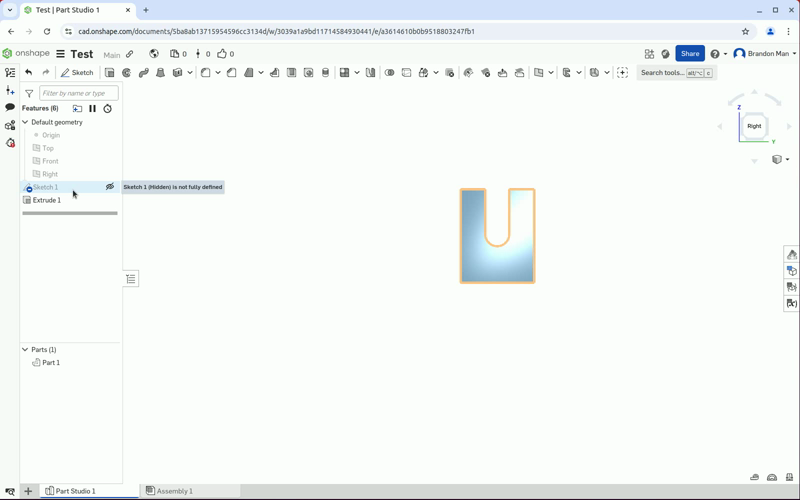
click(73, 189)
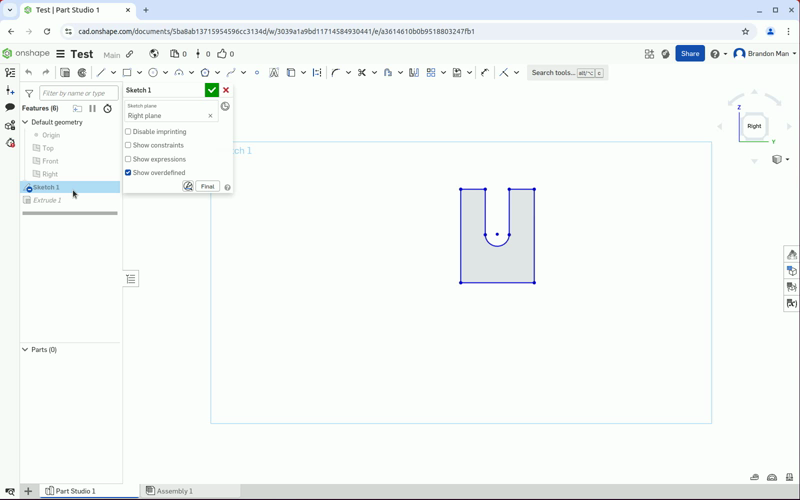
mouse_move(229, 92)
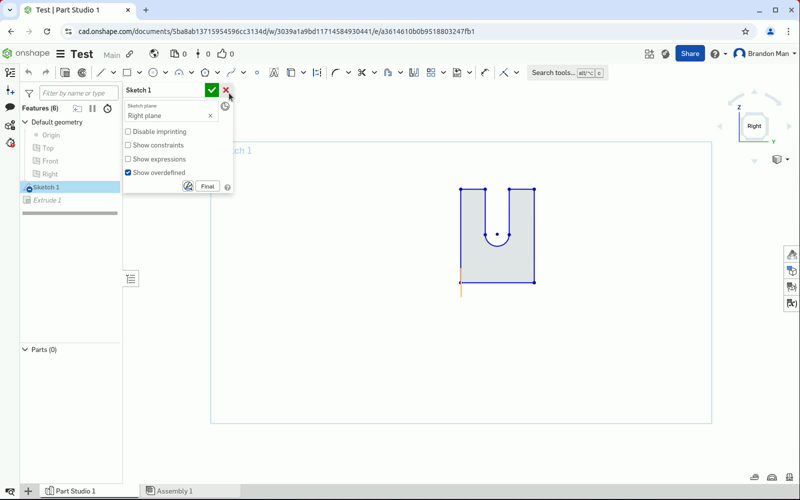
click(229, 92)
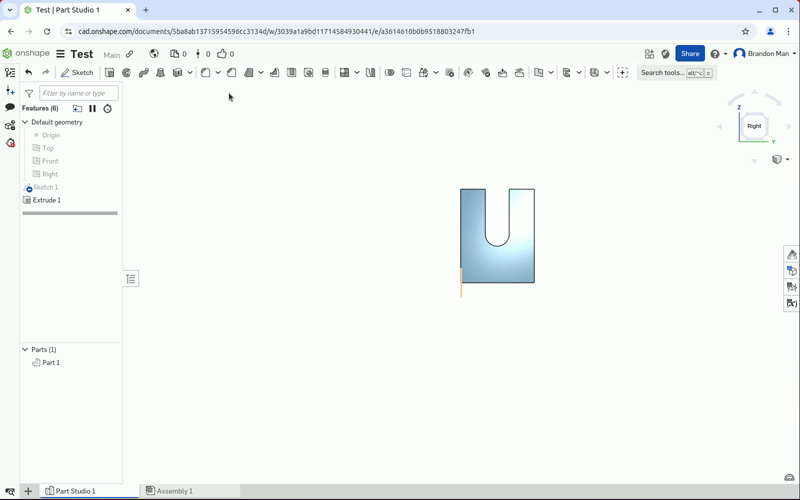
mouse_move(73, 352)
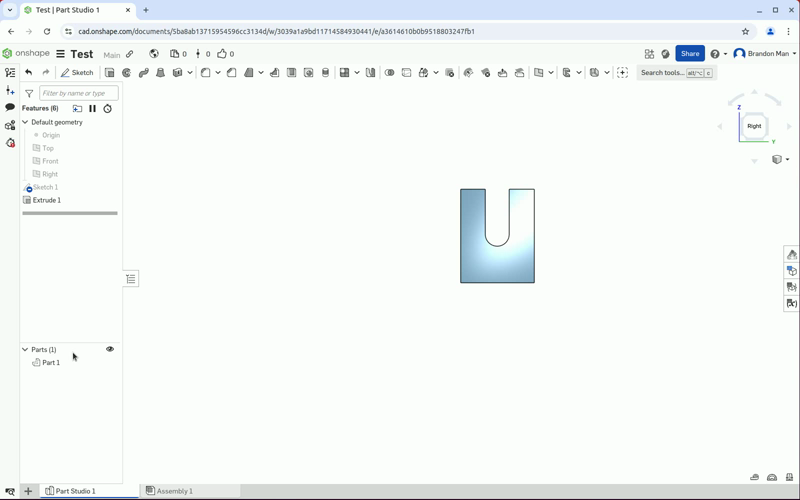
key(y)
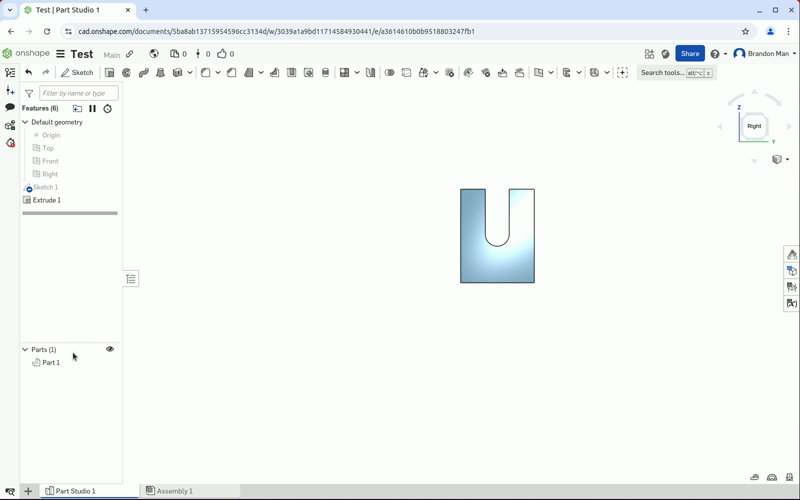
key(shift+p)
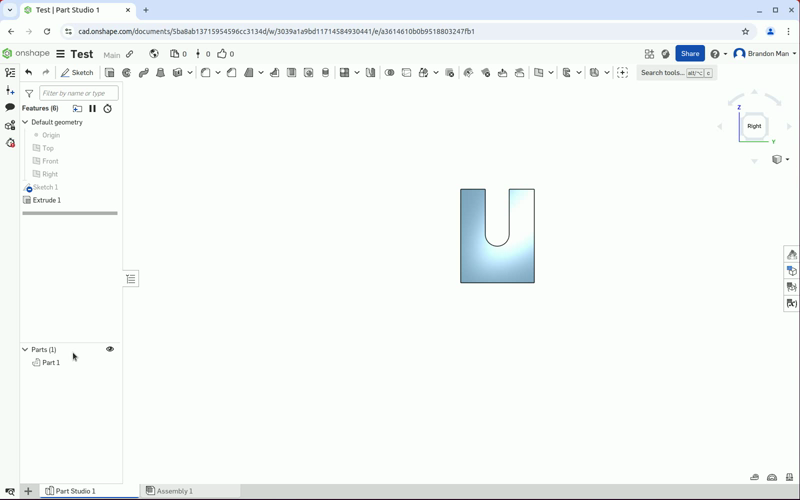
key(space)
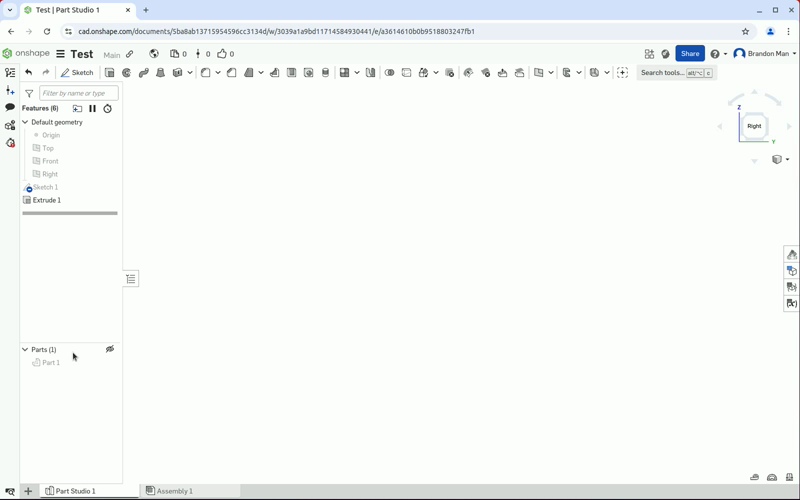
key_down(shift)
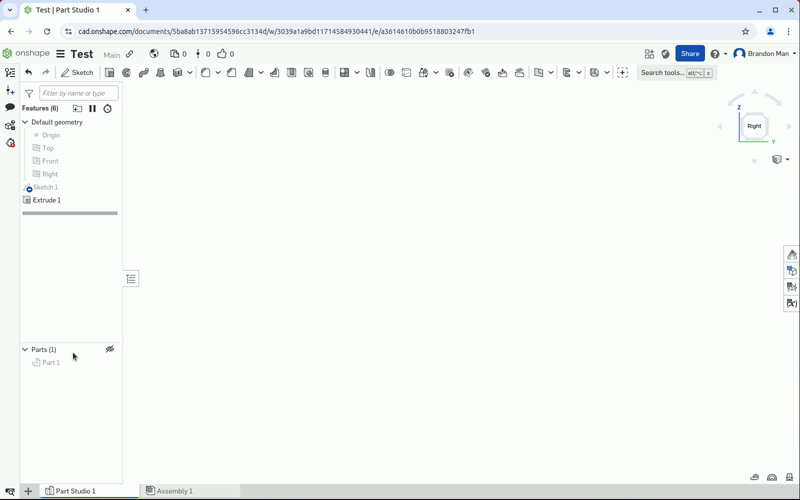
key(right)
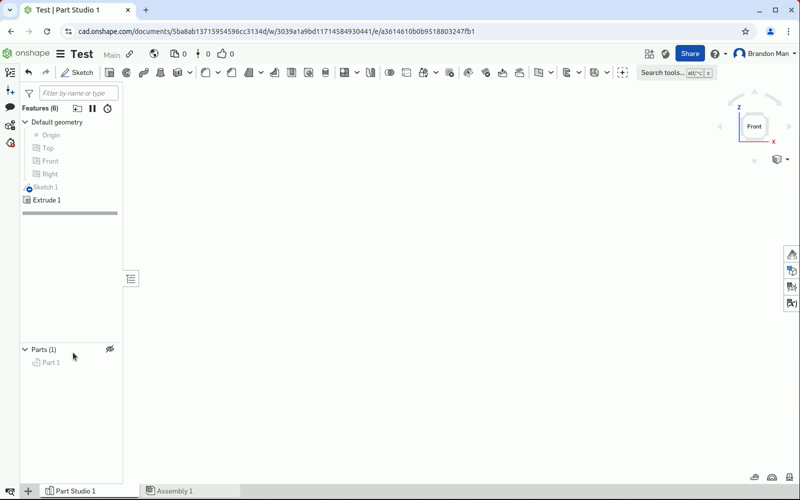
key_up(shift)
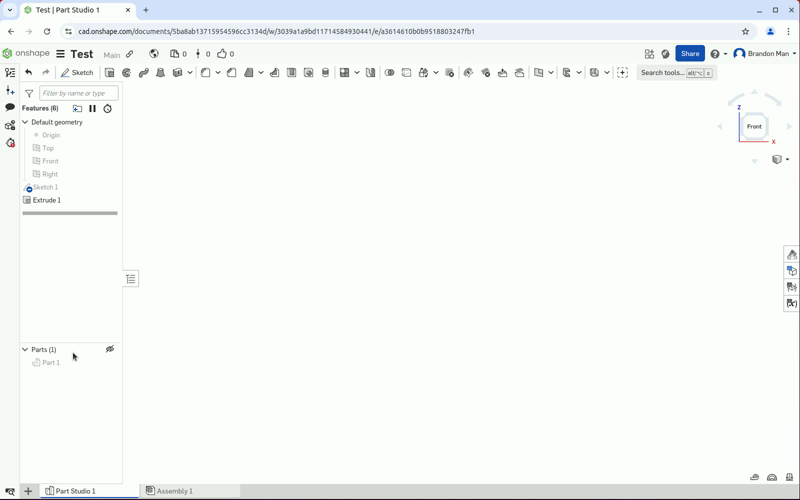
key(space)
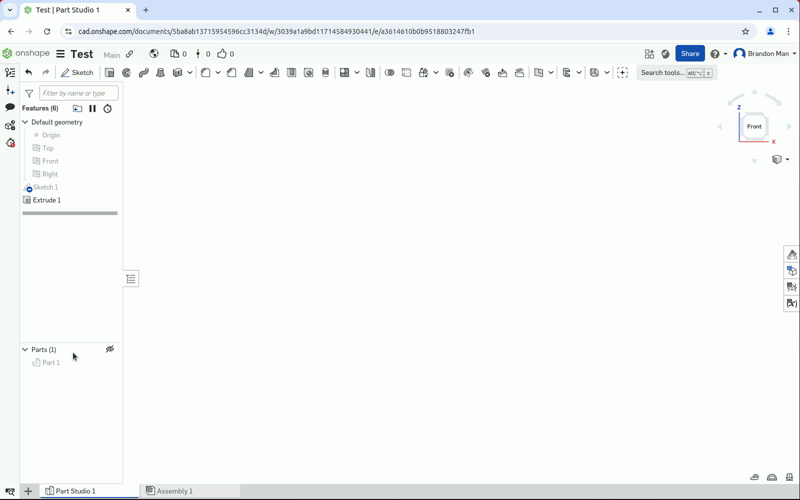
key_down(shift)
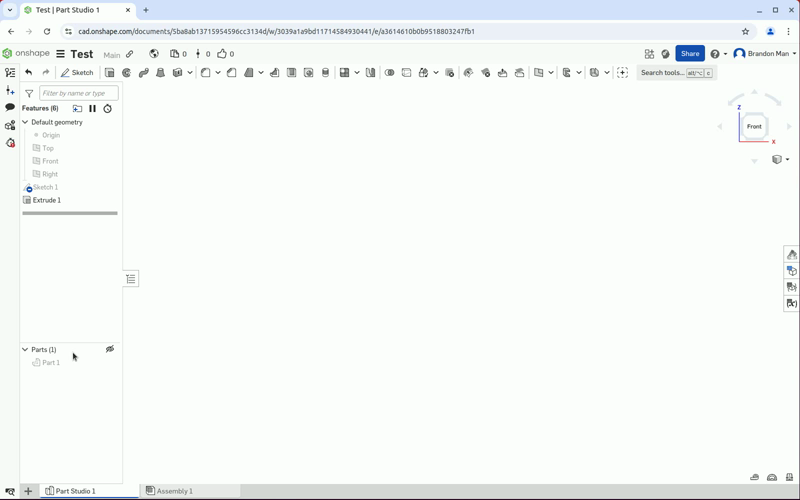
key(down)
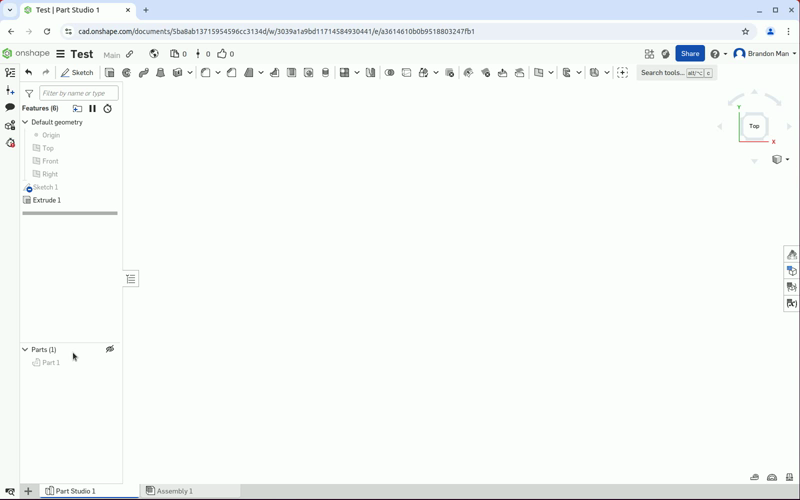
key_up(shift)
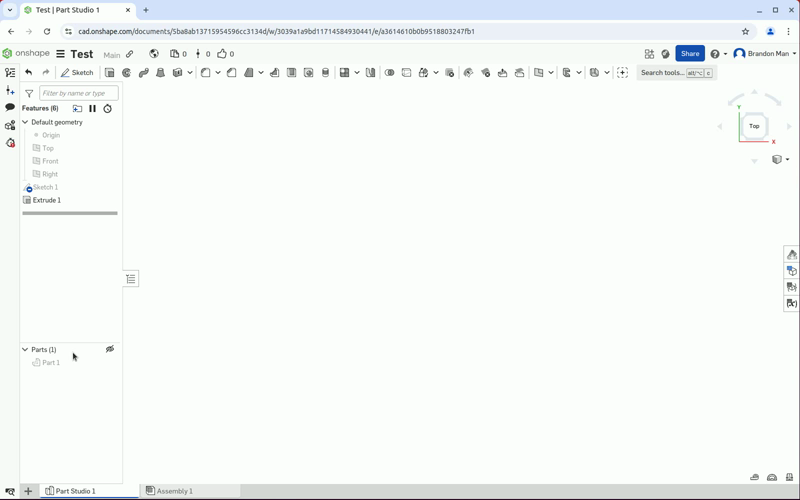
mouse_move(73, 352)
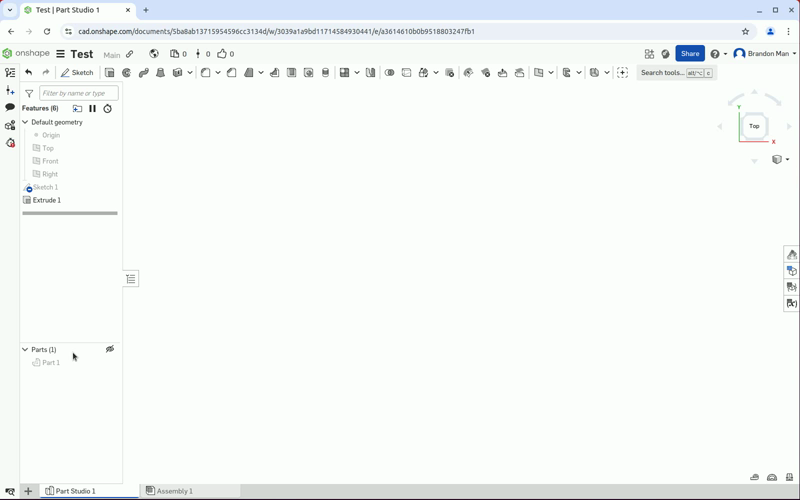
key(shift+y)
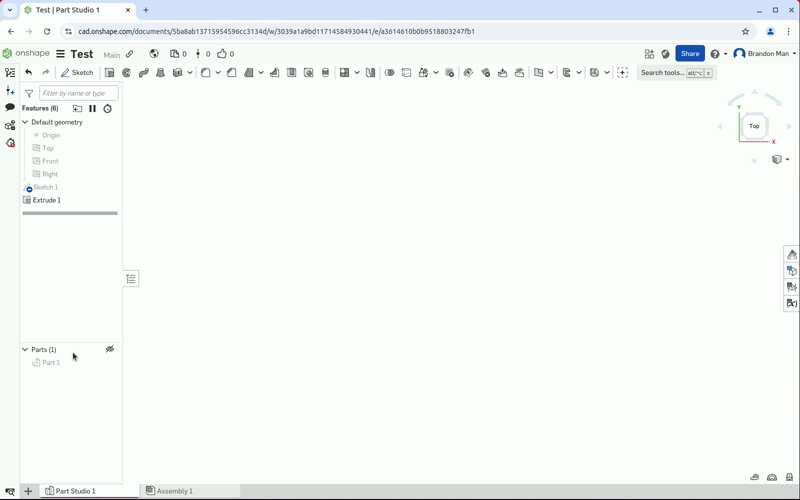
key(shift+s)
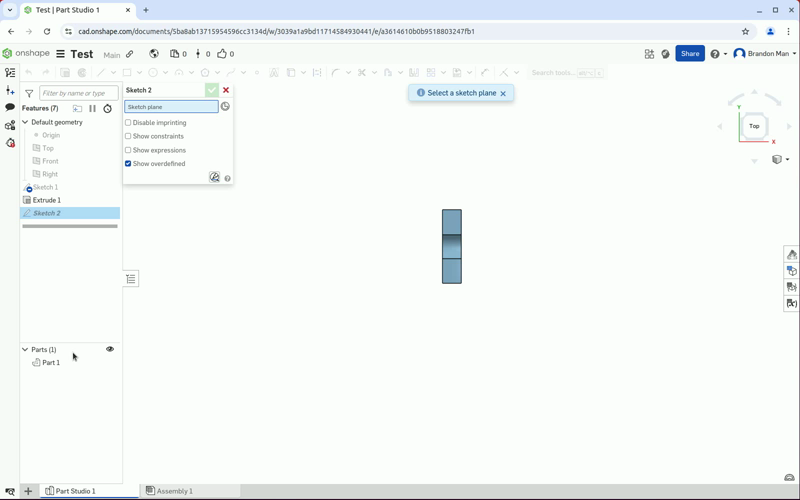
mouse_move(73, 150)
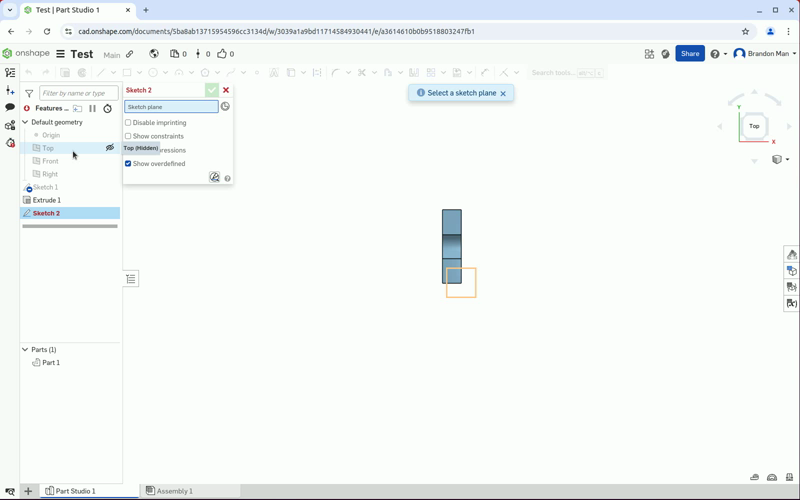
click(73, 150)
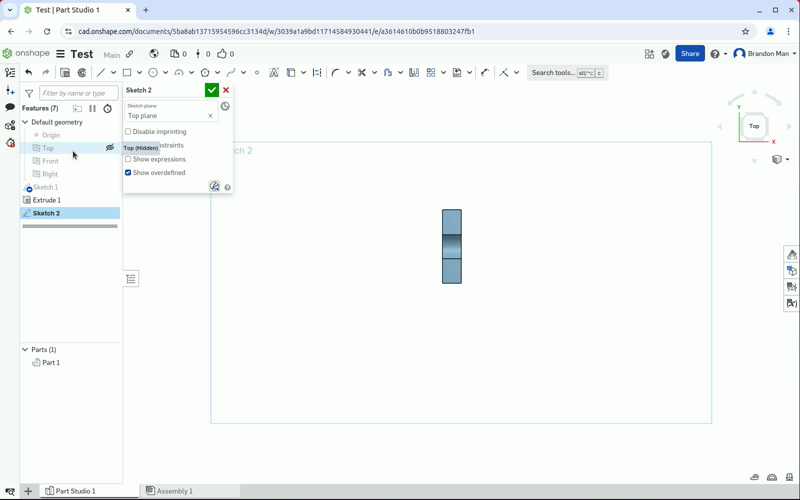
mouse_move(73, 352)
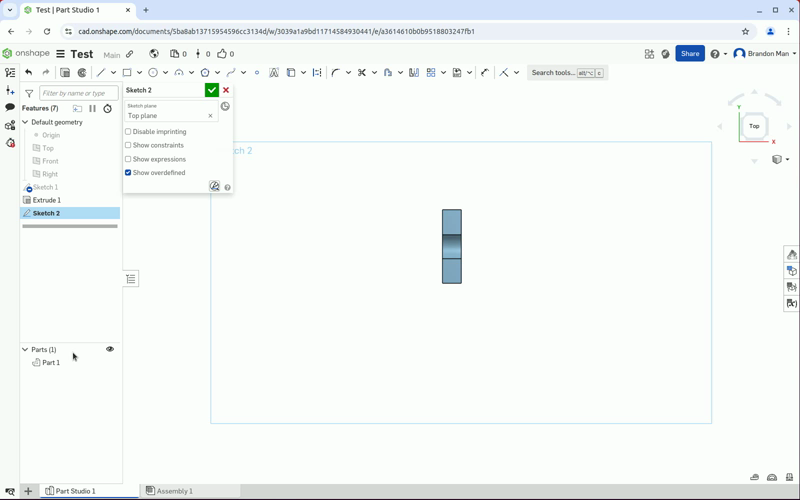
key(y)
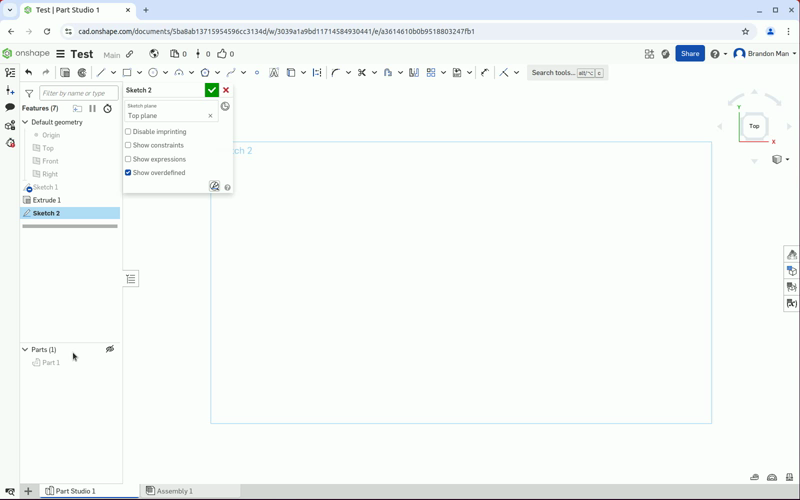
key(l)
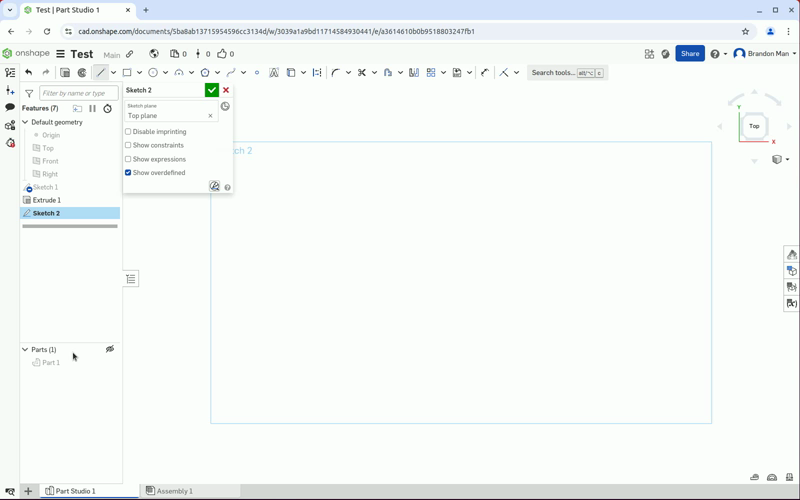
key_down(shift)
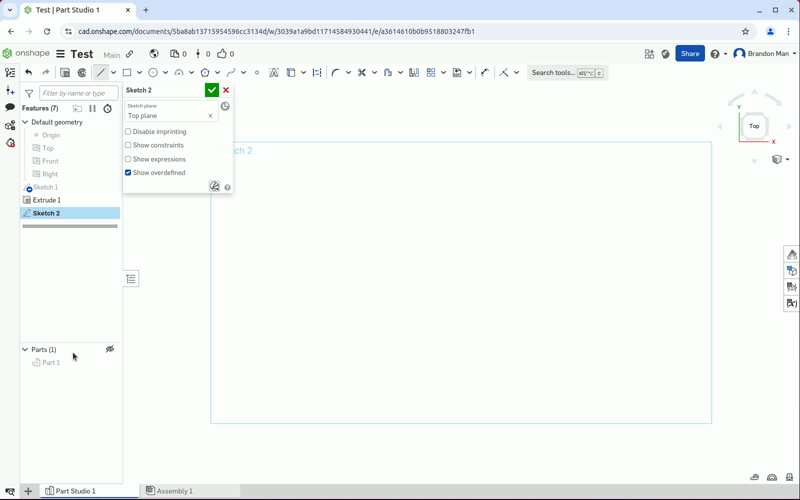
mouse_move(384, 282)
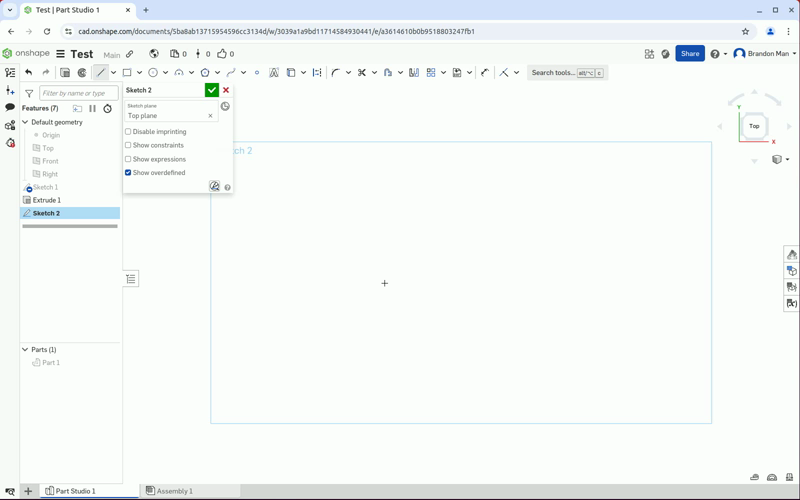
click(384, 282)
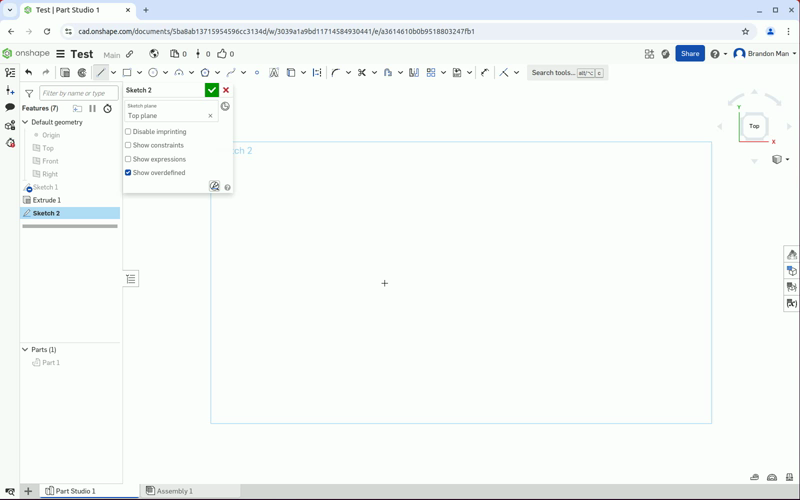
key_up(shift)
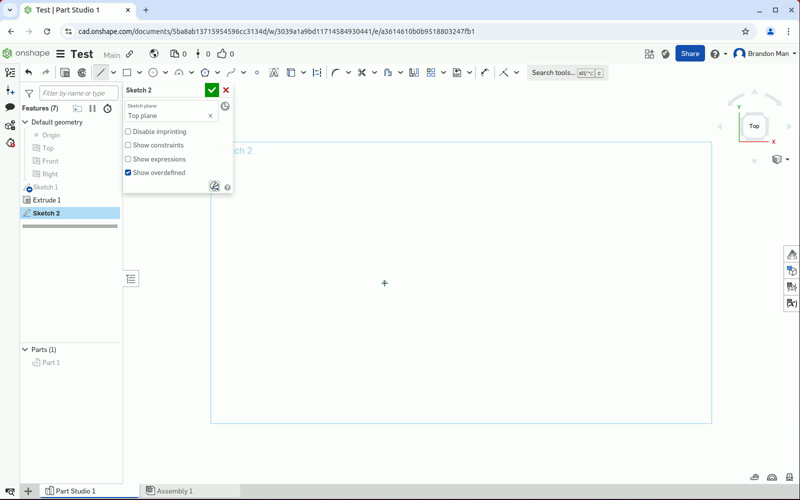
key_down(shift)
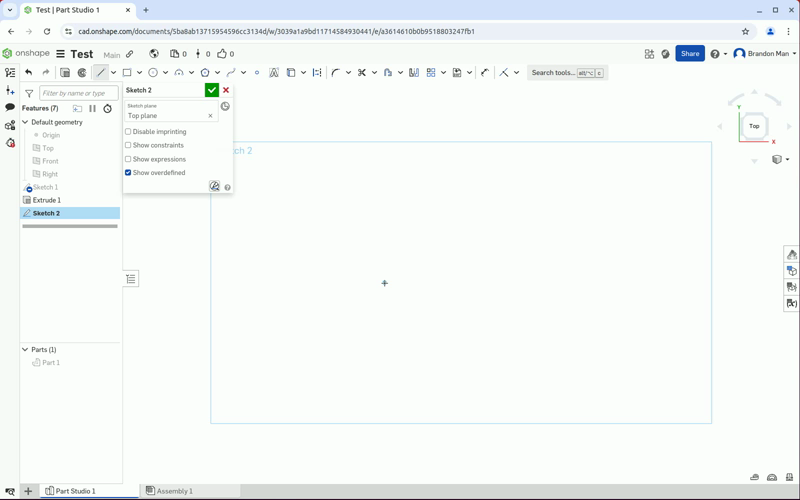
mouse_move(461, 282)
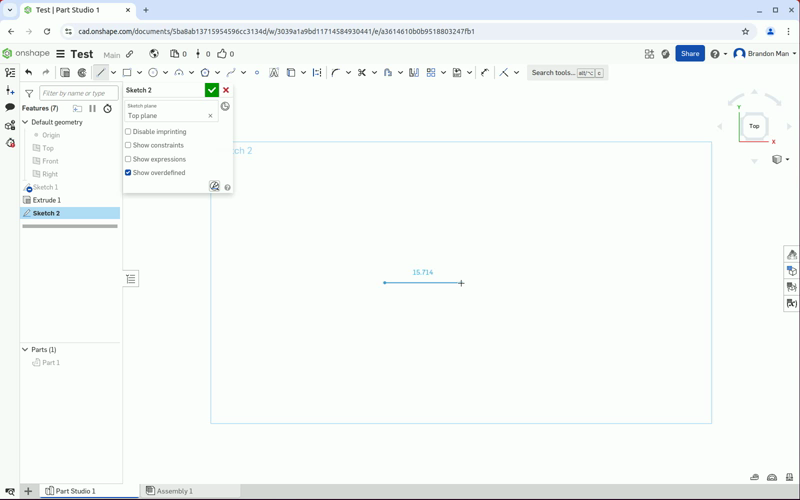
click(461, 282)
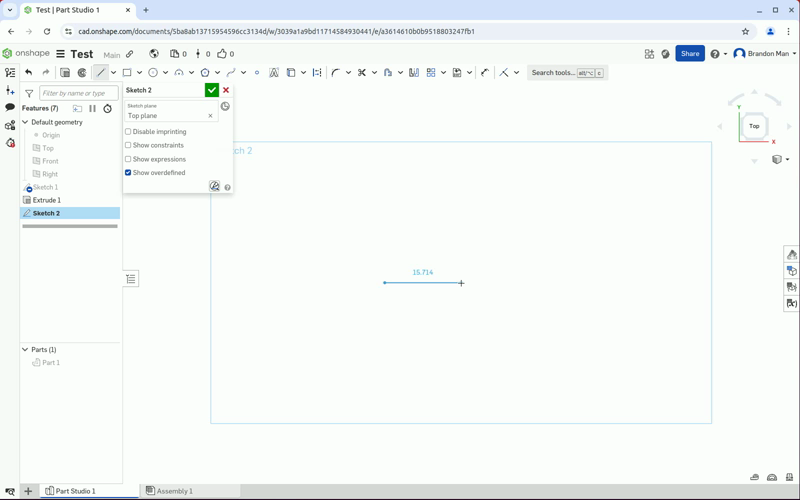
key_up(shift)
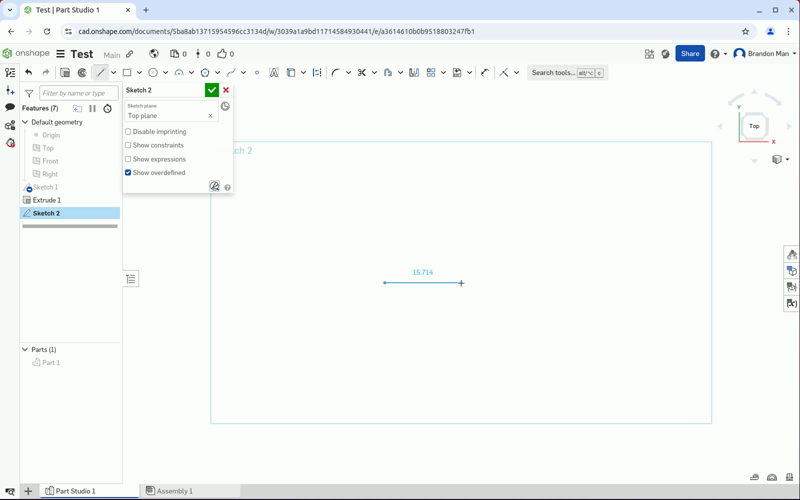
key_down(shift)
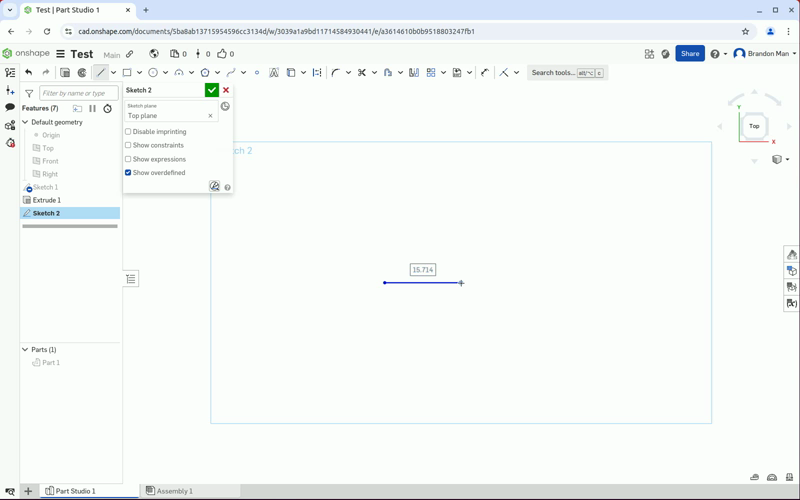
mouse_move(461, 210)
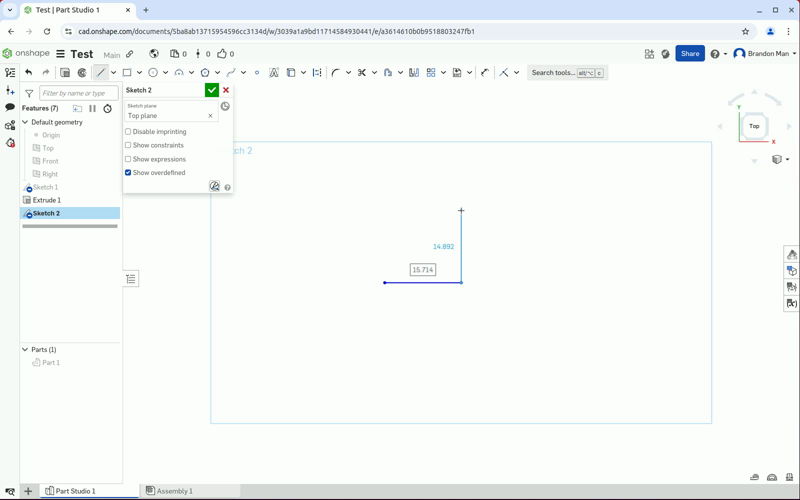
click(461, 210)
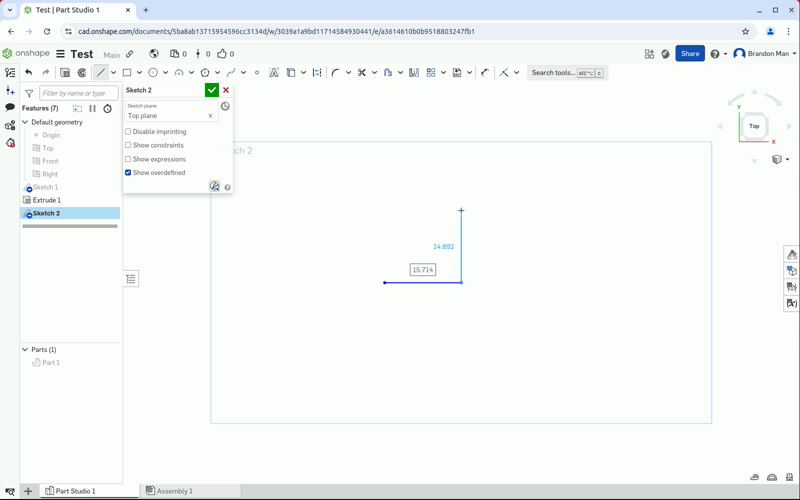
key_up(shift)
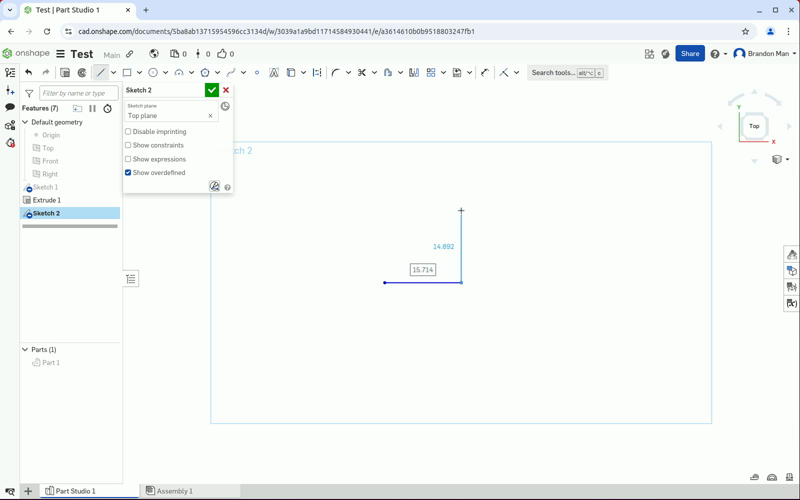
key_down(shift)
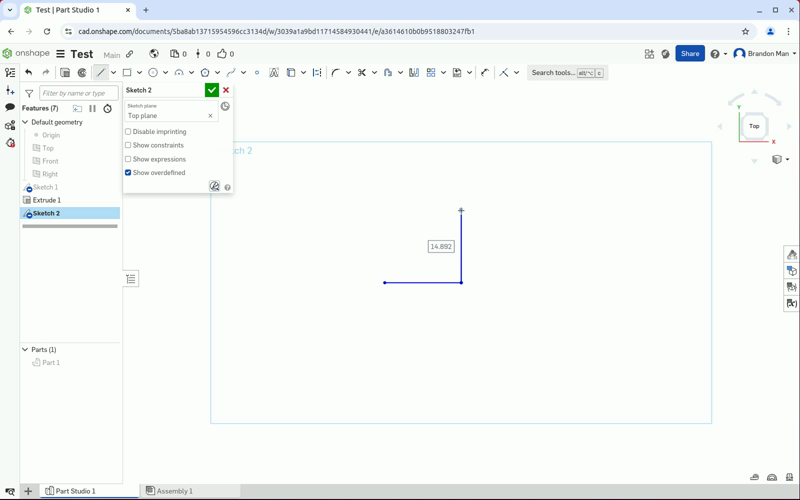
mouse_move(384, 210)
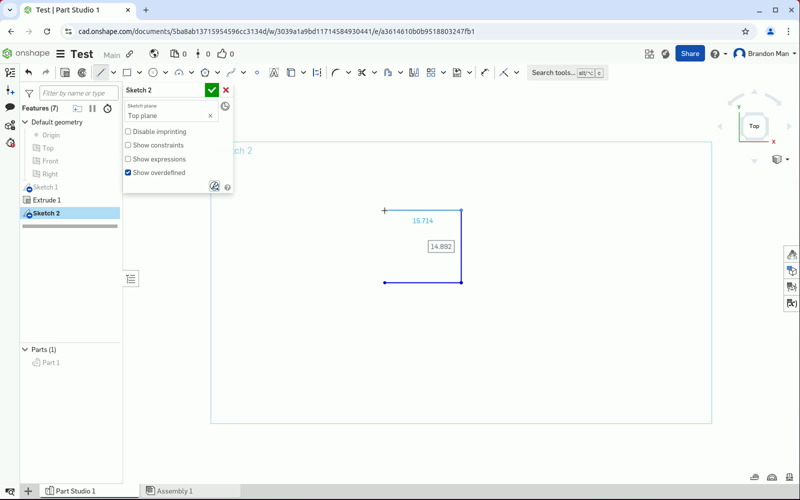
click(384, 210)
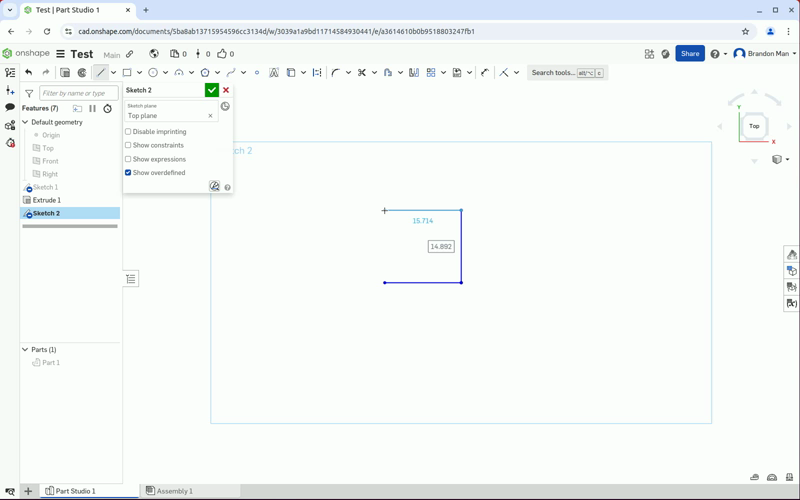
key_up(shift)
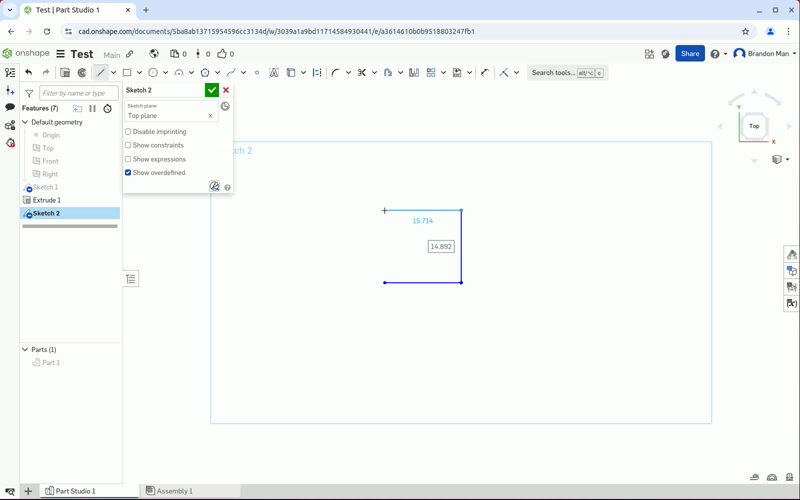
key(esc)
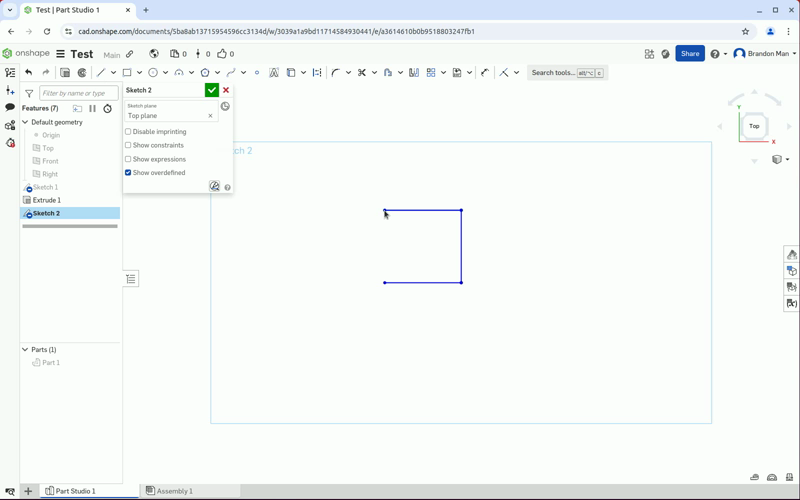
key(a)
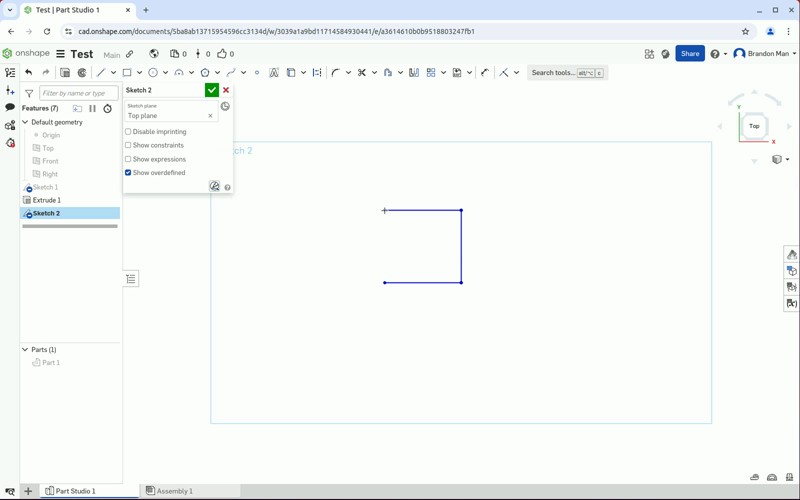
mouse_move(384, 210)
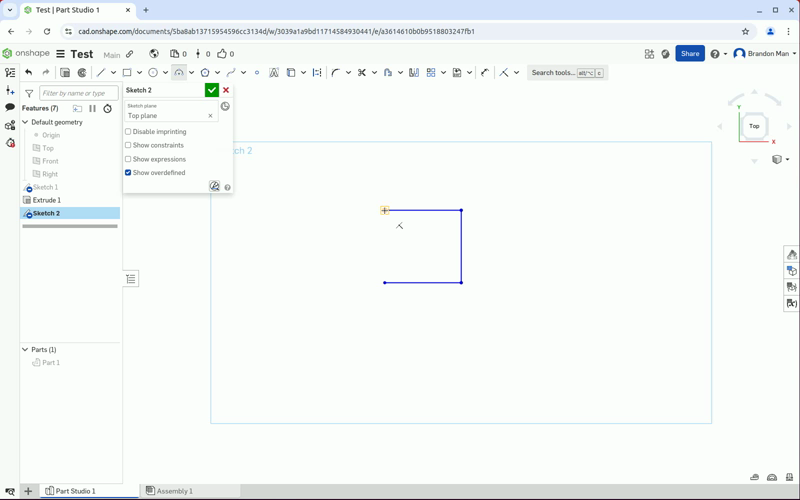
click(384, 210)
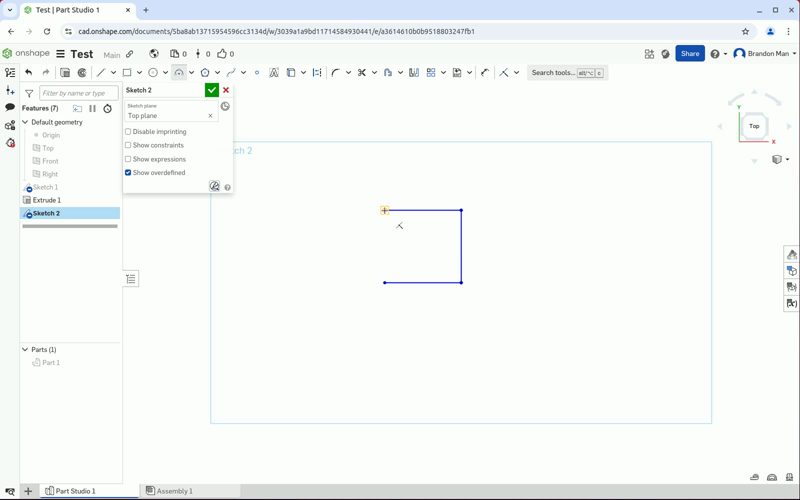
mouse_move(384, 282)
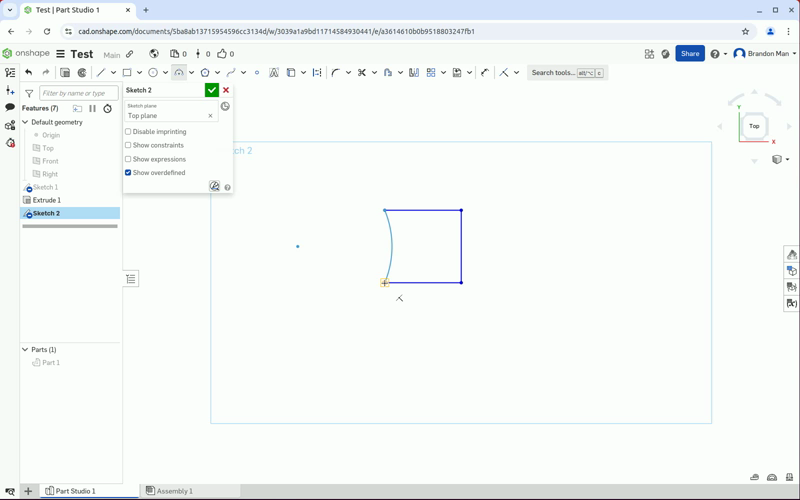
click(384, 282)
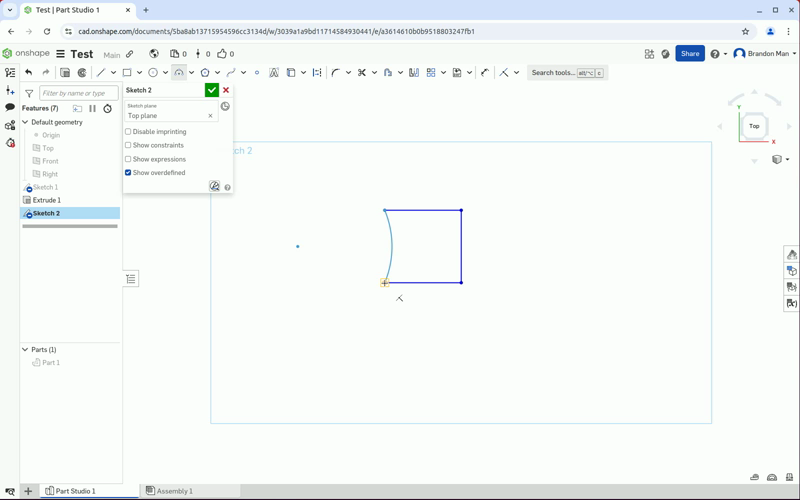
key_down(shift)
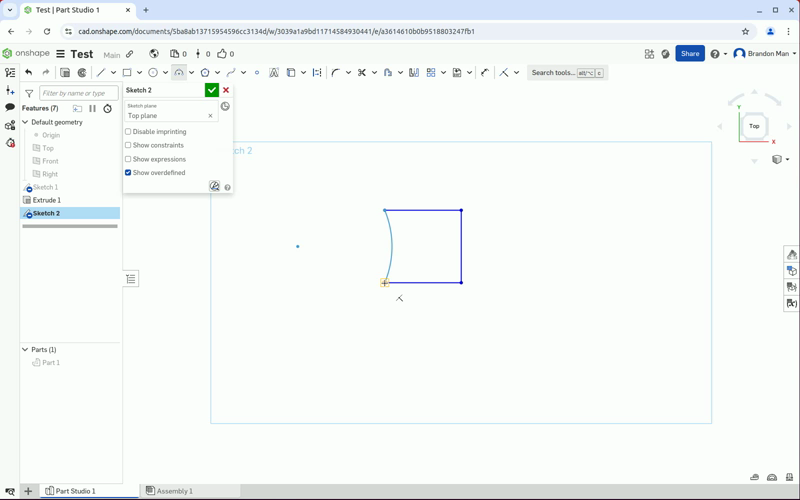
mouse_move(420, 246)
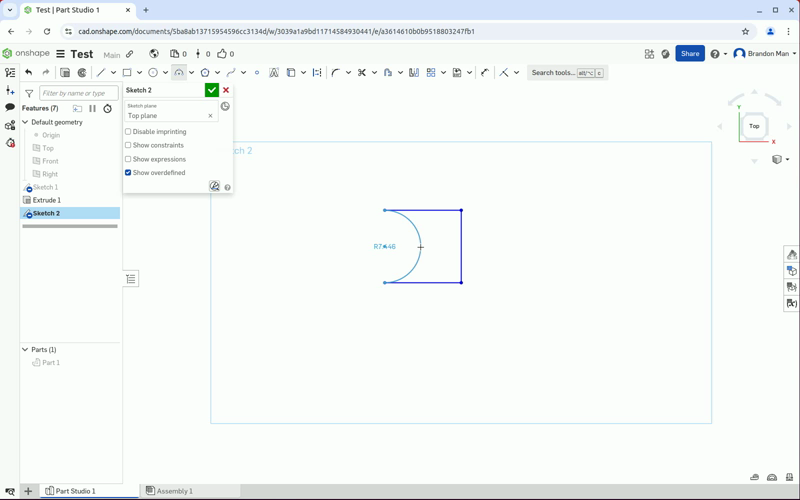
click(420, 246)
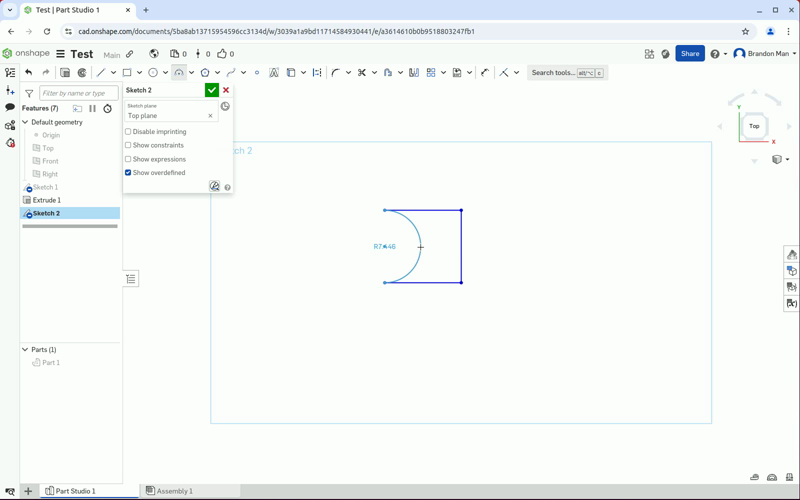
key_up(shift)
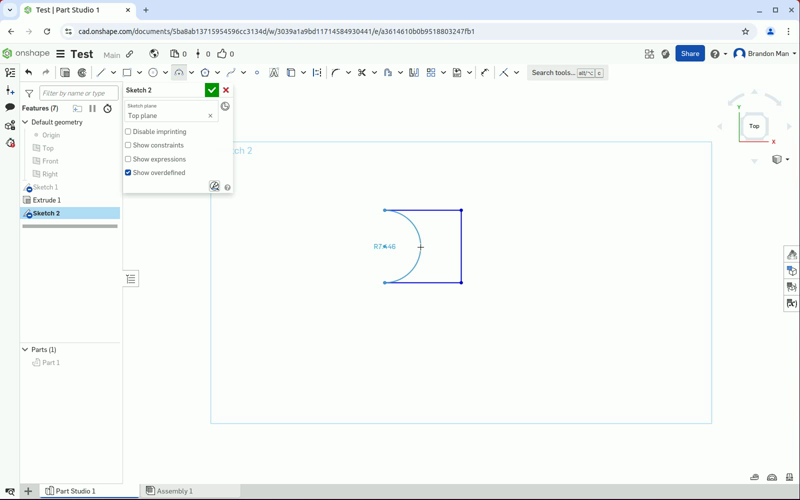
key(esc)
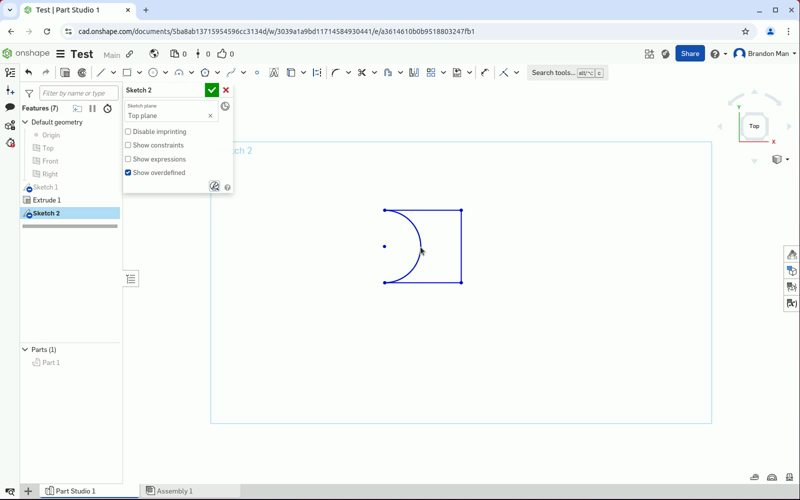
mouse_move(408, 261)
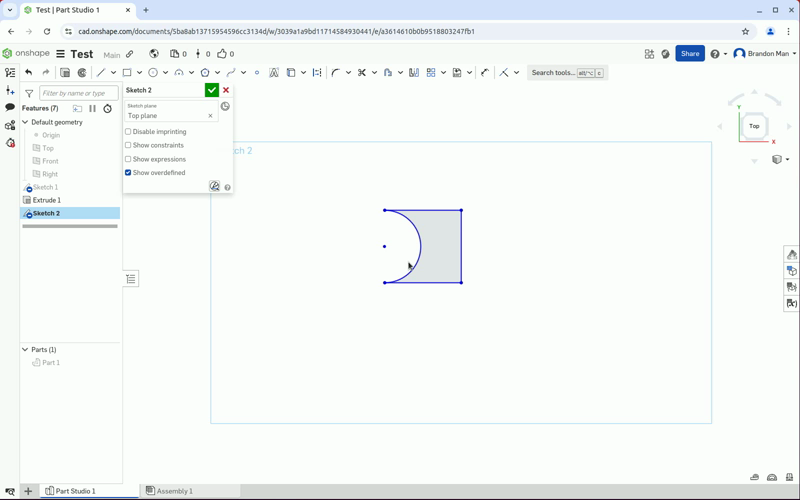
scroll(6)
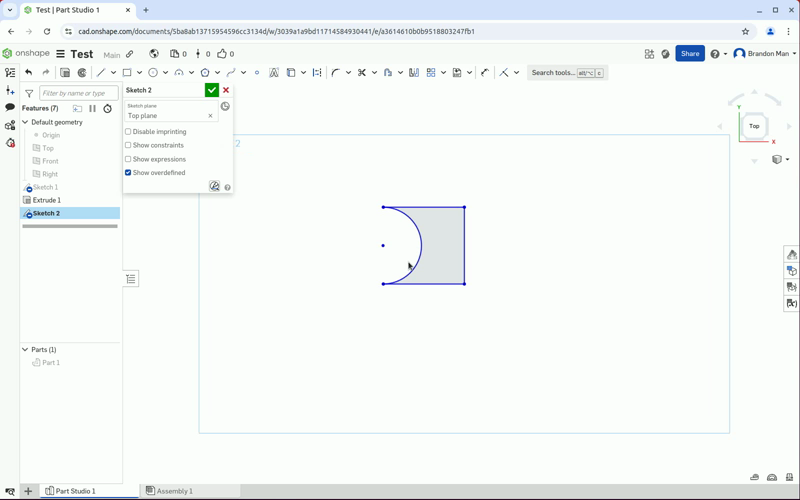
scroll(6)
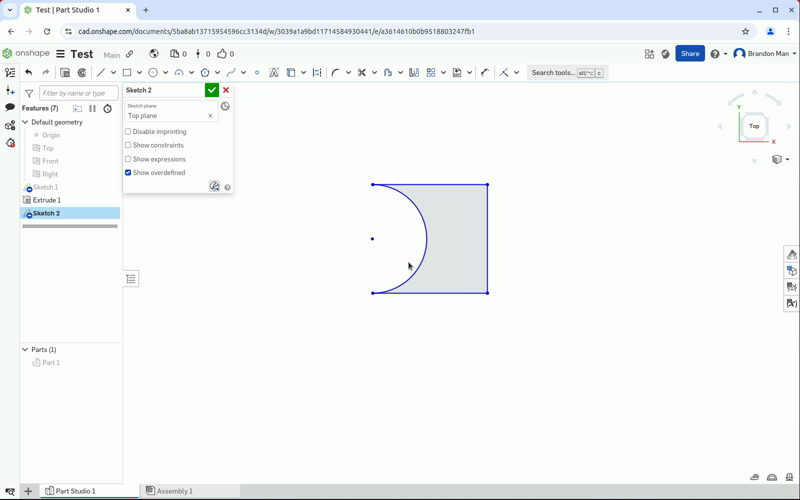
scroll(6)
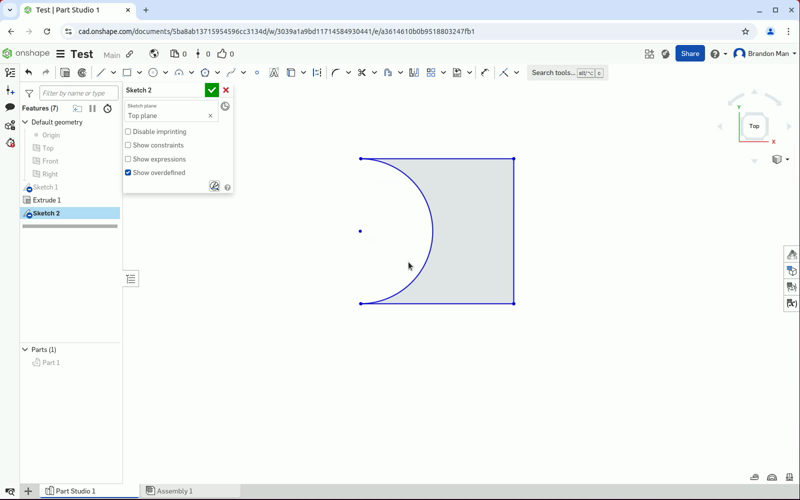
scroll(6)
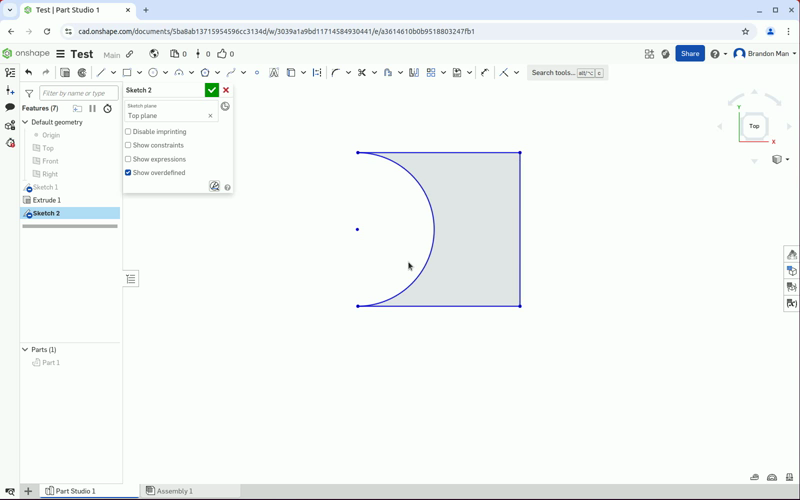
scroll(6)
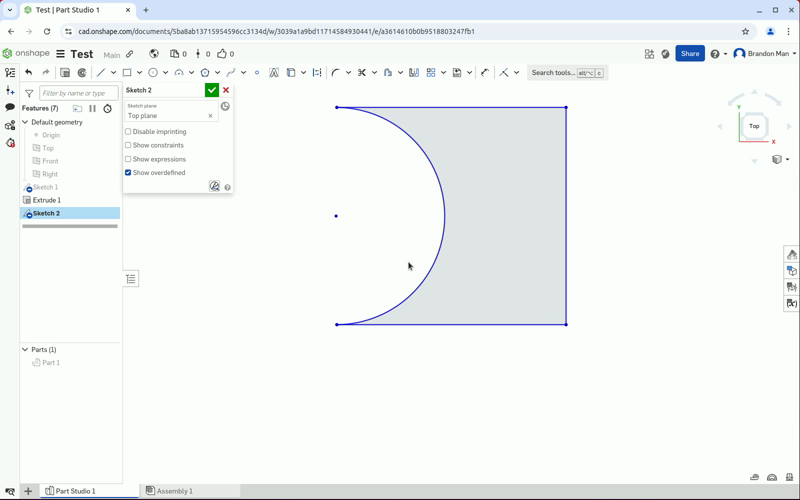
scroll(6)
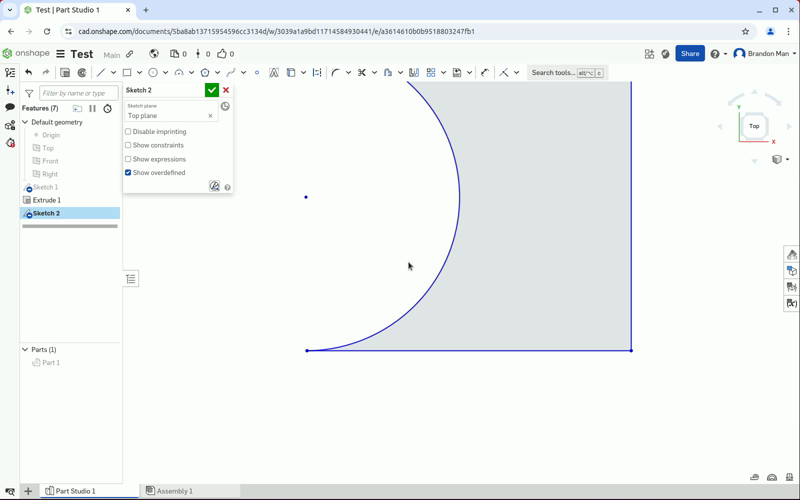
scroll(6)
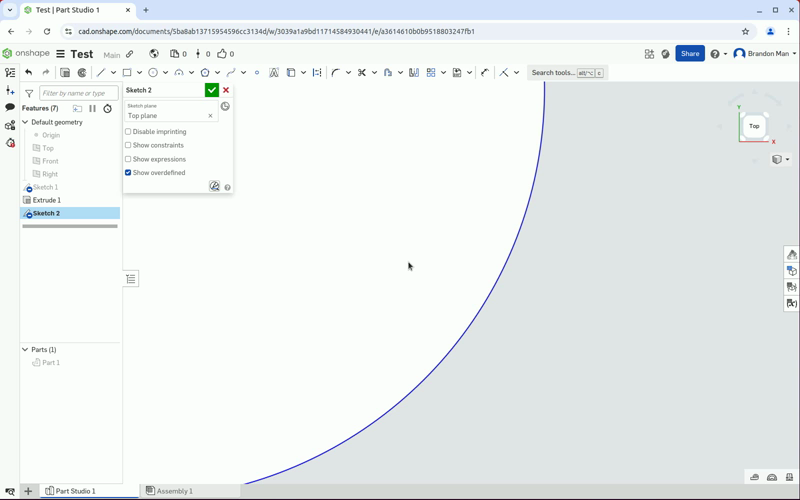
click(408, 261)
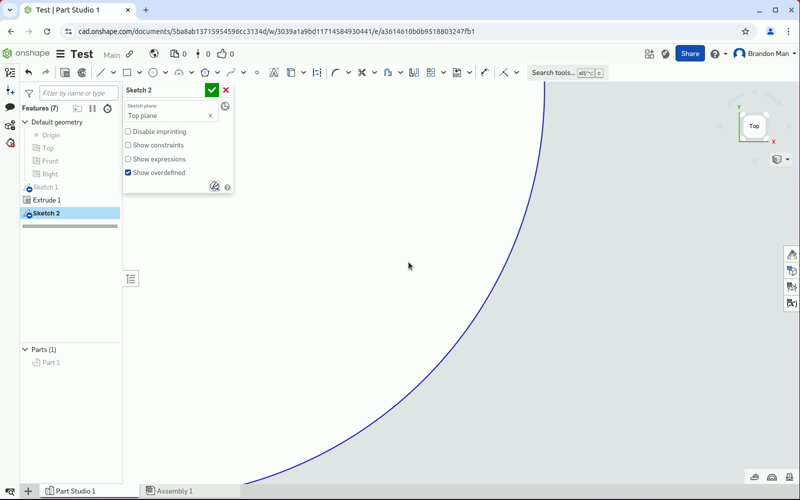
scroll(-6)
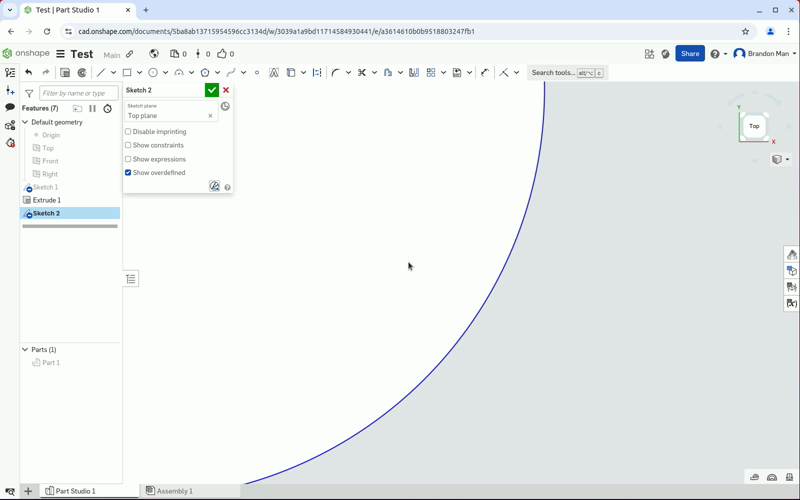
scroll(-6)
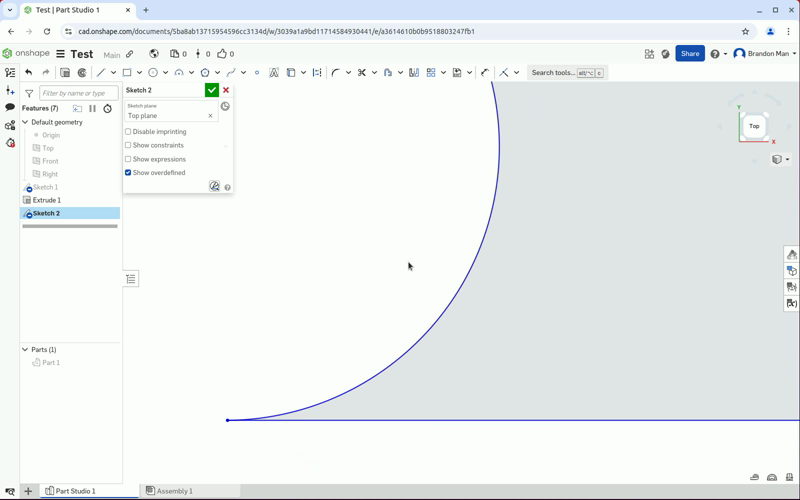
scroll(-6)
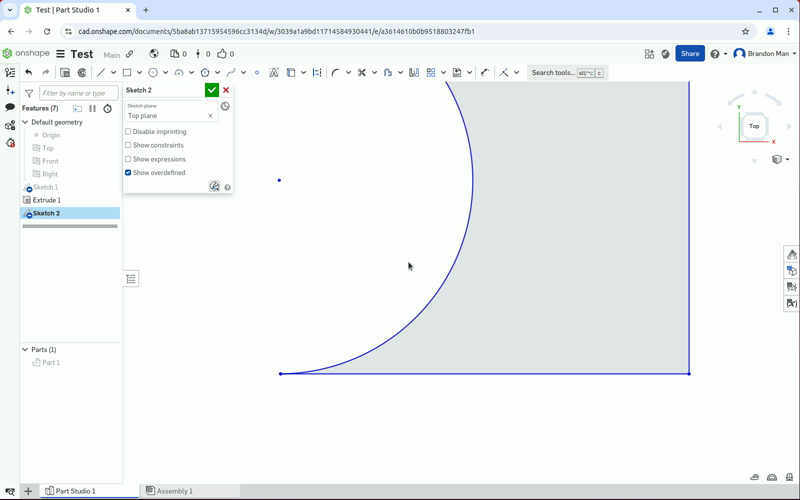
scroll(-6)
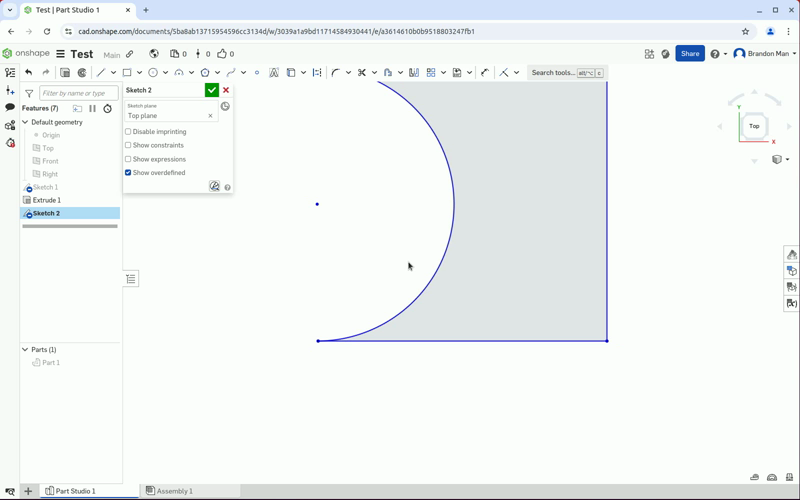
scroll(-6)
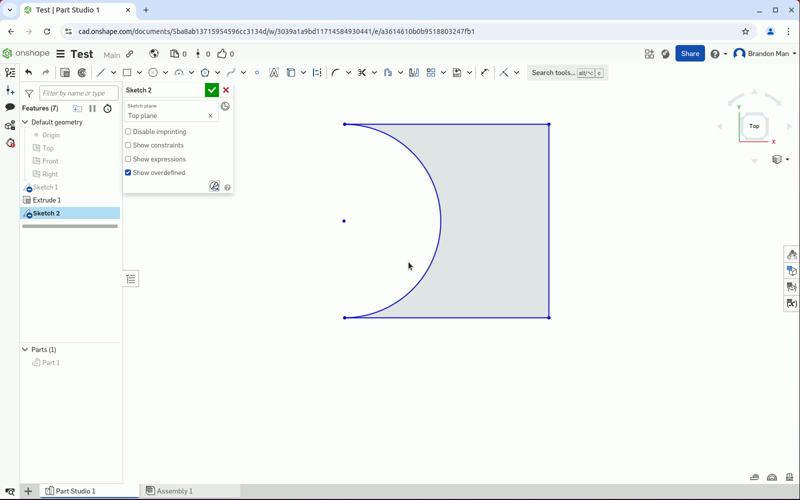
scroll(-6)
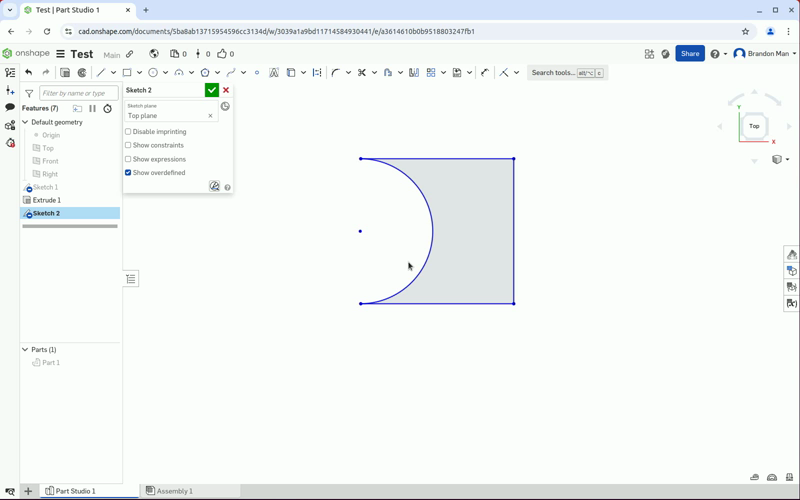
scroll(-6)
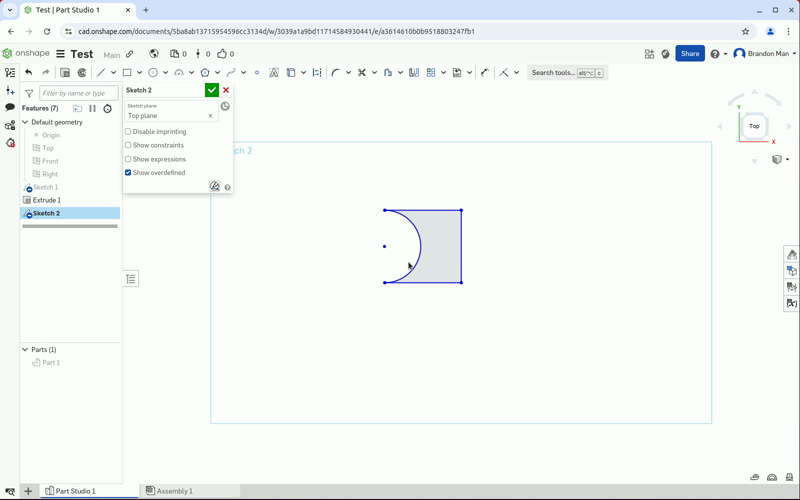
mouse_move(73, 352)
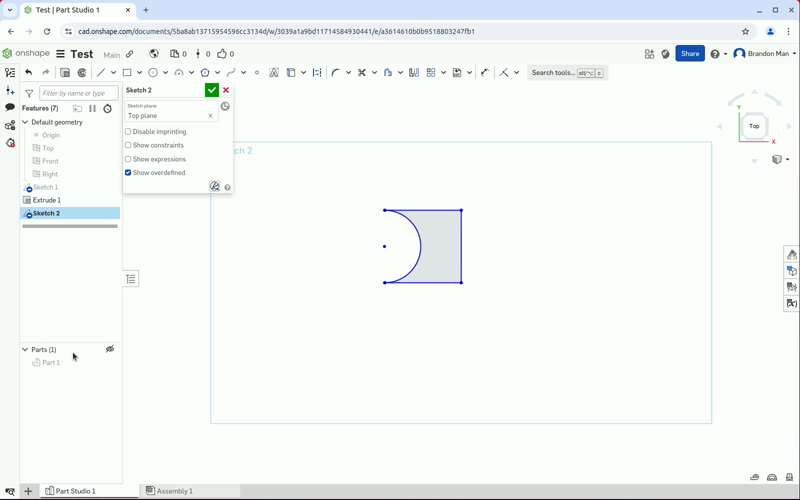
key(shift+y)
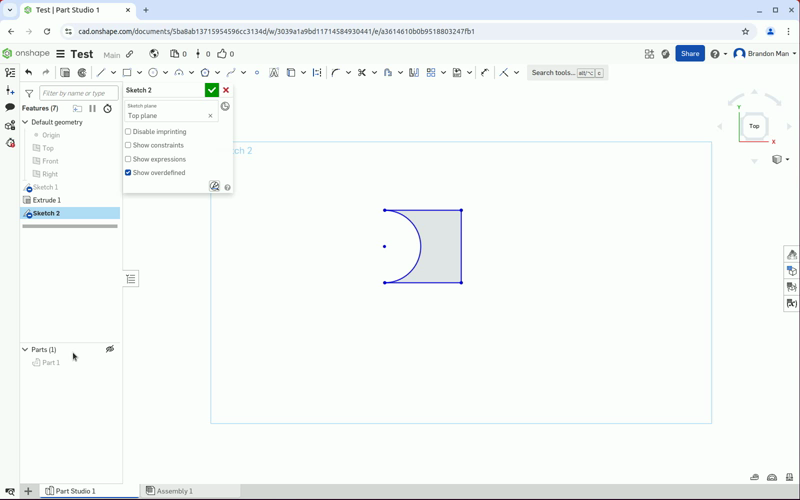
key(shift+e)
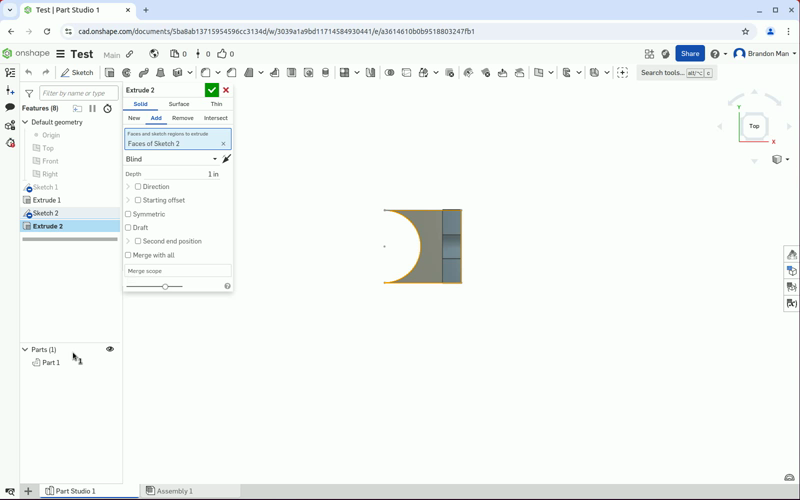
mouse_move(143, 106)
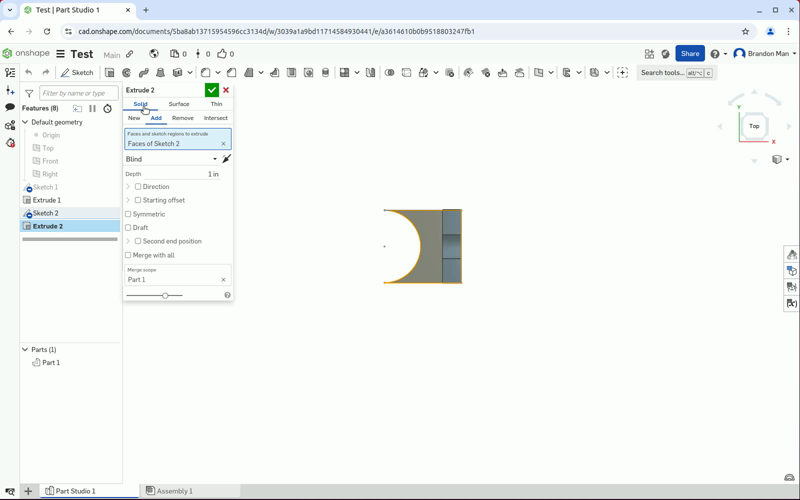
click(143, 106)
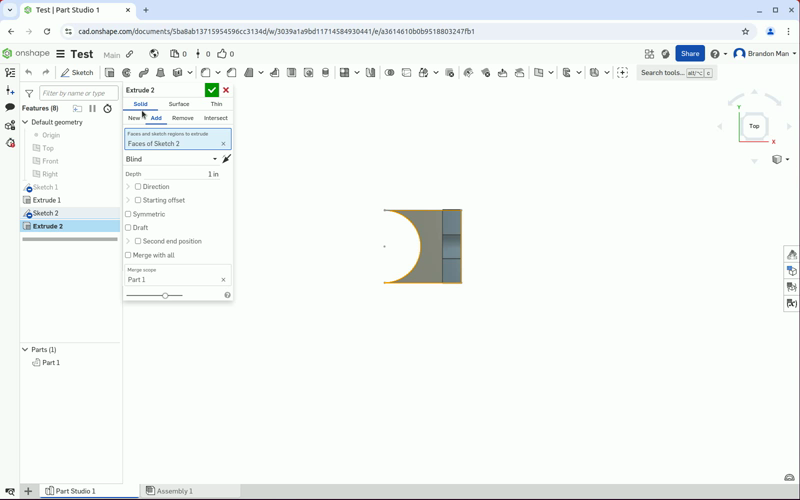
mouse_move(137, 120)
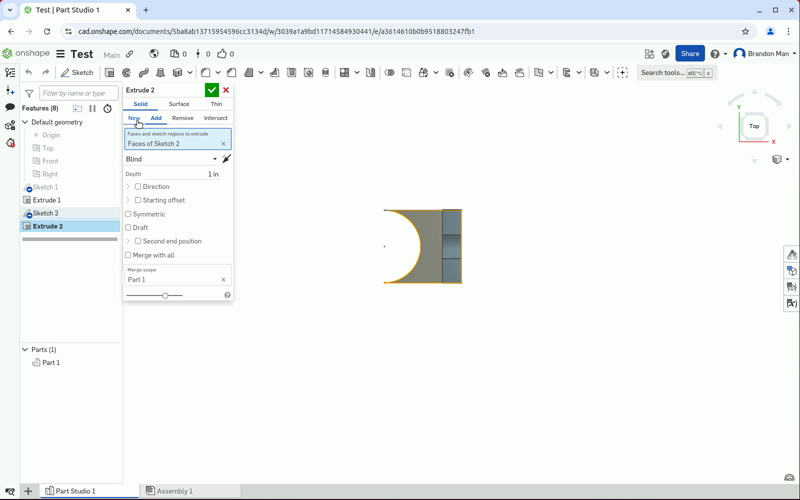
click(137, 120)
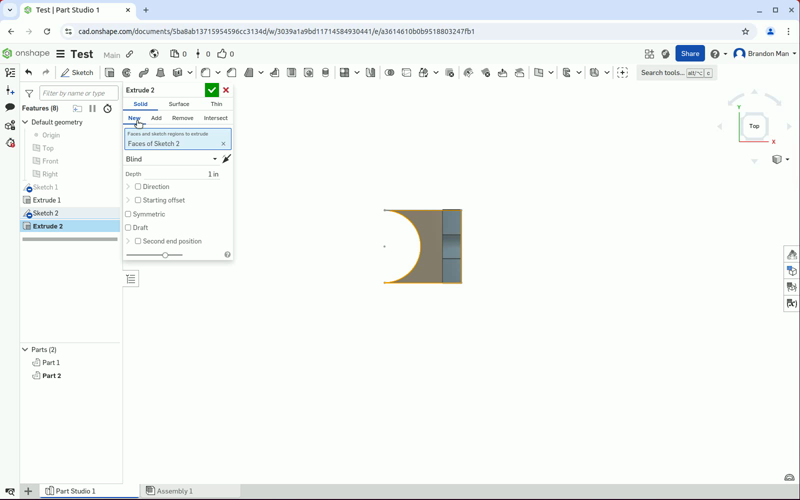
key(tab, 4)
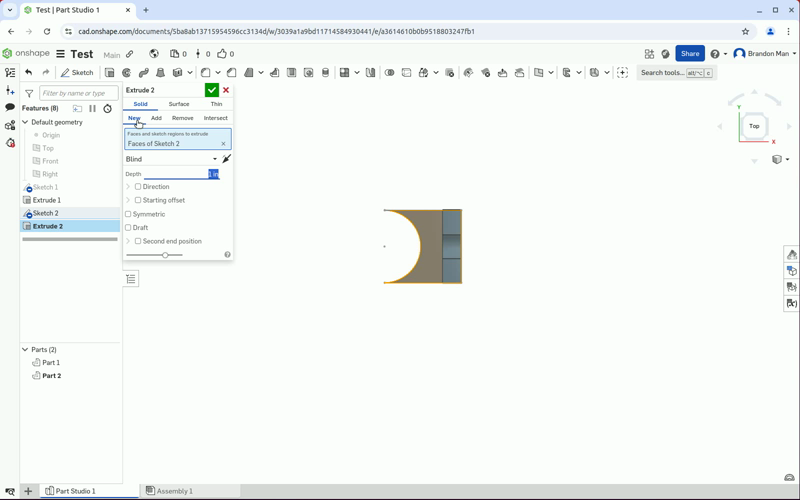
text(3.851)
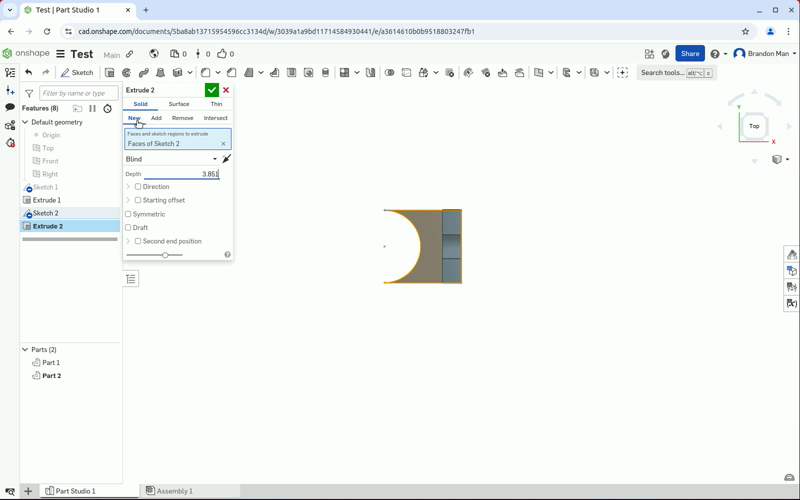
key(enter)
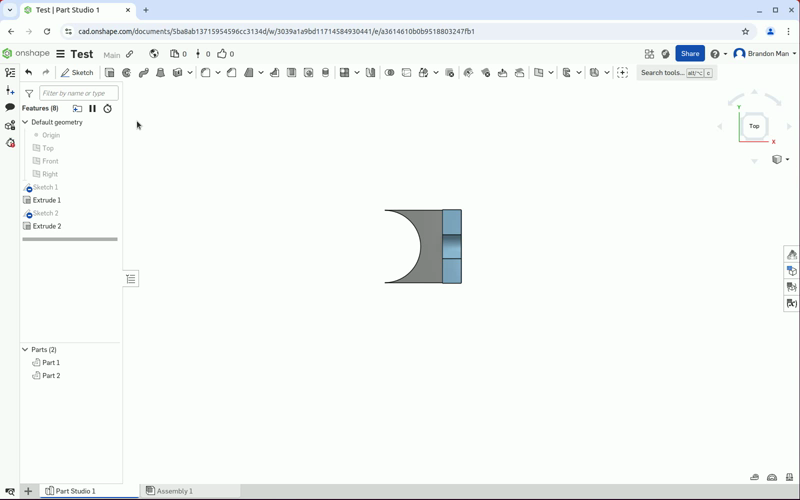
key(shift+h)
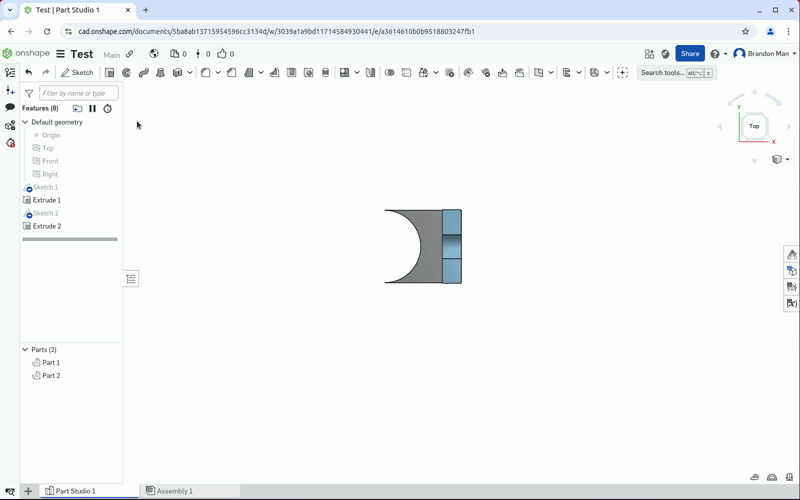
key(shift+h)
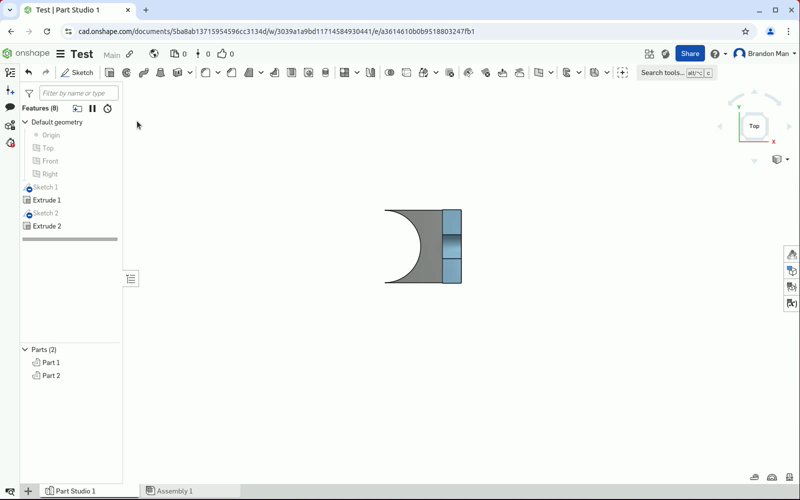
mouse_move(73, 189)
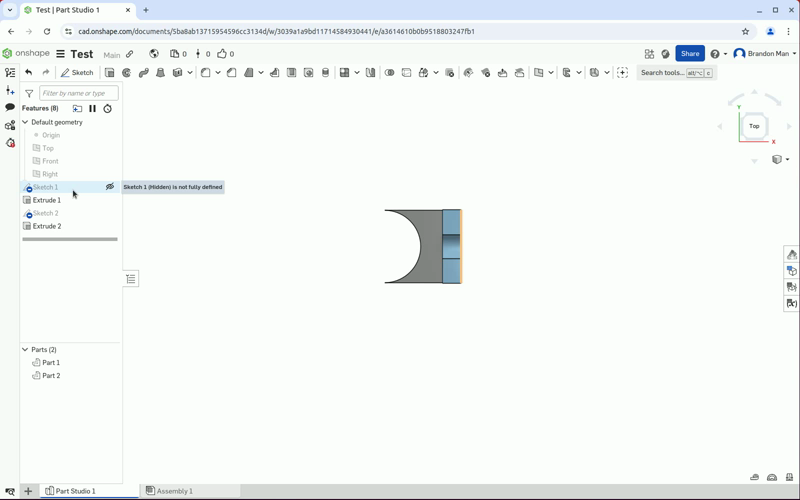
click(73, 189)
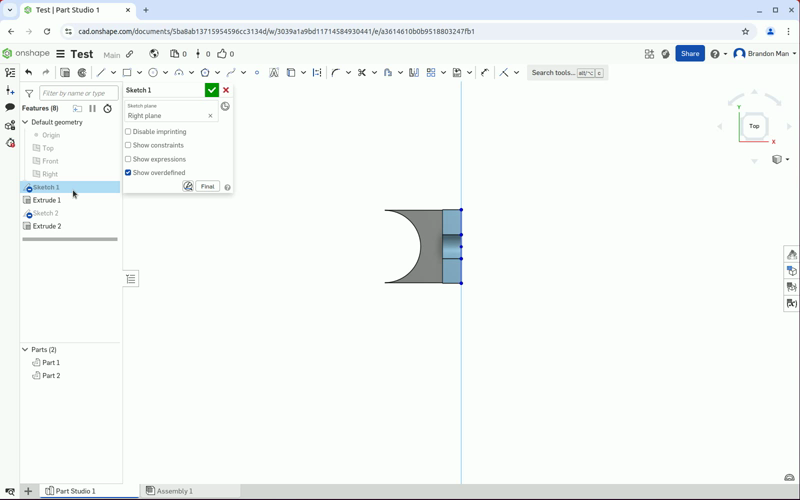
mouse_move(229, 92)
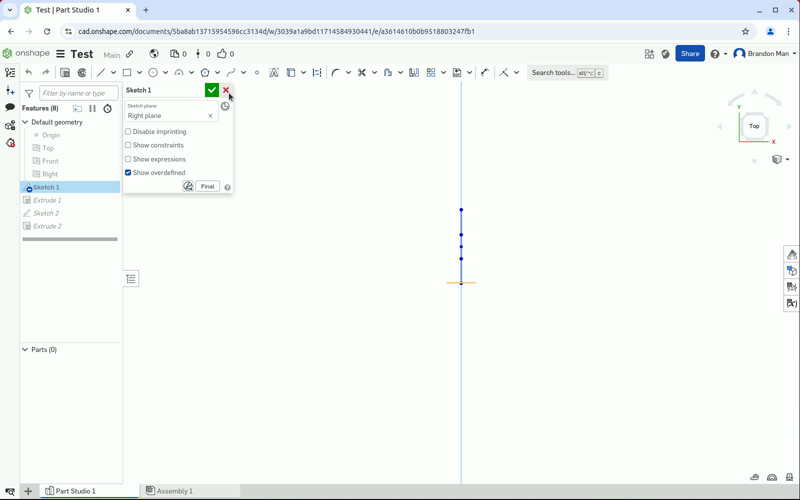
click(229, 92)
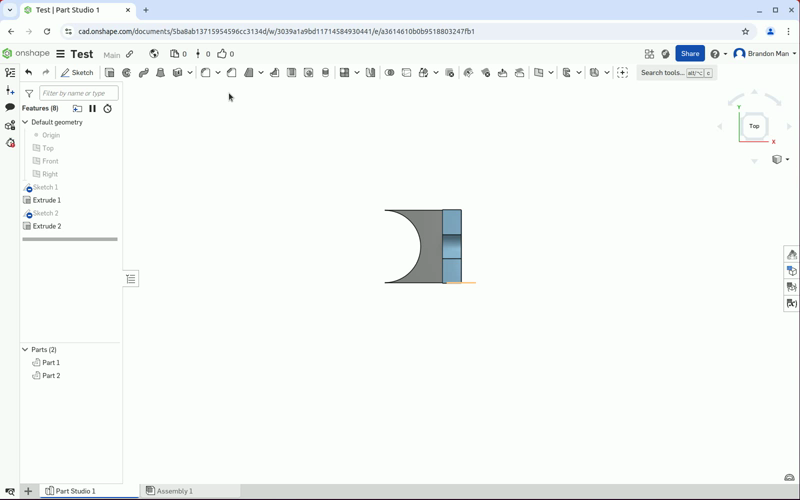
mouse_move(73, 352)
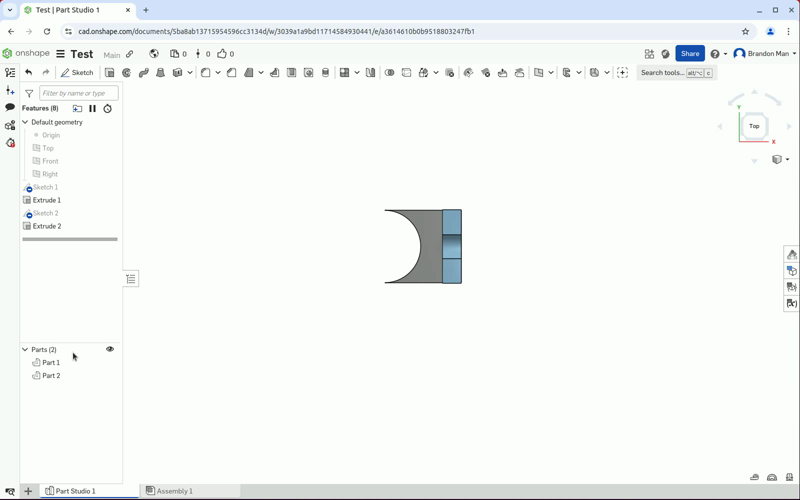
key(y)
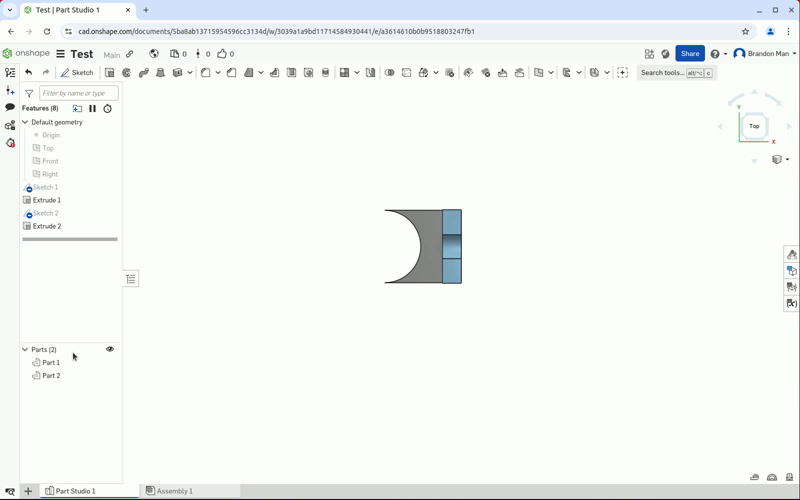
key(shift+p)
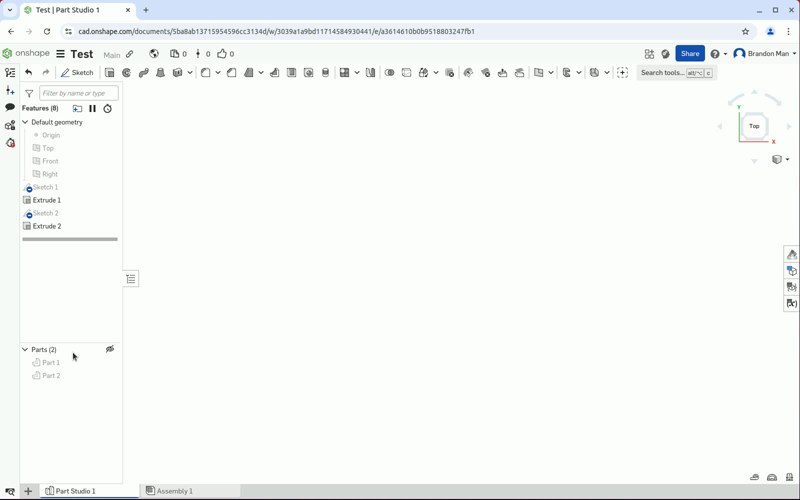
key(space)
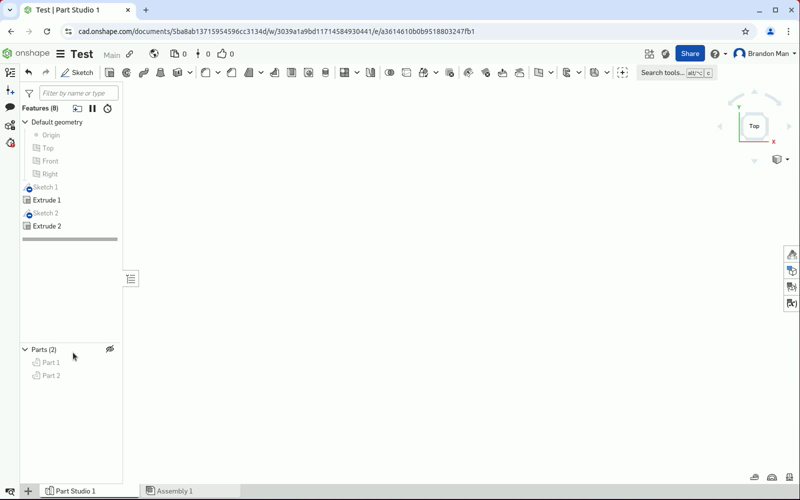
key_down(shift)
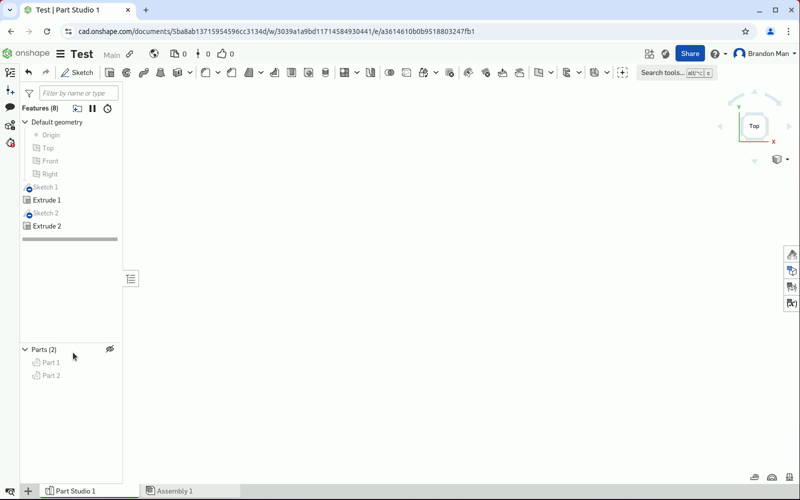
key(up)
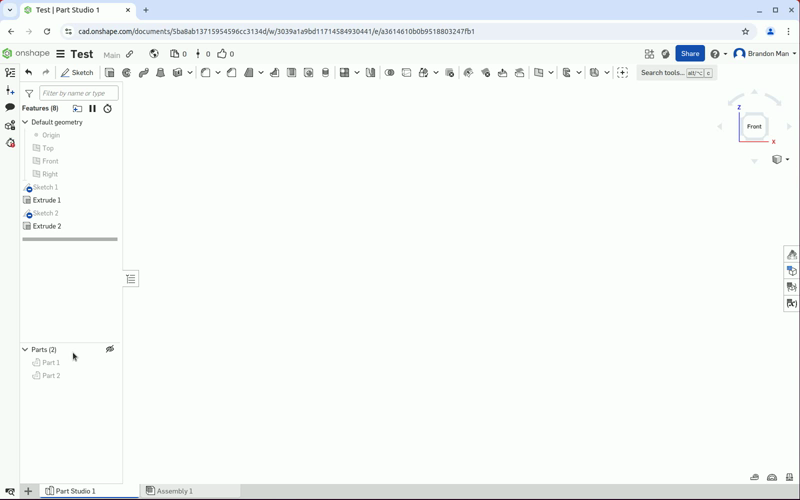
key_up(shift)
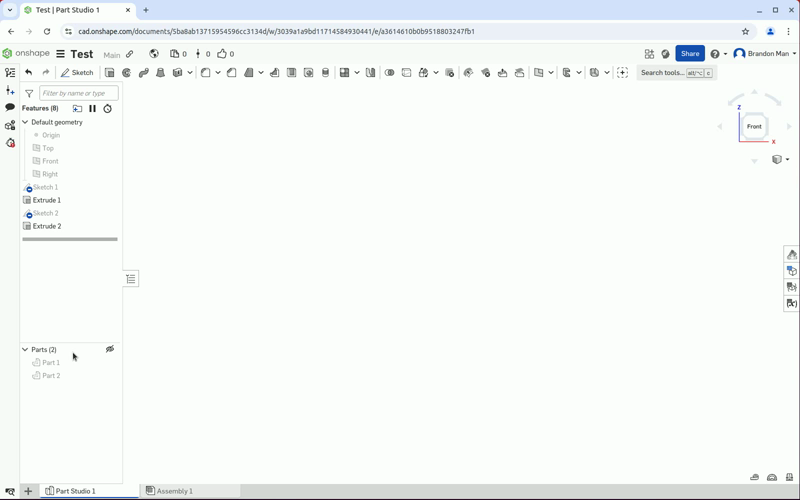
mouse_move(73, 352)
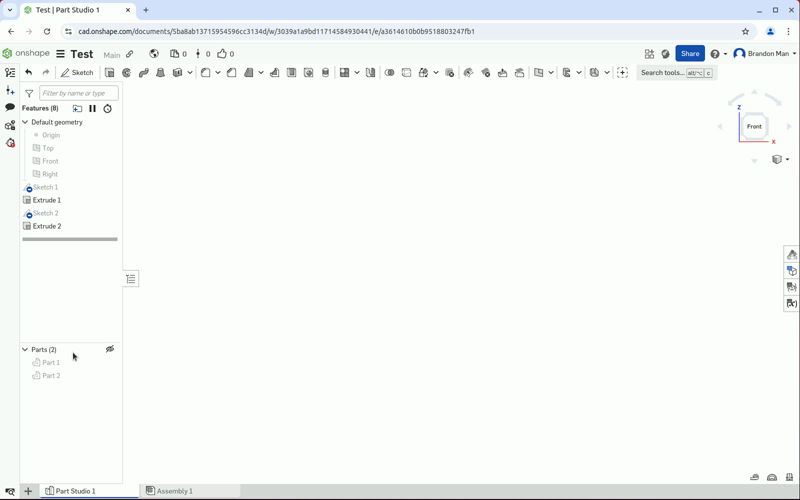
key(shift+y)
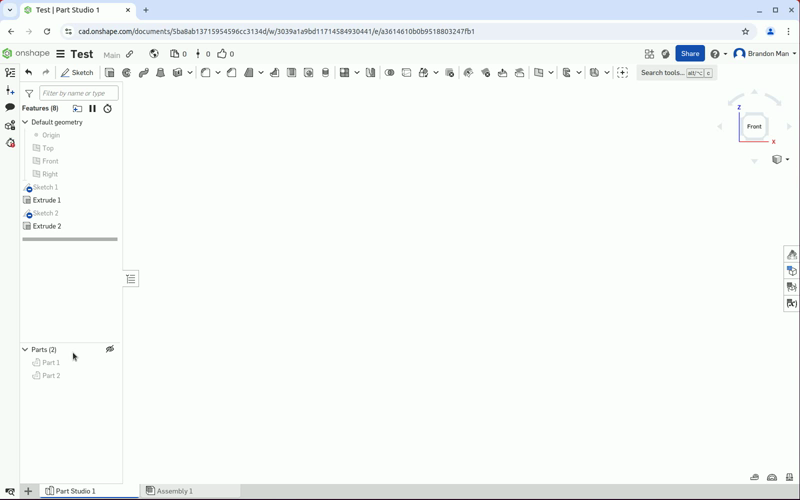
key(shift+s)
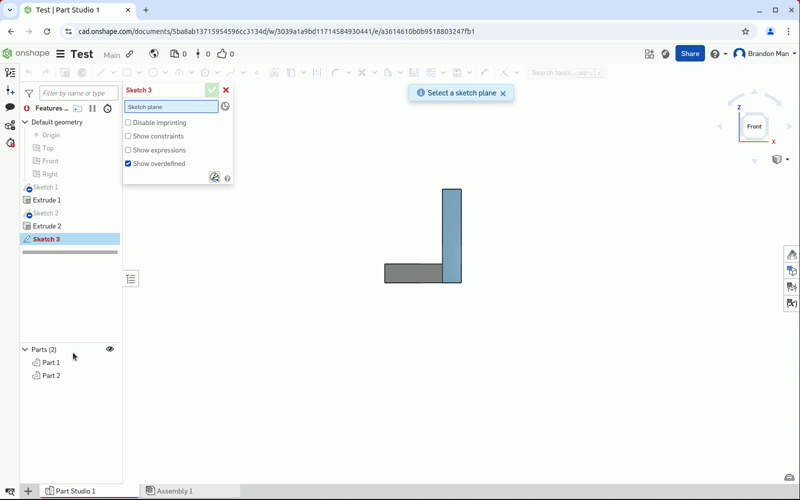
mouse_move(73, 163)
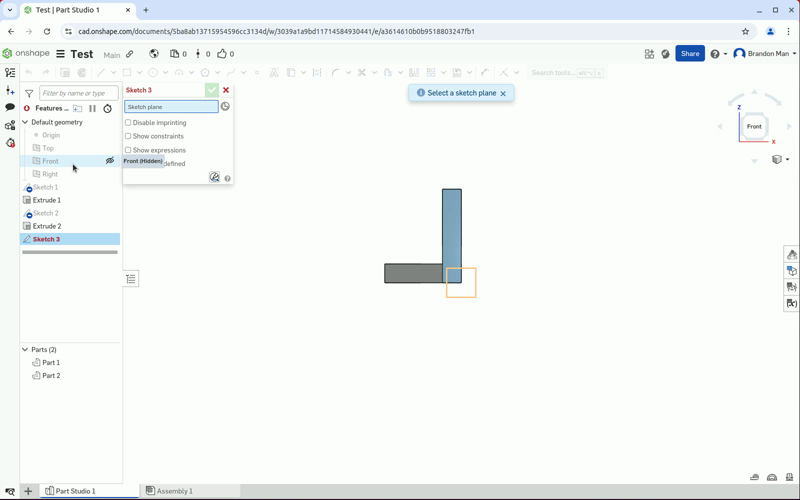
click(73, 163)
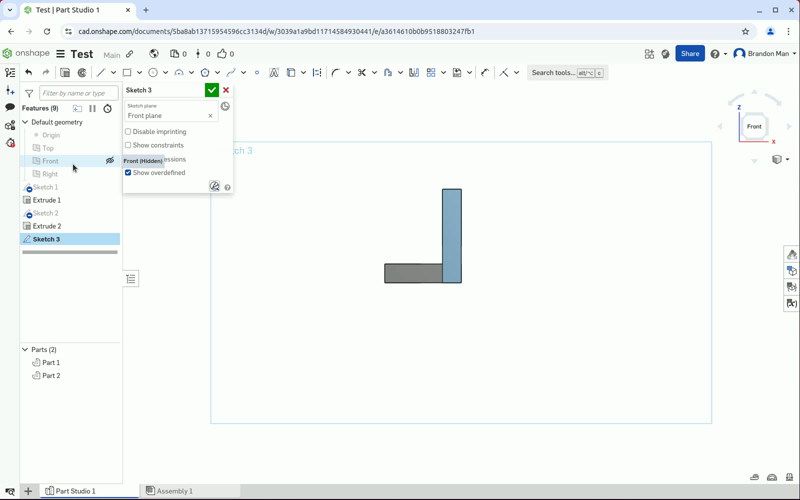
mouse_move(73, 352)
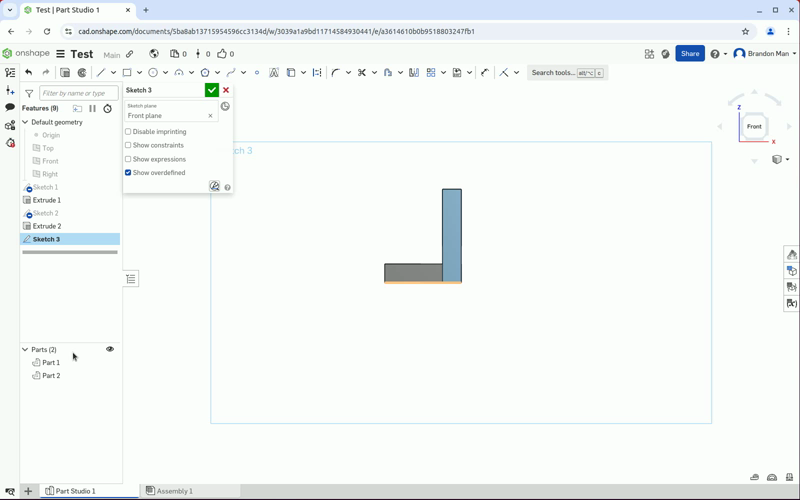
key(y)
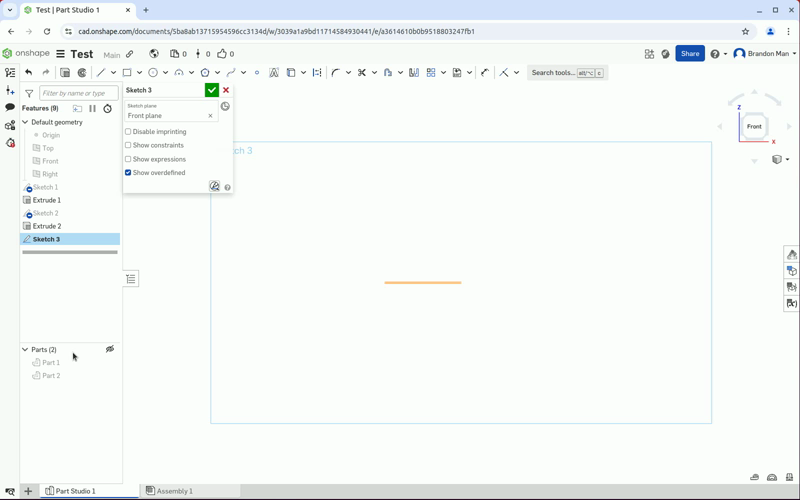
key(l)
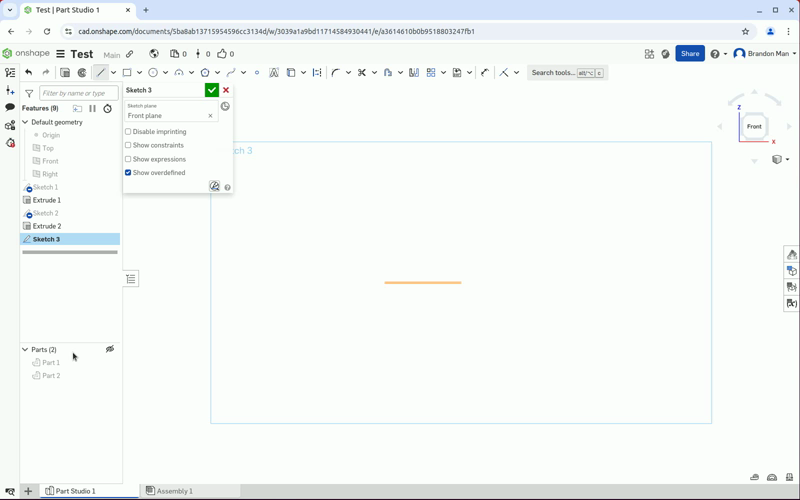
key_down(shift)
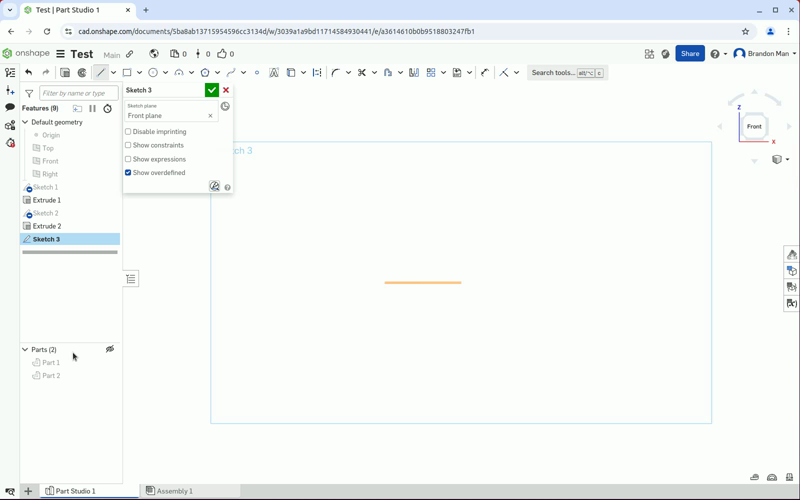
mouse_move(427, 282)
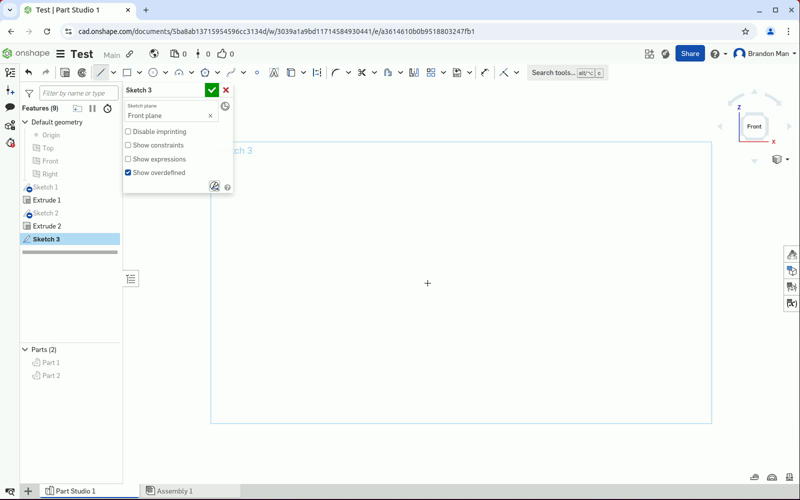
click(427, 282)
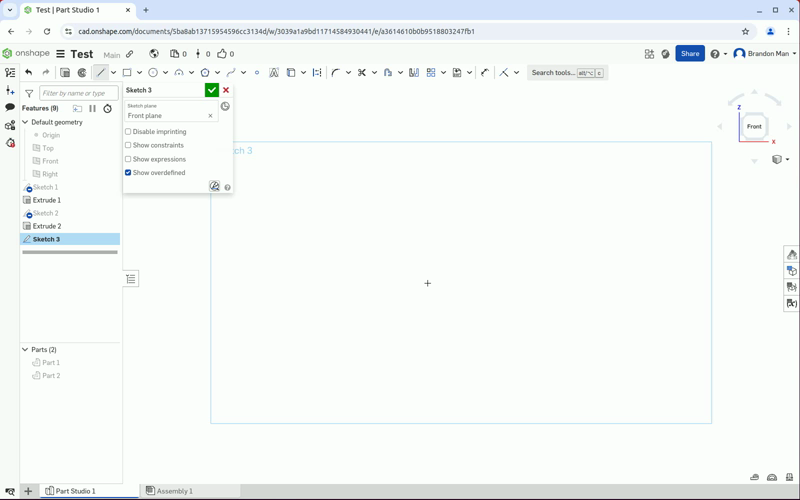
key_up(shift)
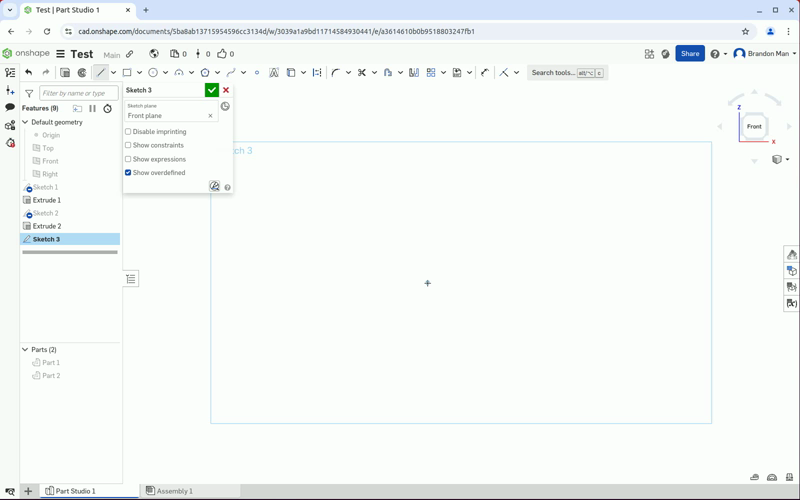
key_down(shift)
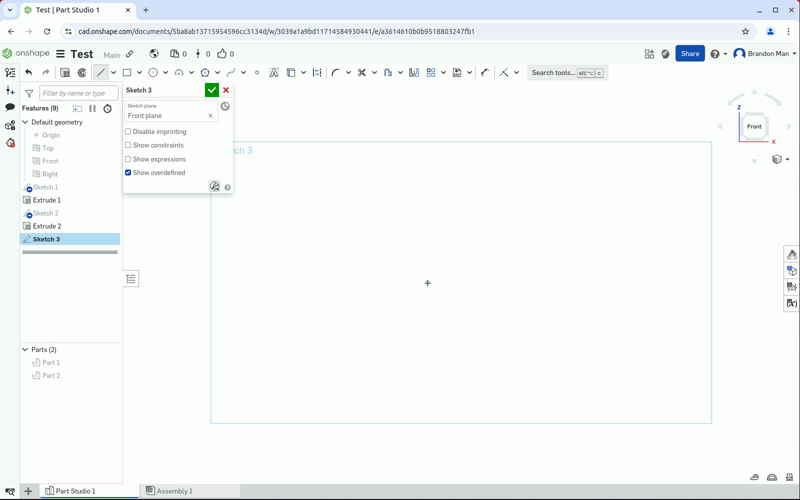
mouse_move(457, 282)
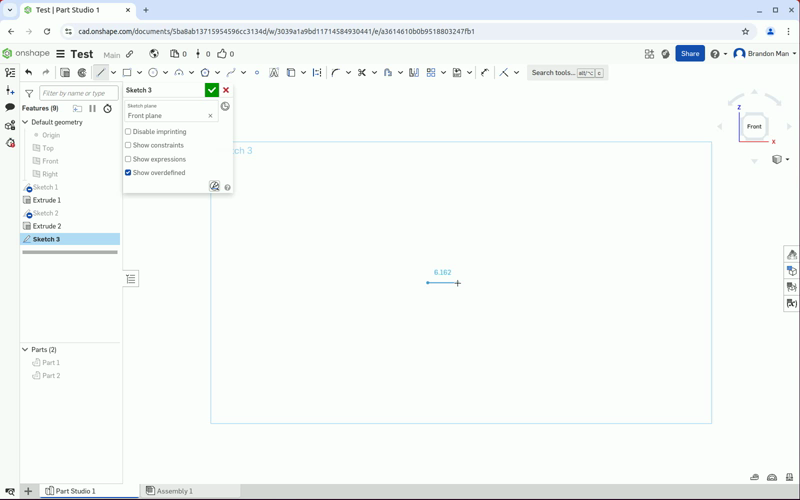
mouse_move(461, 282)
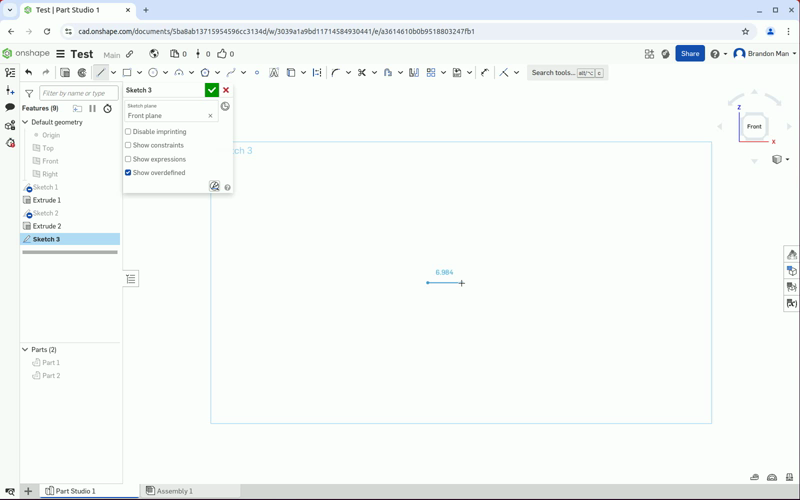
click(461, 282)
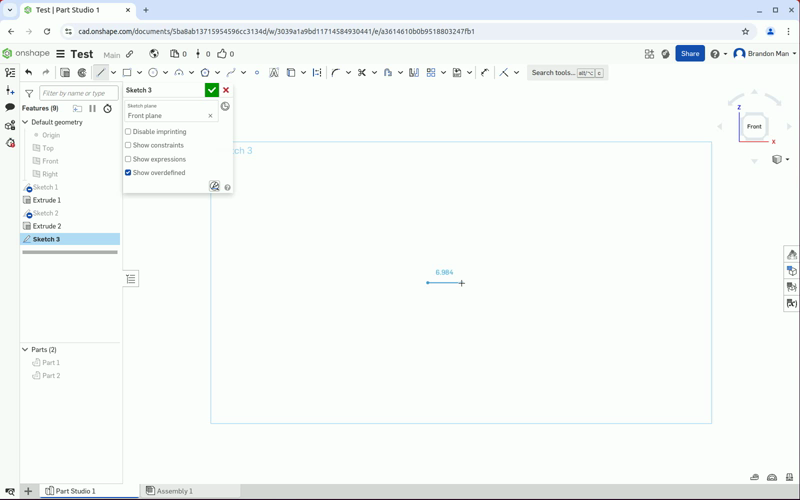
key_up(shift)
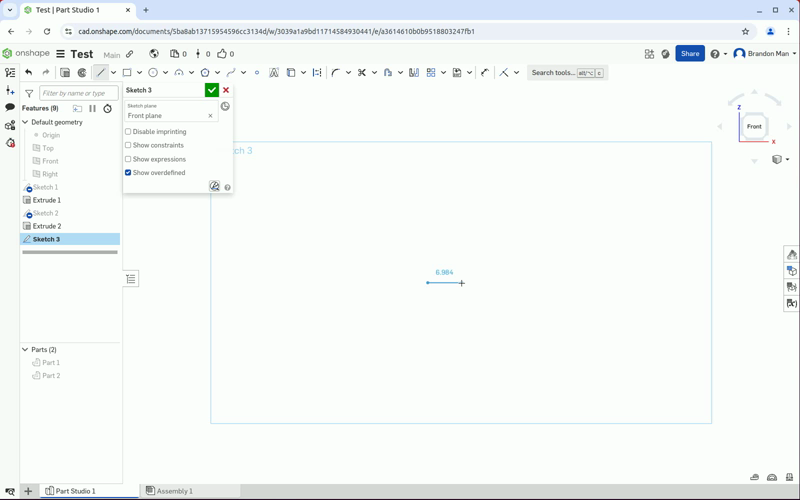
key_down(shift)
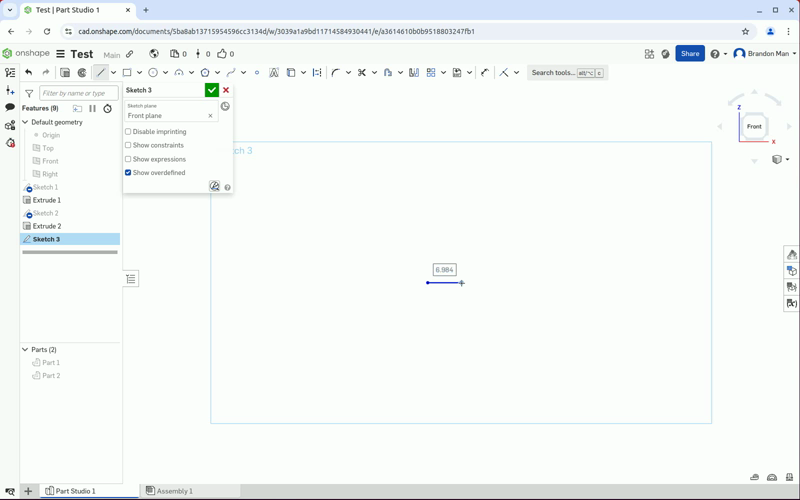
mouse_move(491, 282)
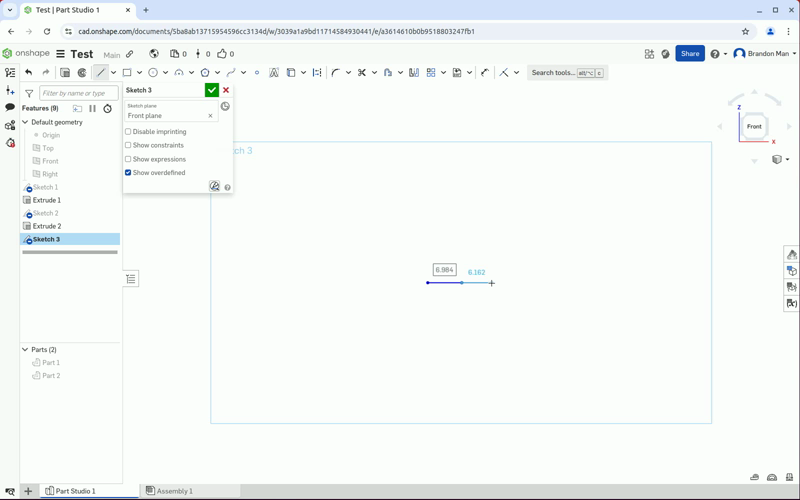
mouse_move(461, 249)
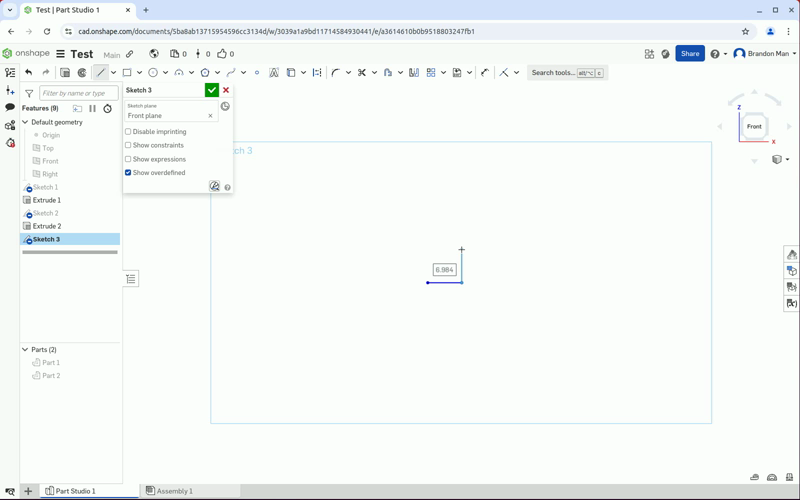
click(461, 249)
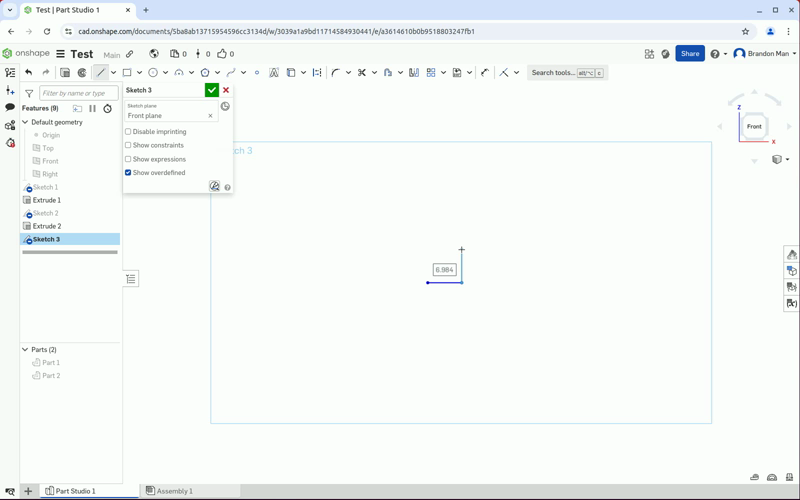
key_up(shift)
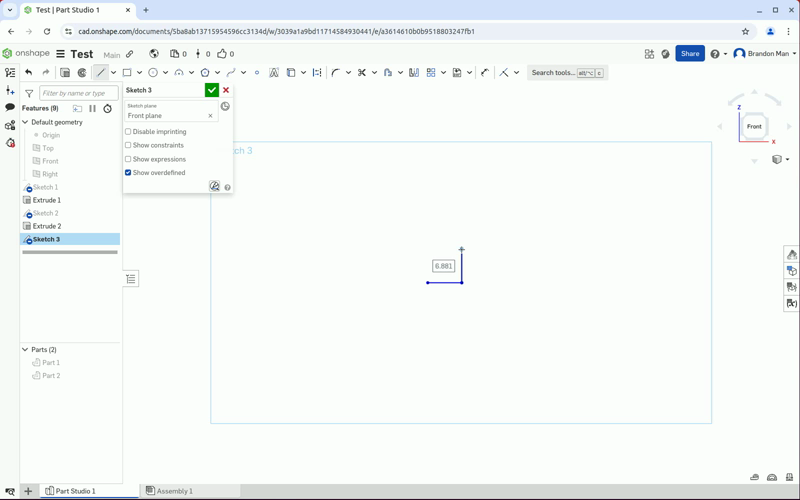
key_down(shift)
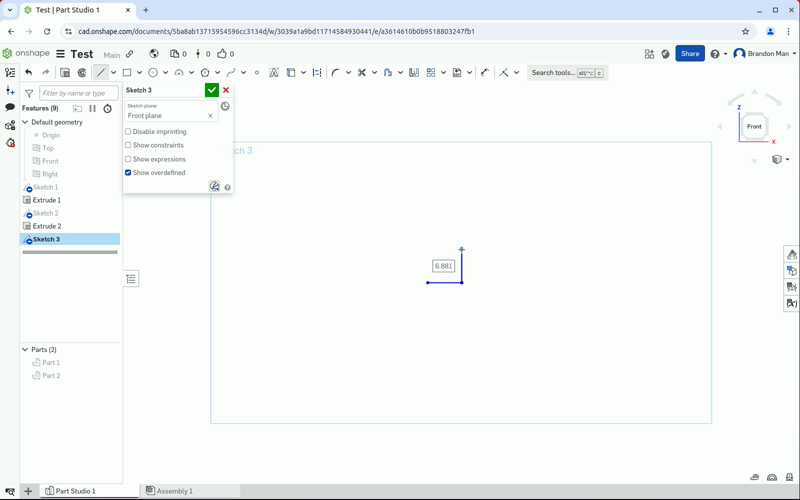
mouse_move(491, 249)
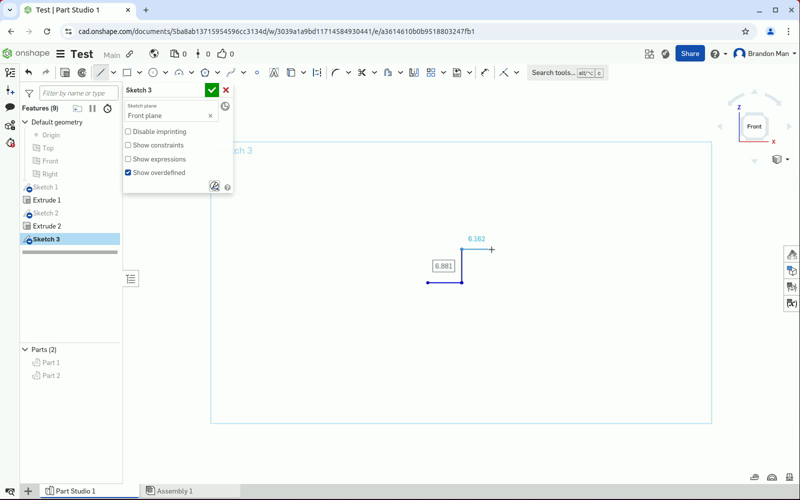
mouse_move(427, 249)
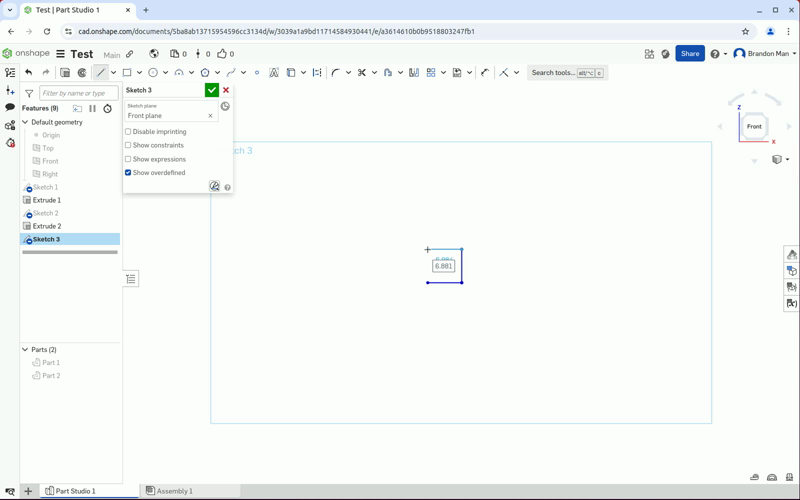
click(427, 249)
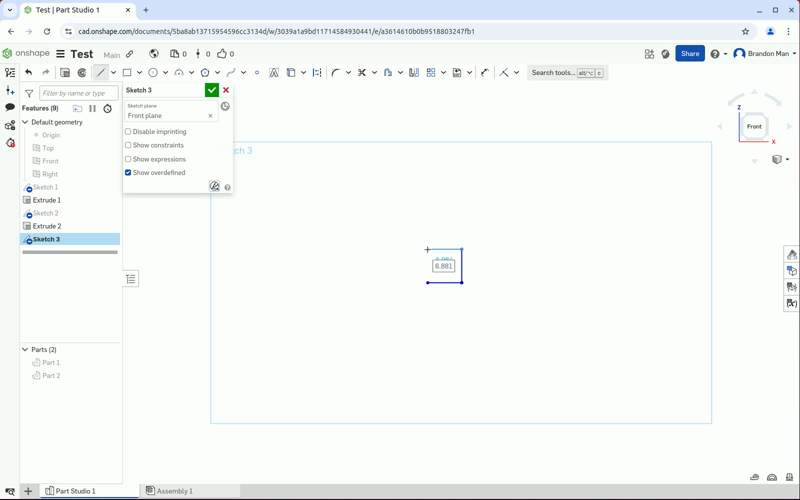
key_up(shift)
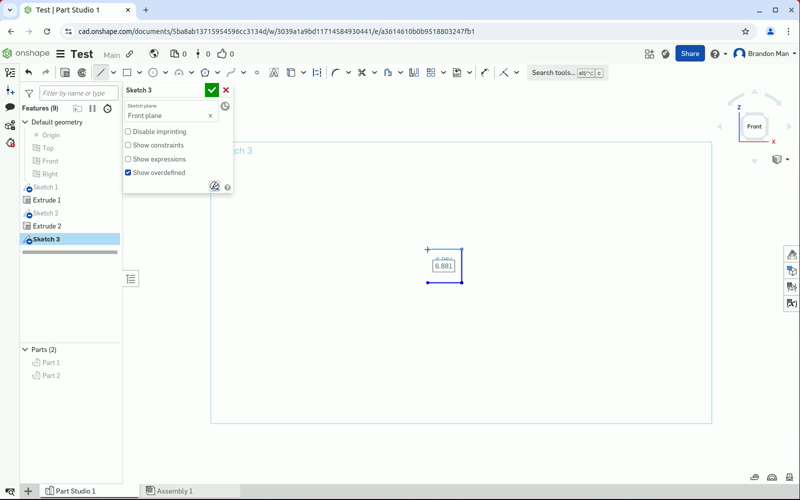
mouse_move(457, 249)
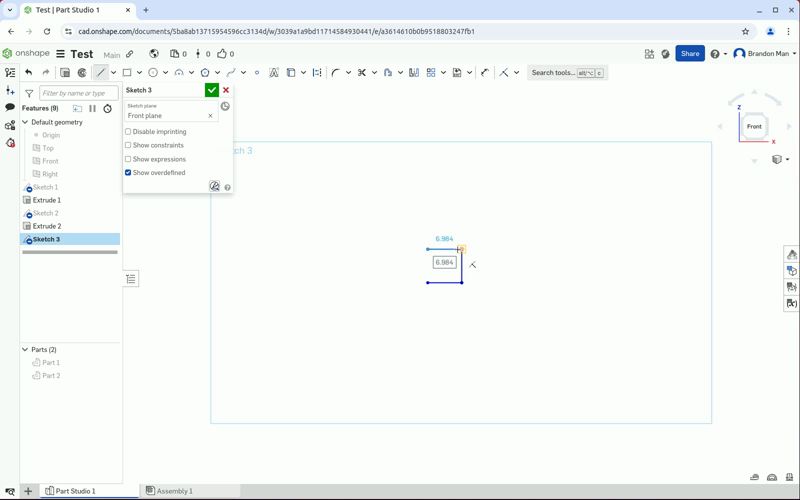
key_down(shift)
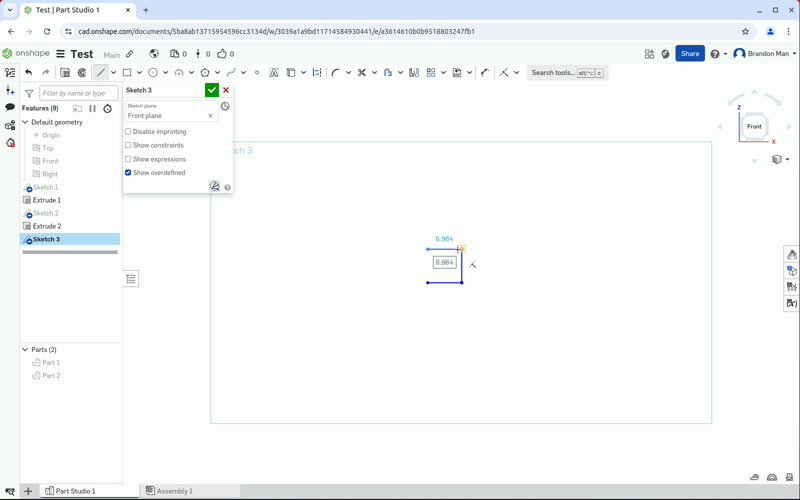
mouse_move(427, 282)
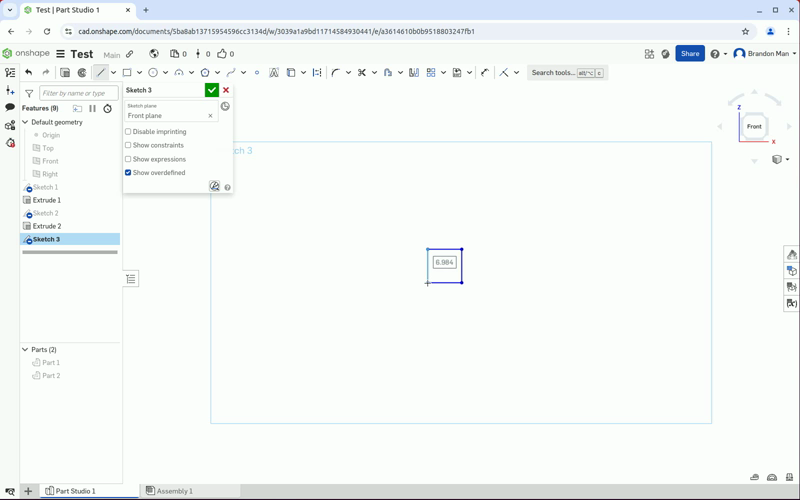
key_up(shift)
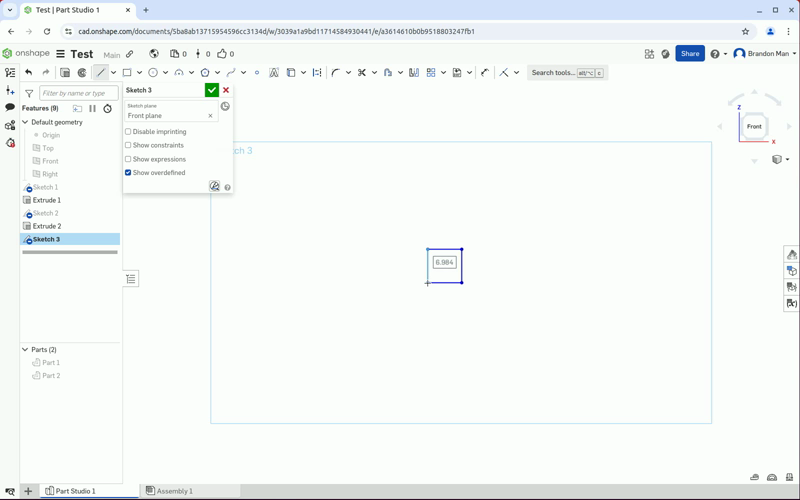
click(427, 282)
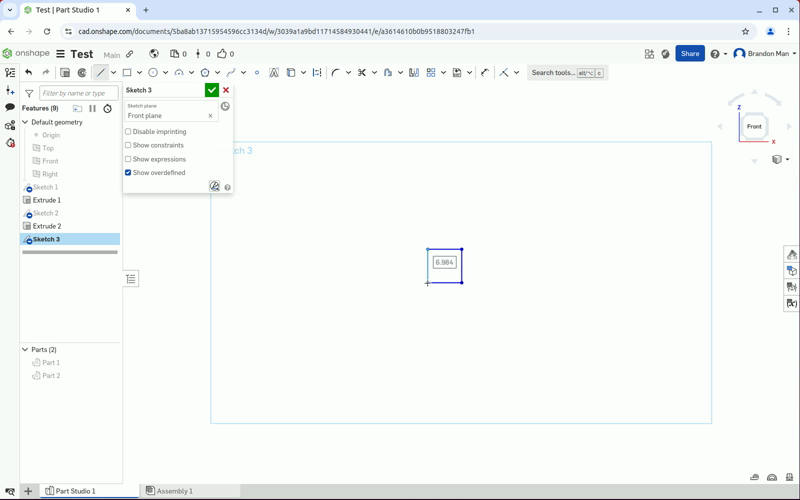
key(esc)
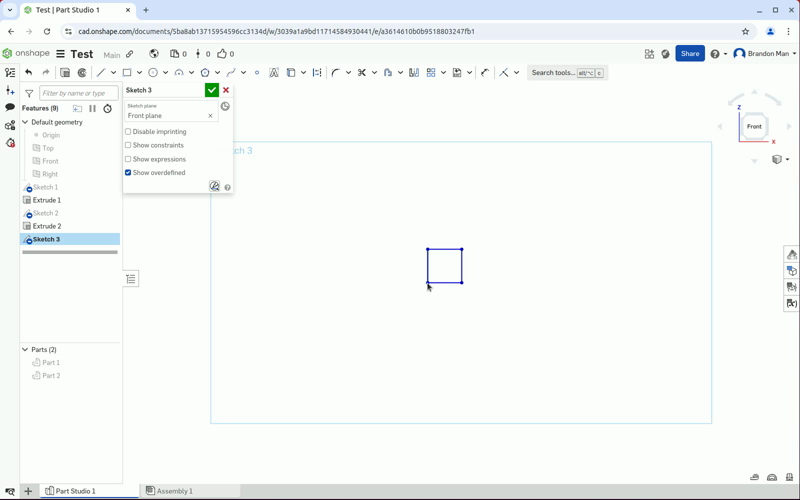
mouse_move(441, 278)
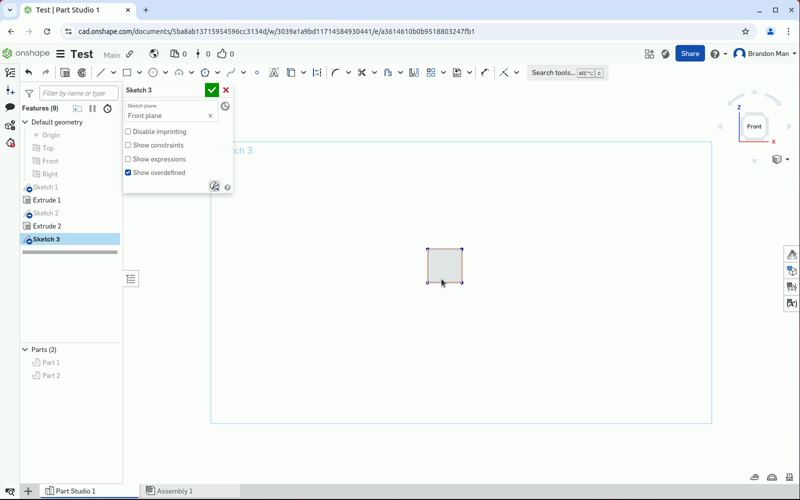
scroll(6)
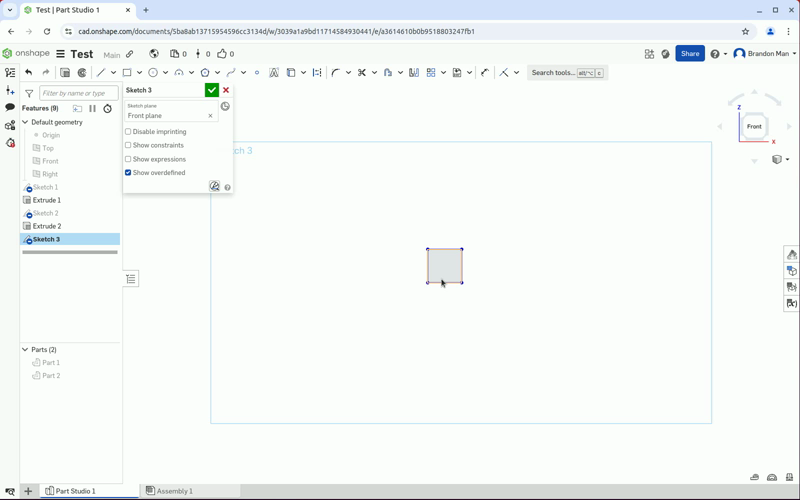
scroll(6)
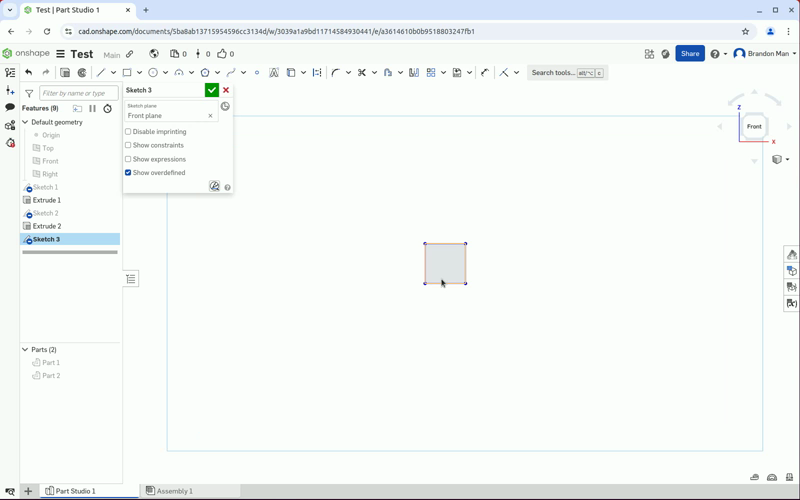
scroll(6)
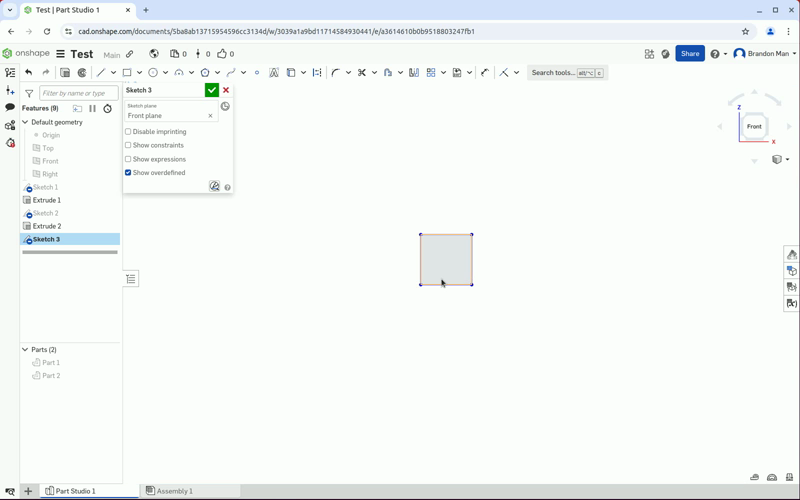
scroll(6)
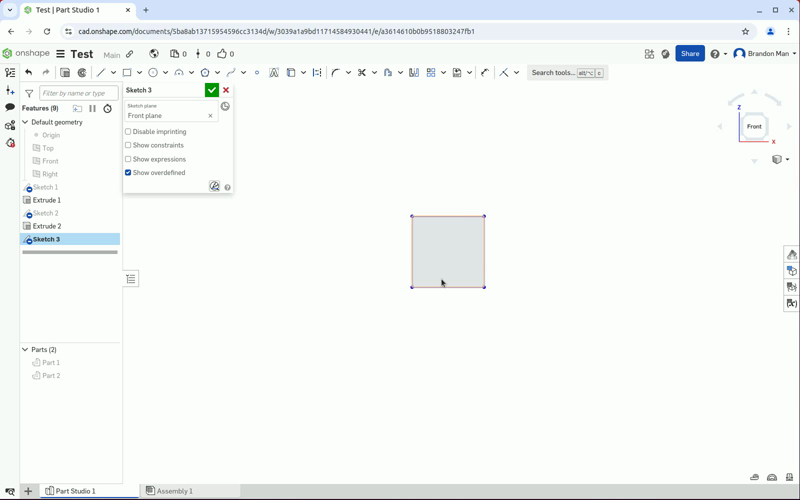
scroll(6)
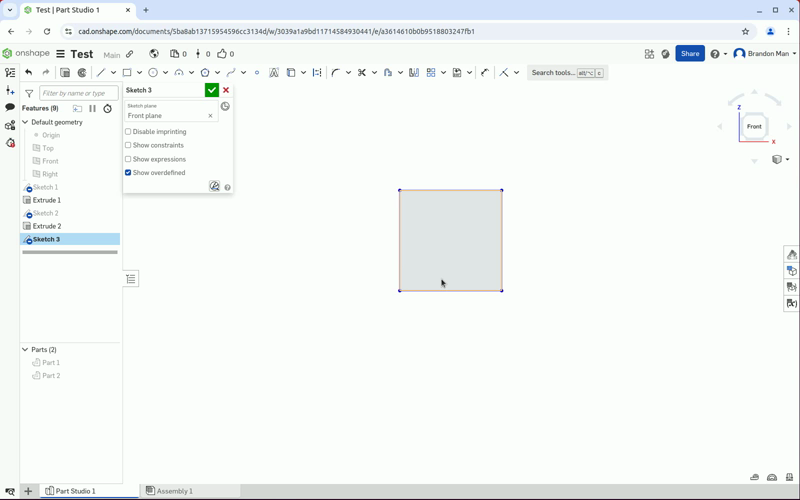
scroll(6)
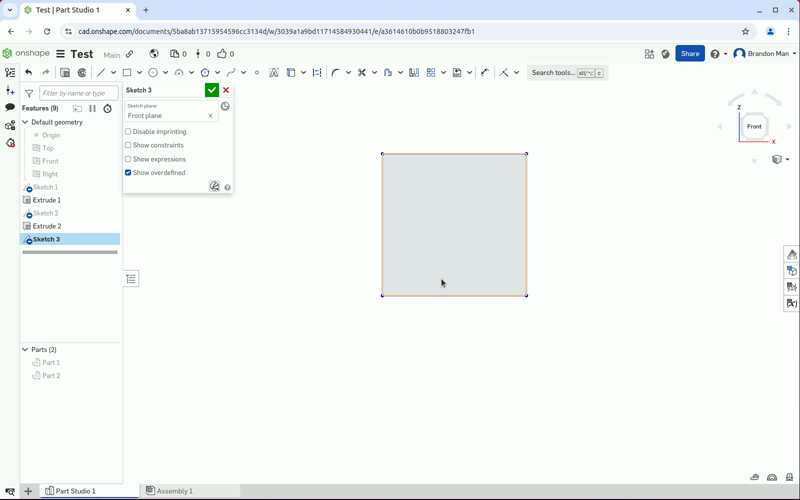
scroll(6)
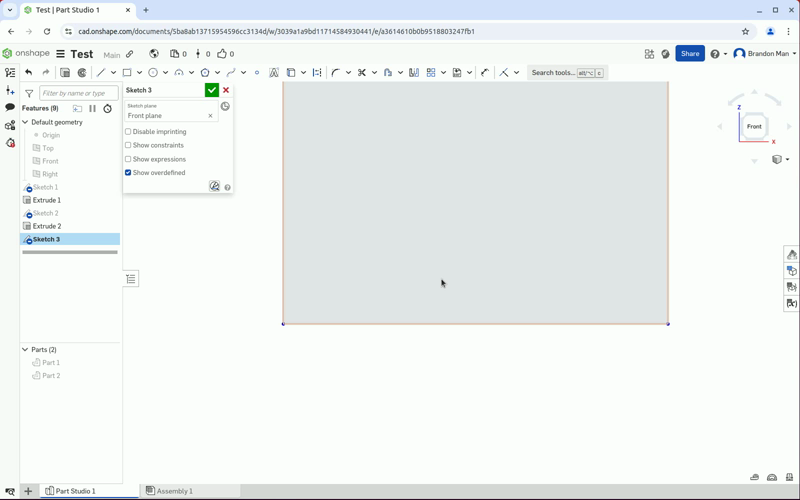
click(441, 278)
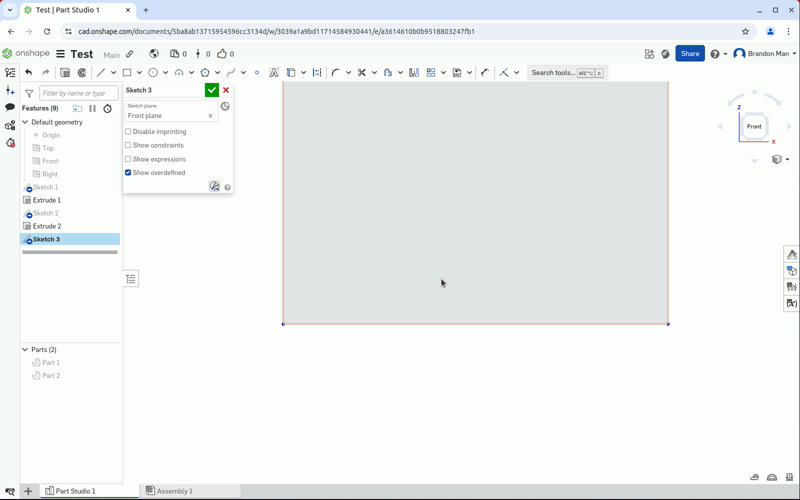
scroll(-6)
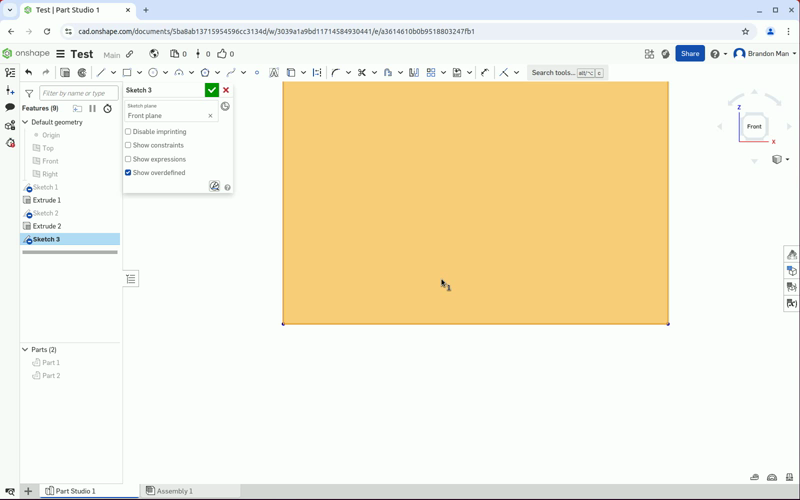
scroll(-6)
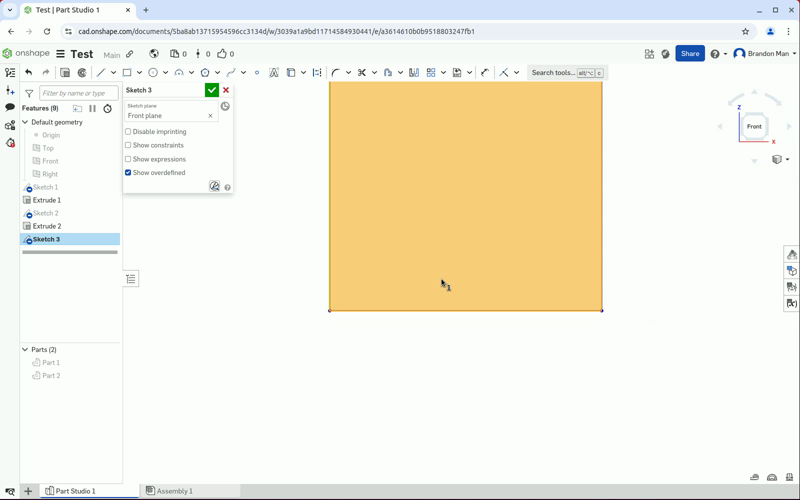
scroll(-6)
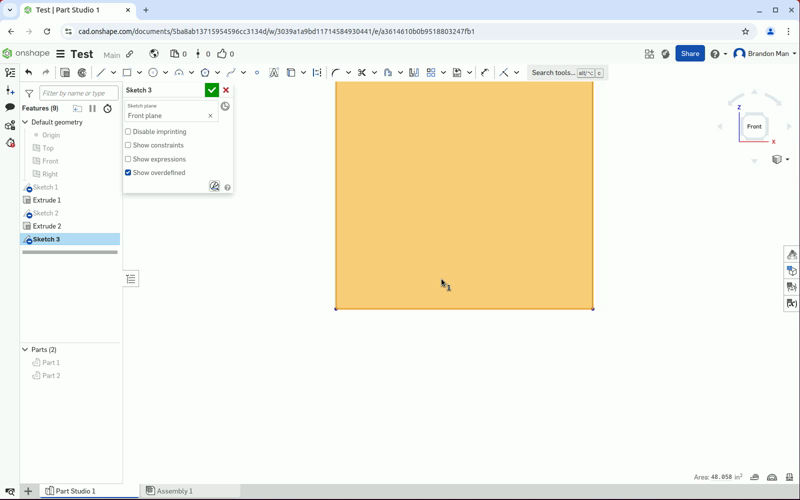
scroll(-6)
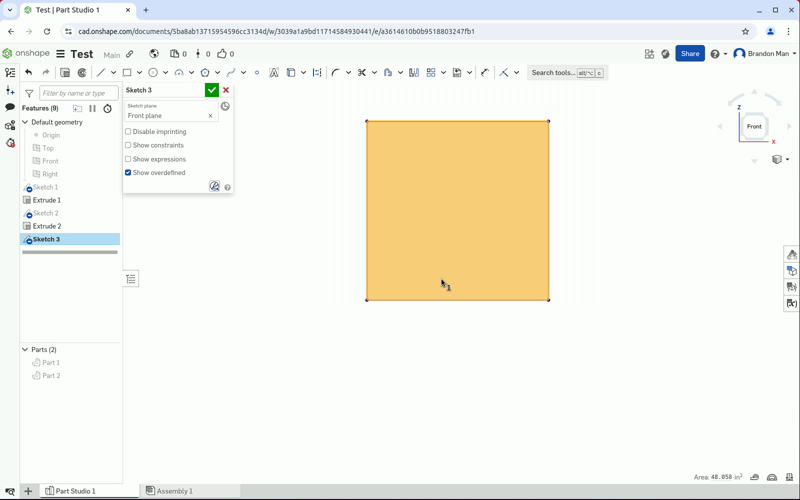
scroll(-6)
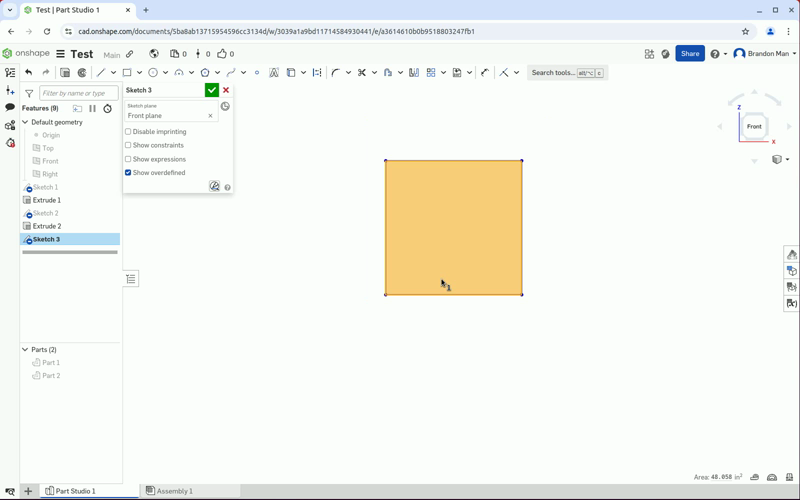
scroll(-6)
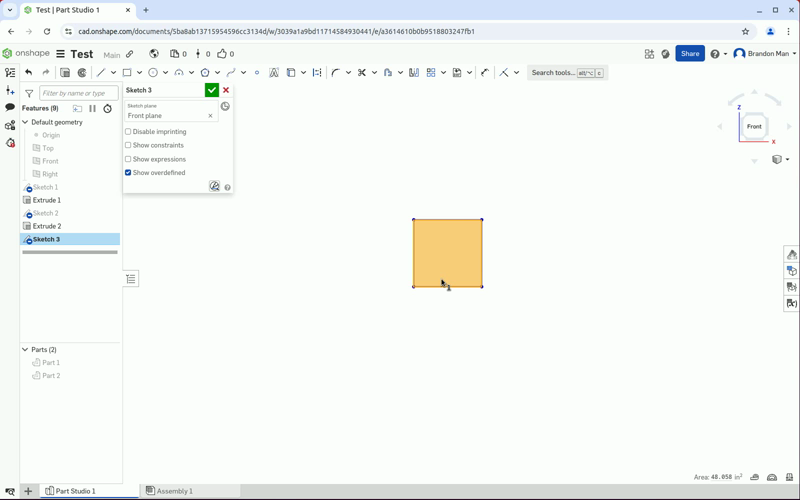
scroll(-6)
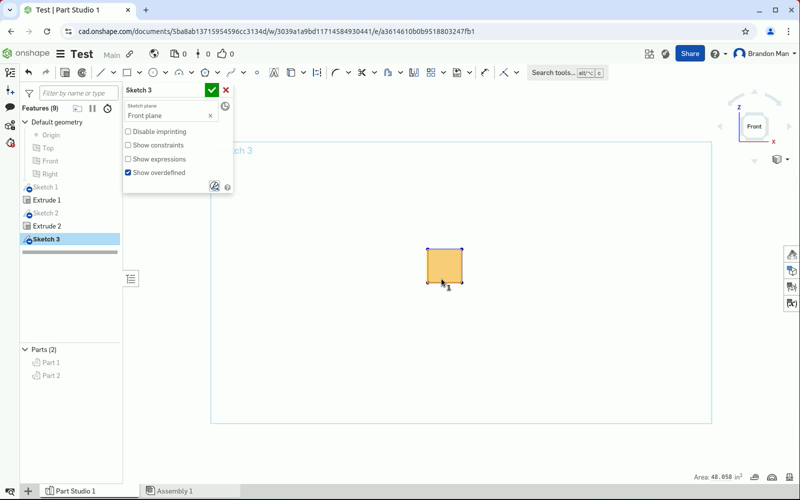
mouse_move(73, 352)
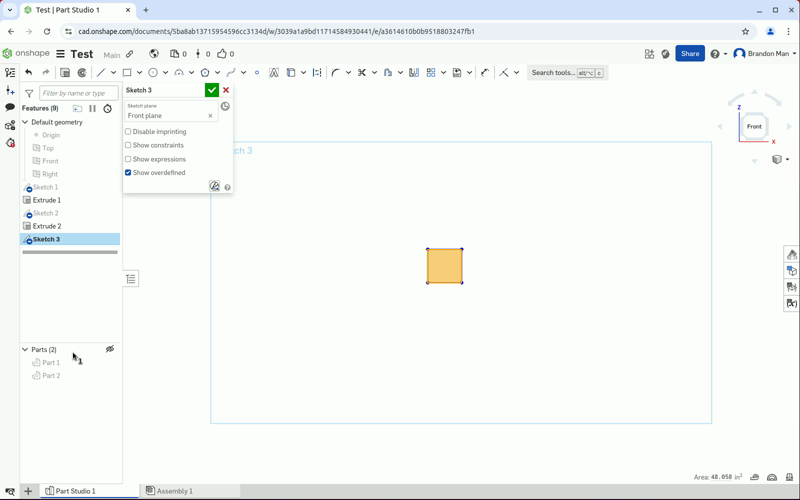
key(shift+y)
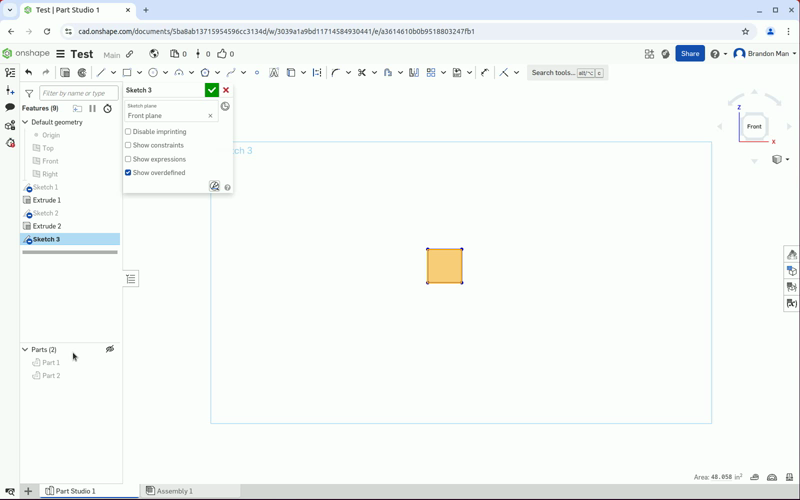
key(shift+e)
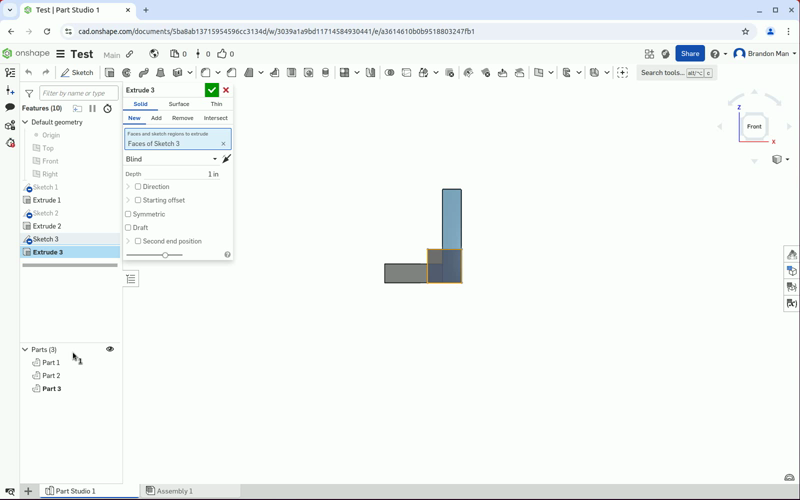
mouse_move(143, 106)
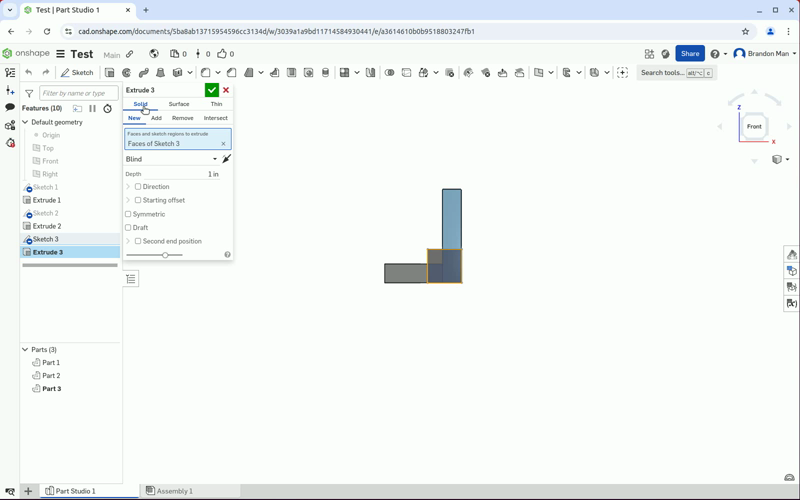
click(143, 106)
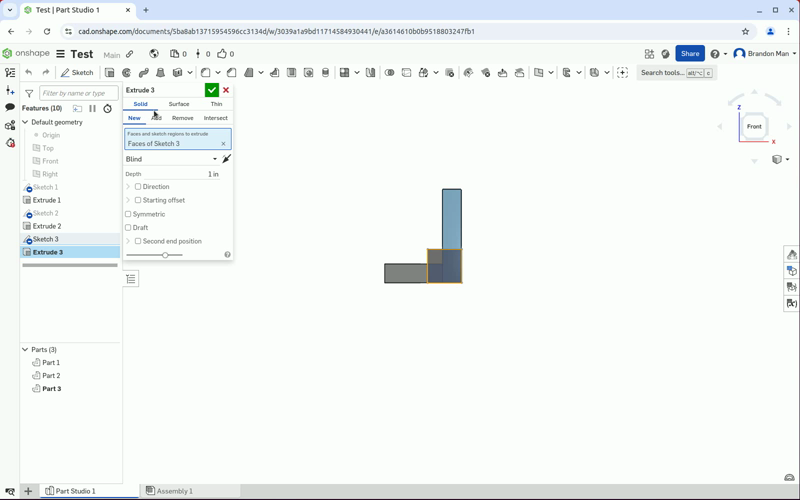
mouse_move(186, 120)
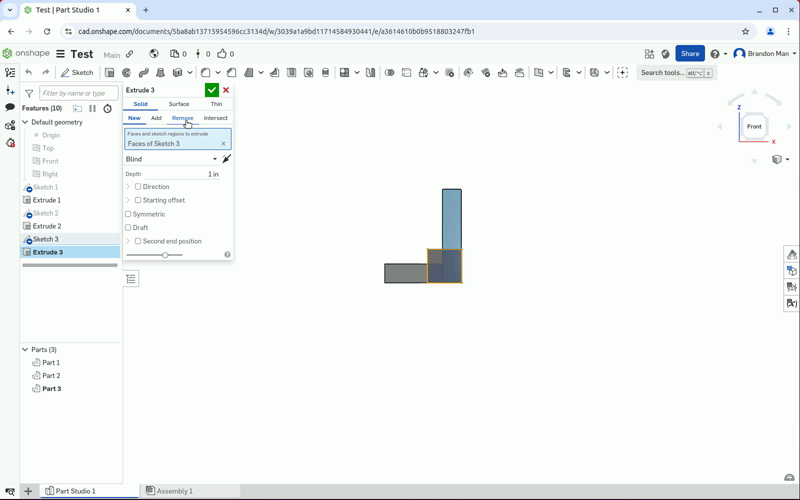
click(186, 120)
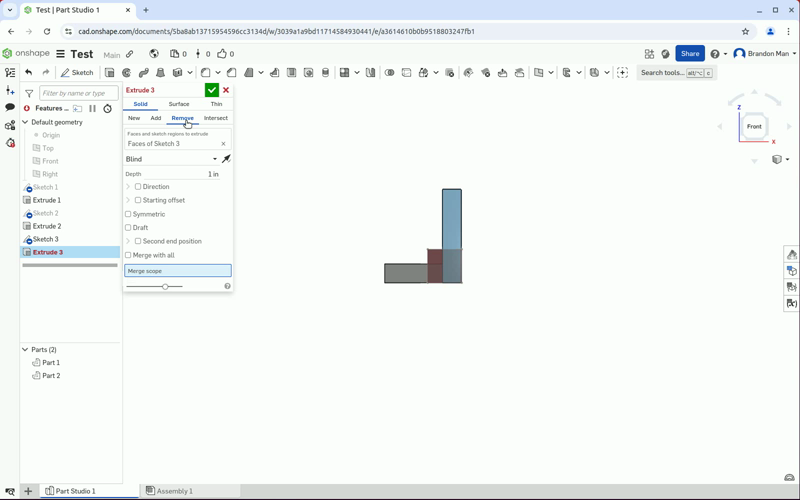
key(tab, 4)
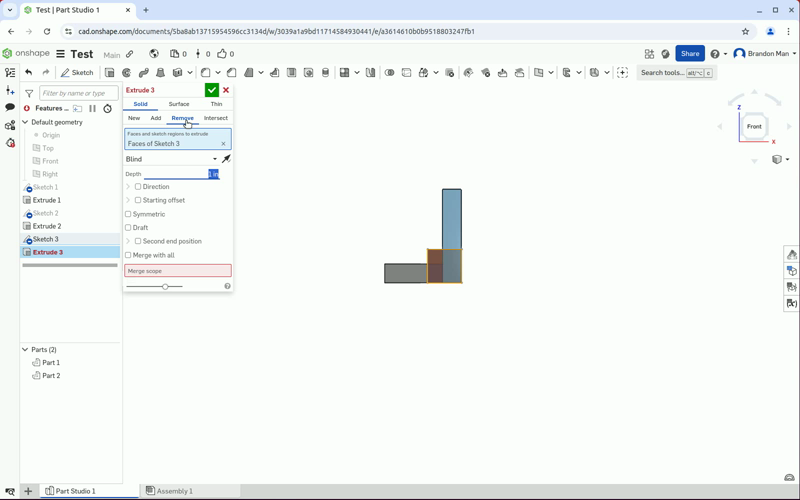
text(2.889)
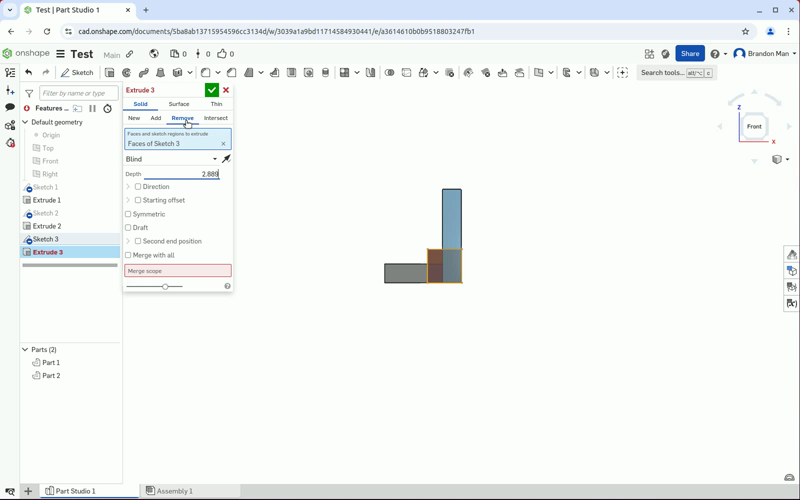
key(tab, 6)
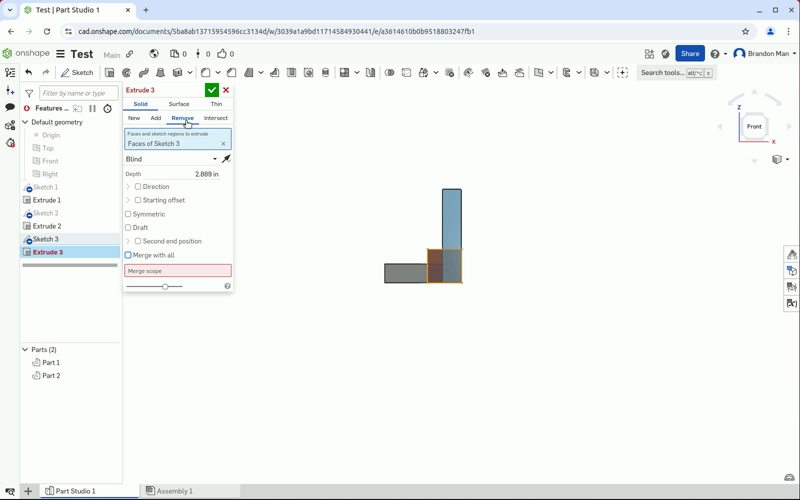
key(space)
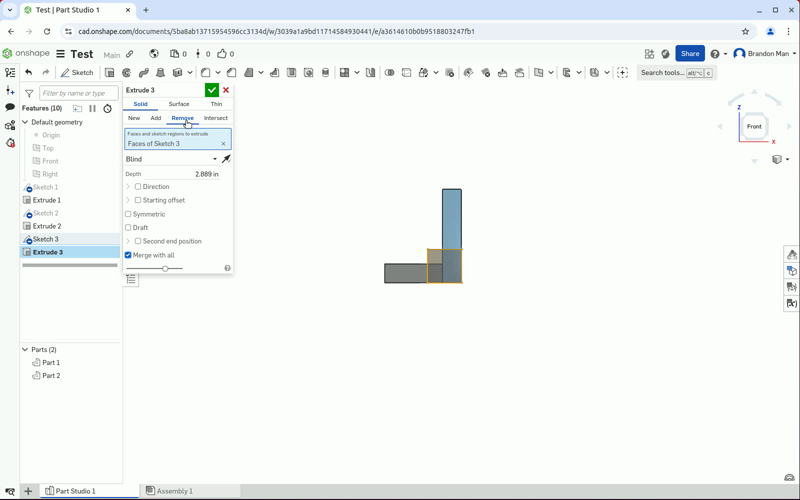
key(enter)
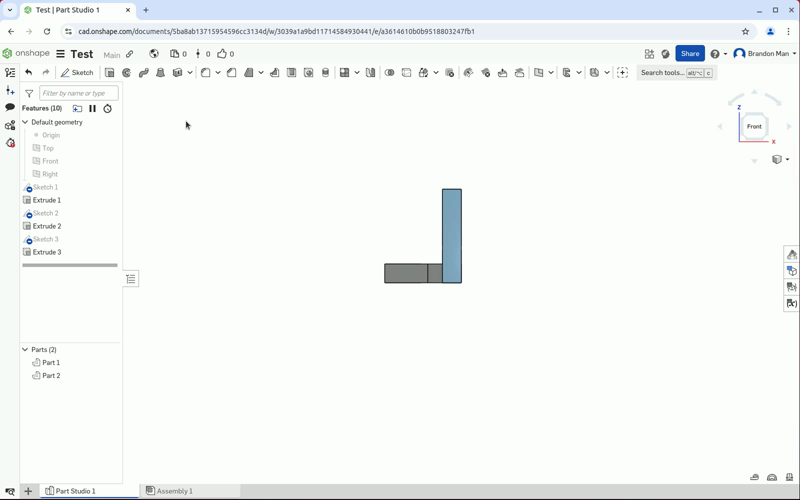
key(shift+h)
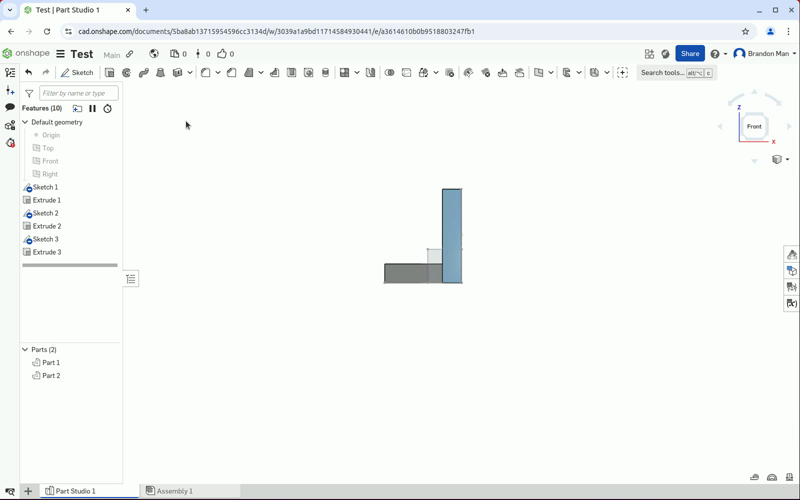
key(shift+h)
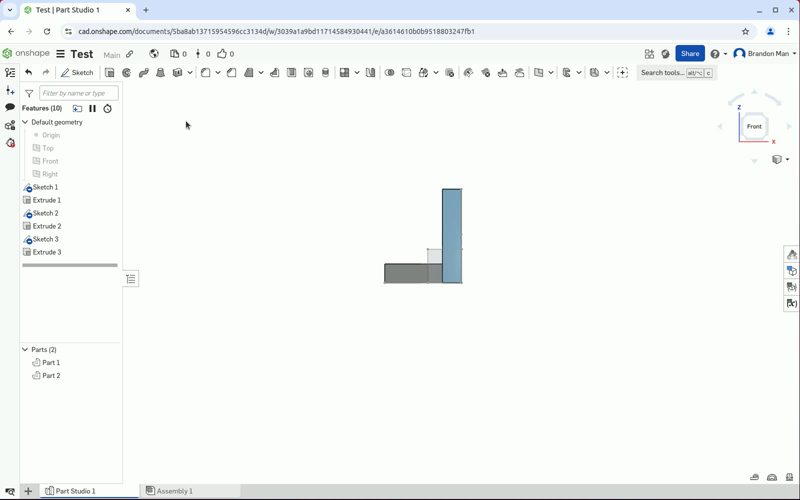
key(shift+7)
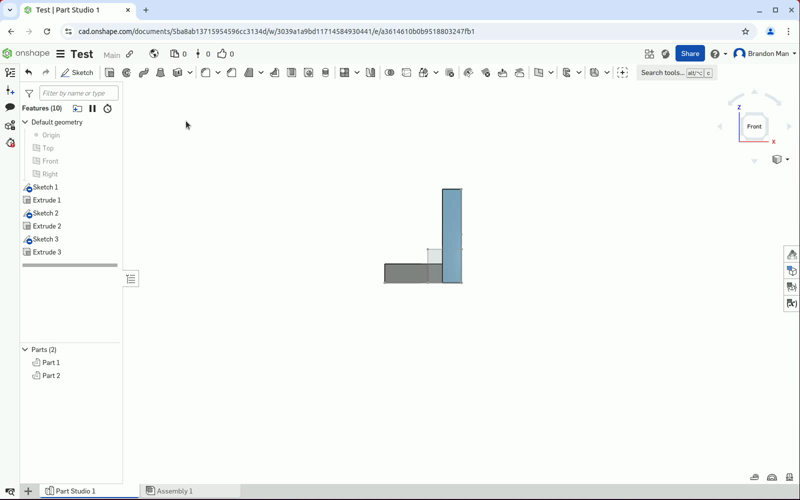
key(left, 2)
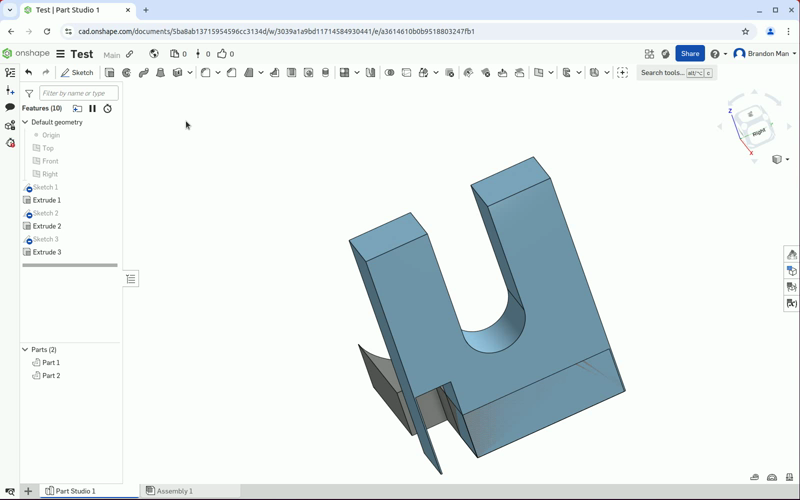
key(down, 2)
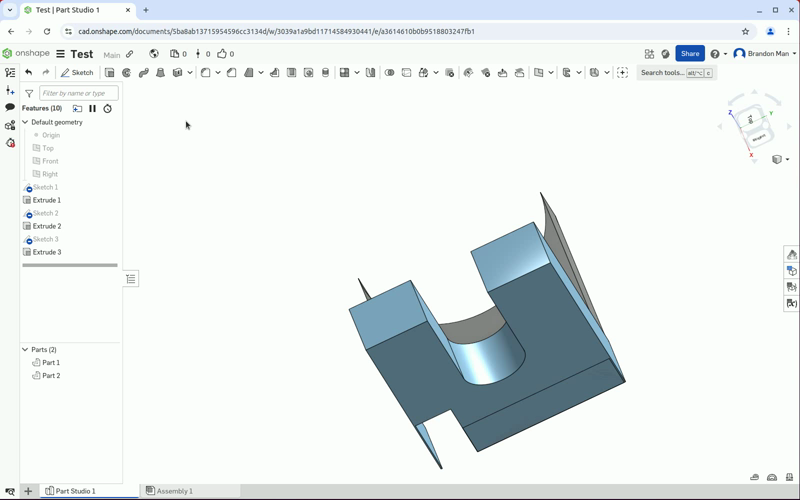
key(up, 2)
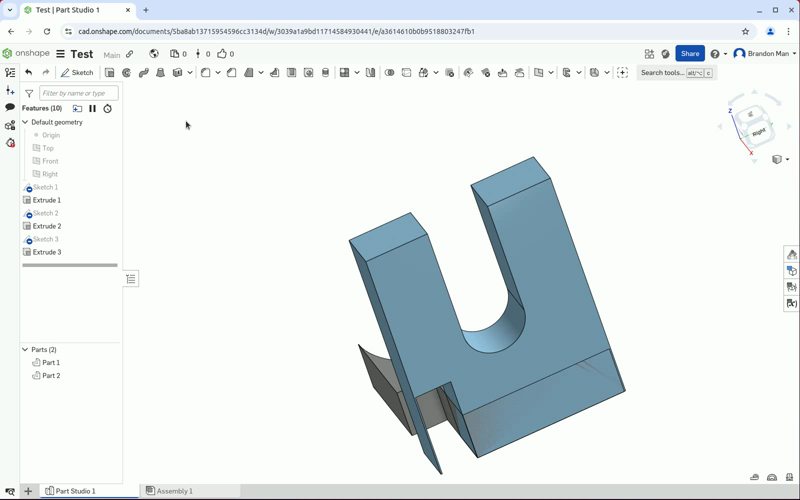
key(right, 2)
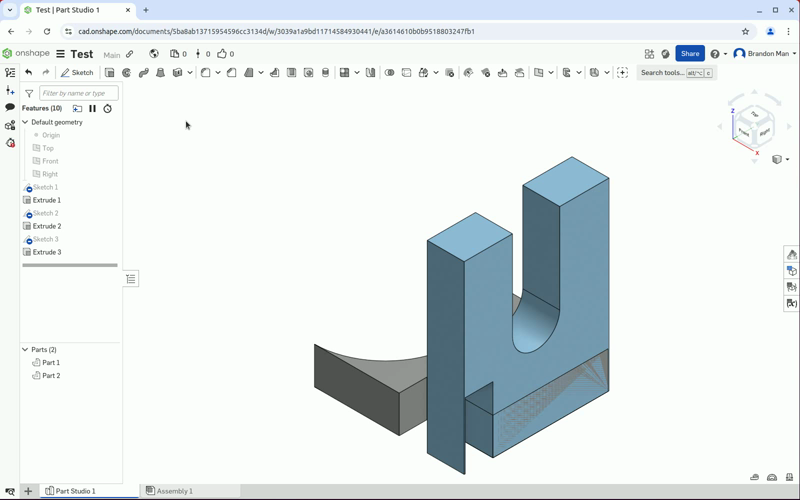
mouse_move(73, 189)
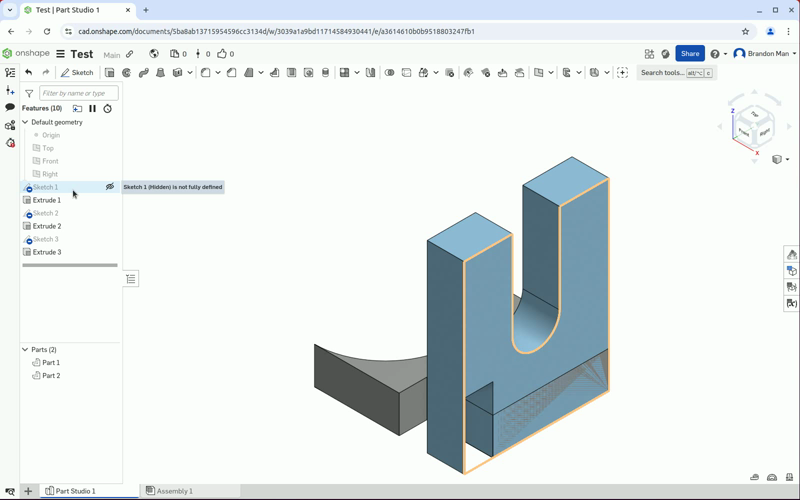
click(73, 189)